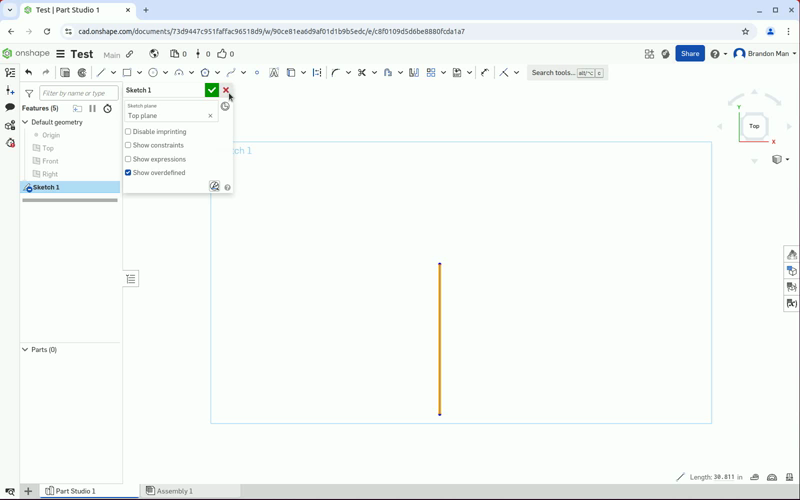
key(shift+h)
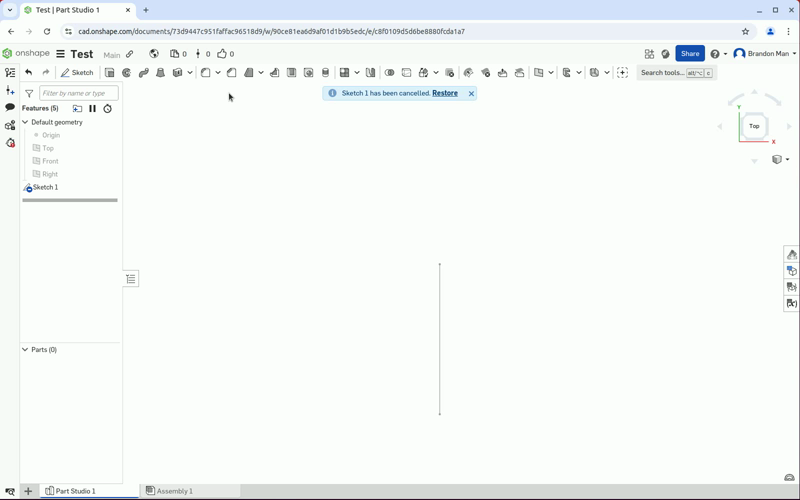
mouse_move(73, 352)
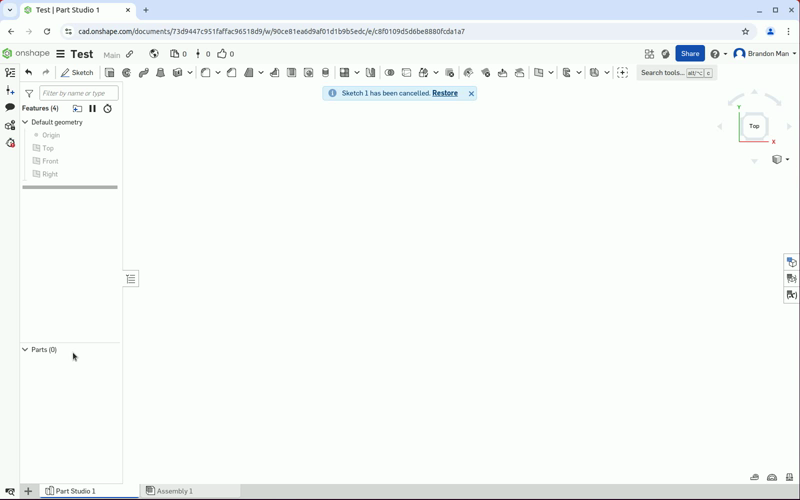
key(y)
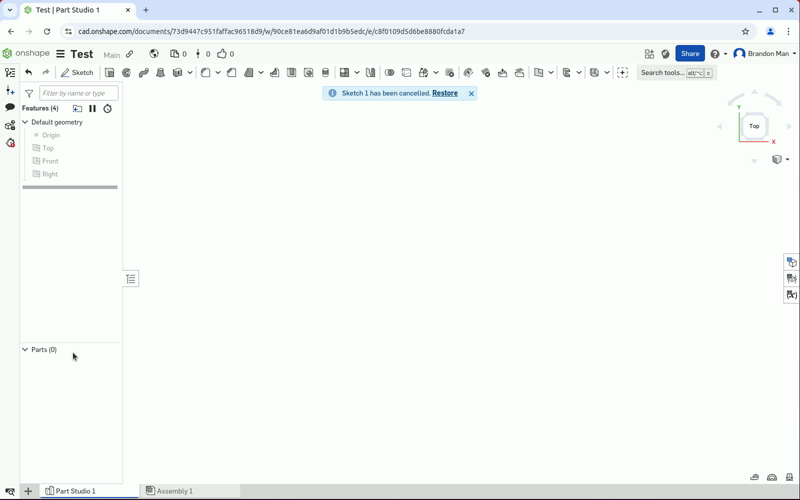
key(shift+p)
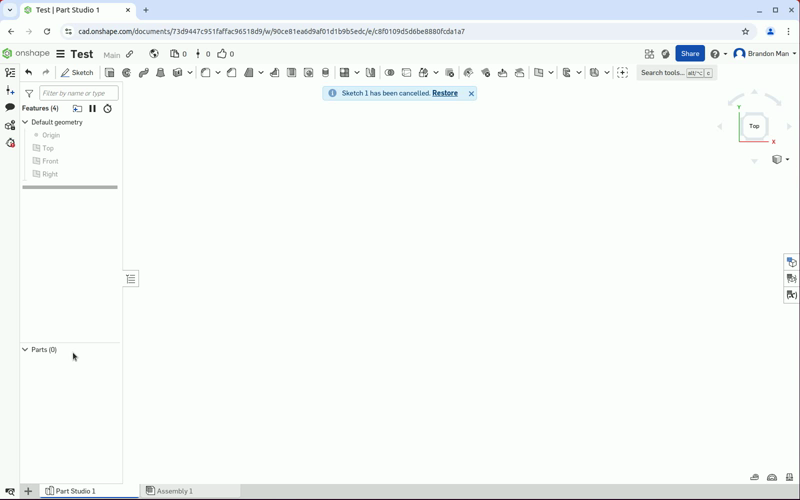
key(space)
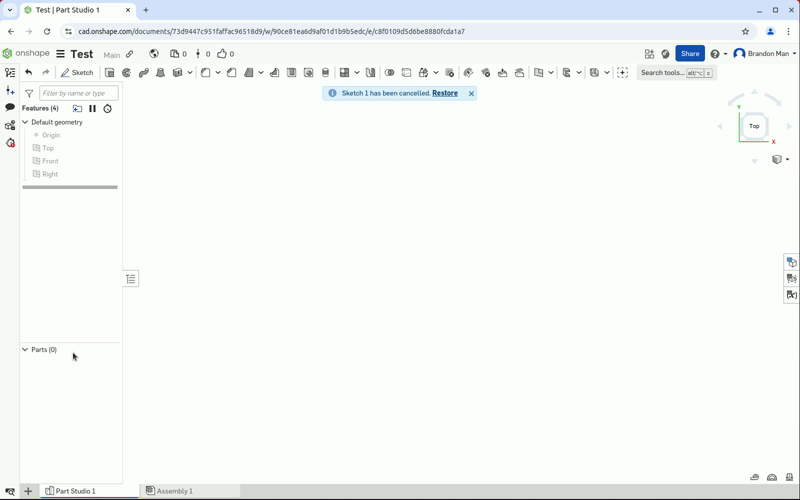
key_down(shift)
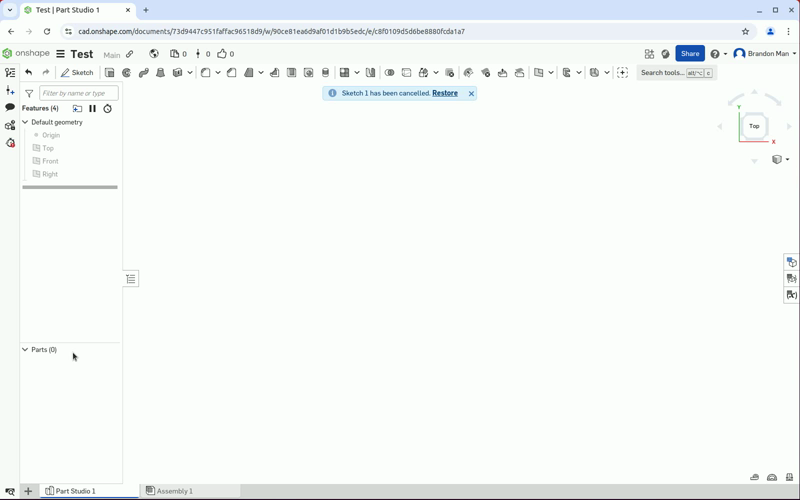
key(up)
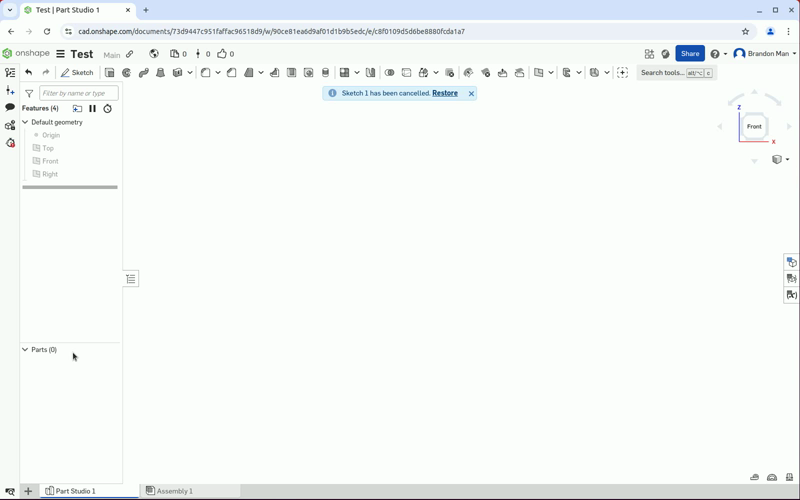
key_up(shift)
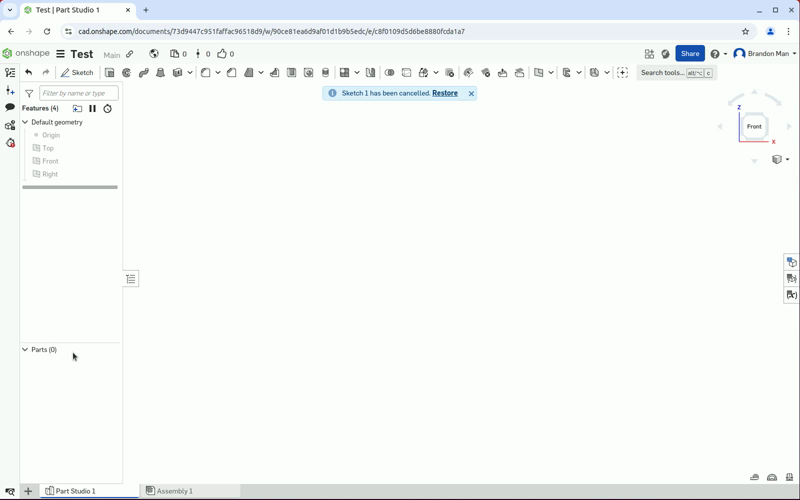
mouse_move(73, 352)
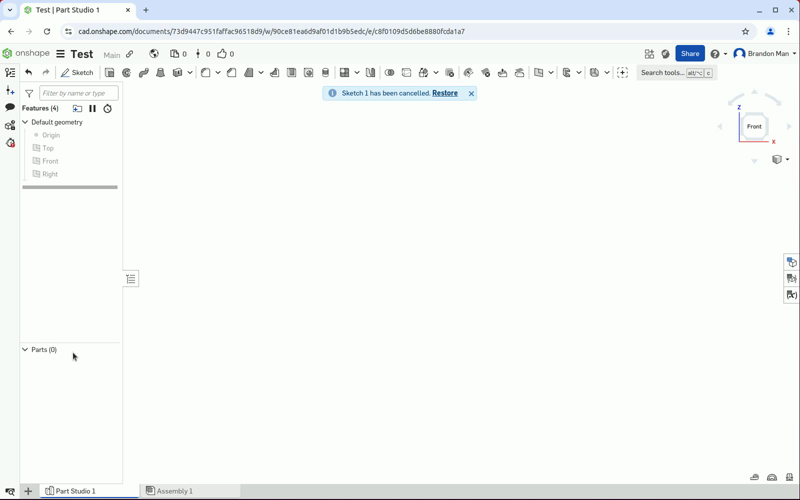
key(shift+y)
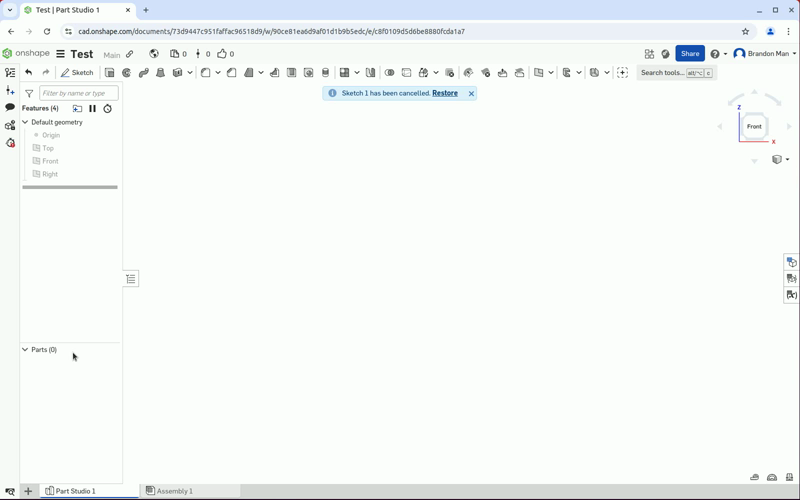
key(shift+s)
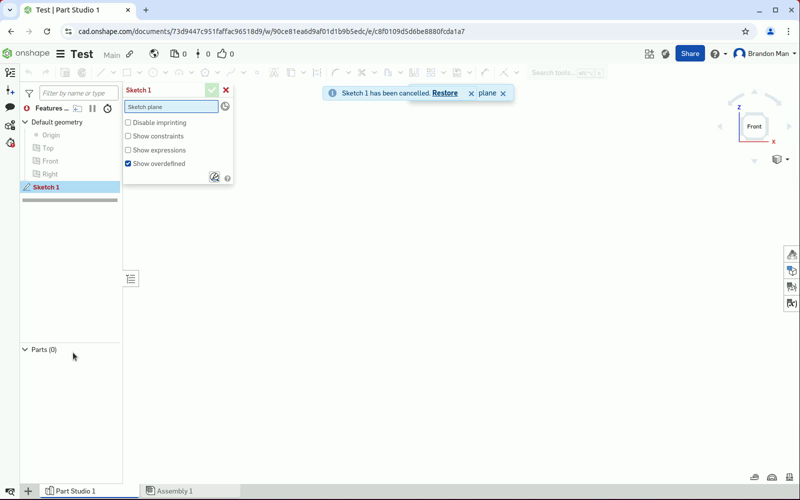
mouse_move(73, 163)
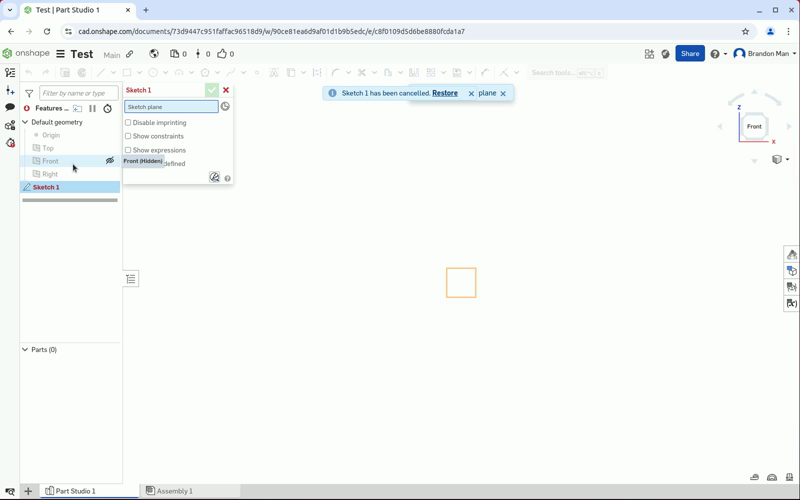
click(73, 163)
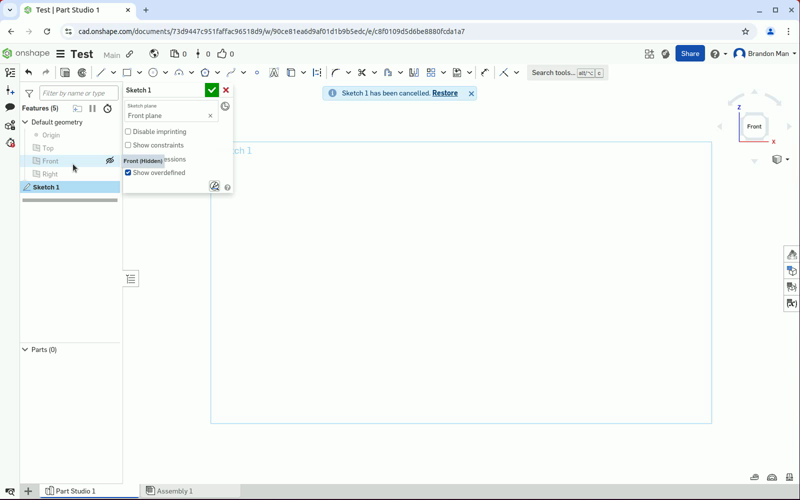
mouse_move(73, 352)
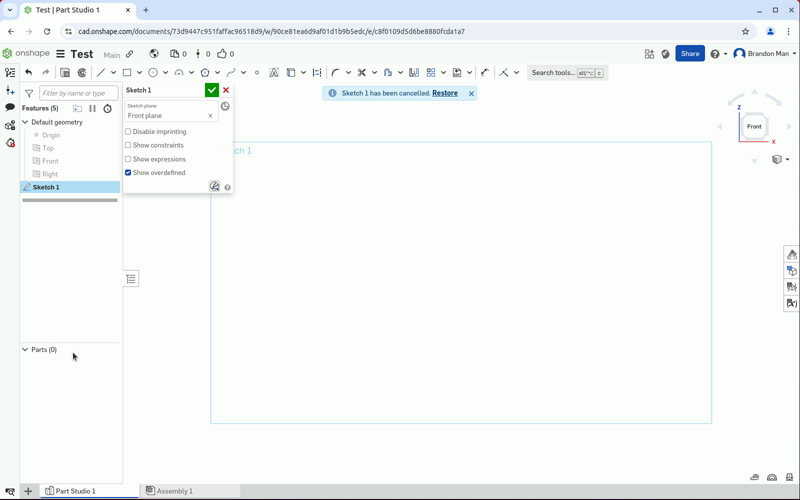
key(y)
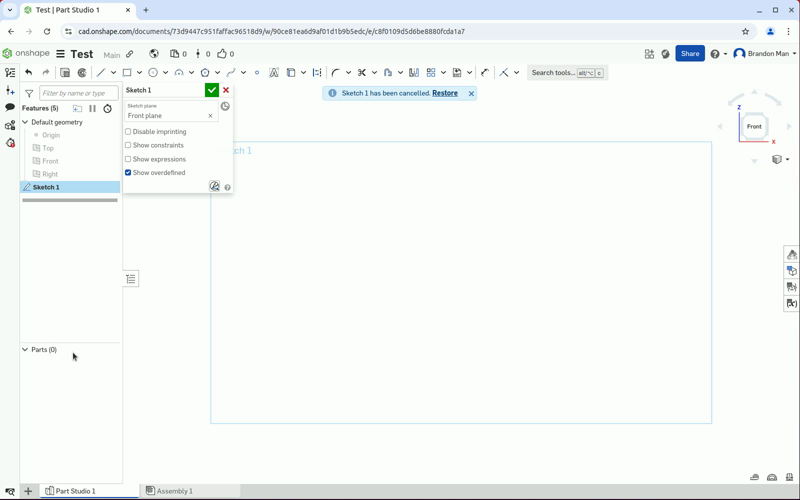
key(l)
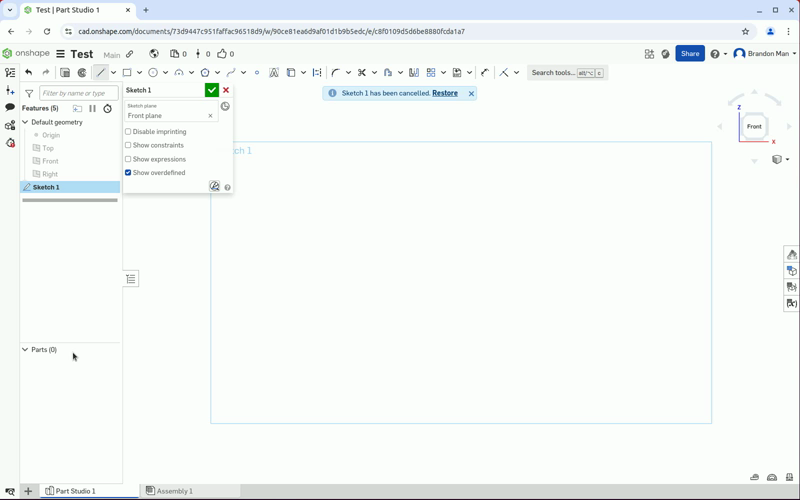
key_down(shift)
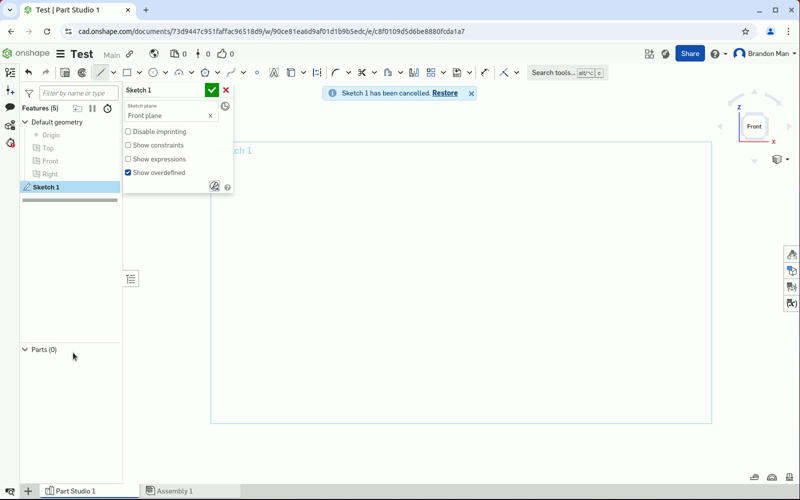
mouse_move(485, 337)
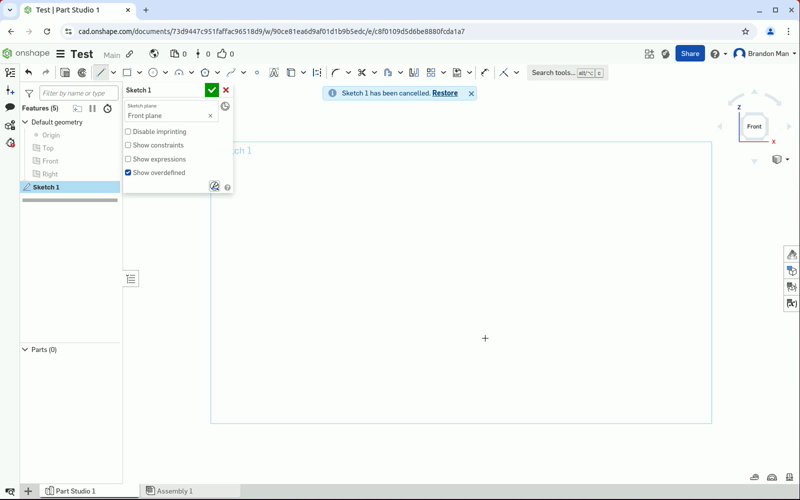
click(485, 337)
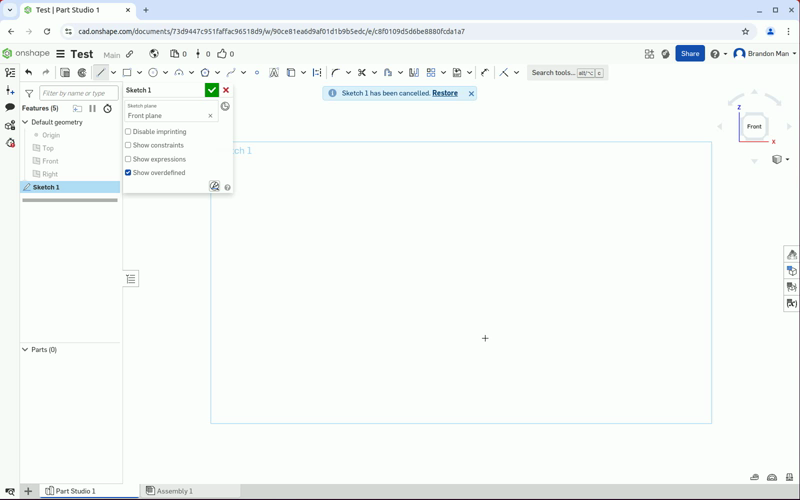
key_up(shift)
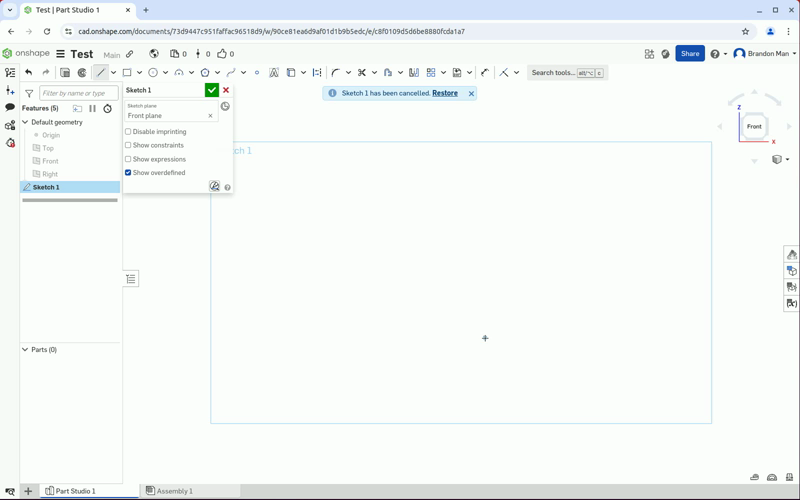
key_down(shift)
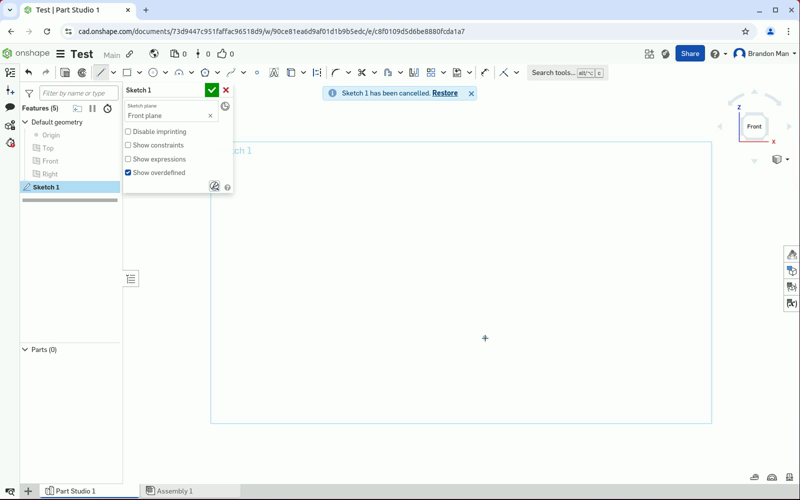
mouse_move(546, 266)
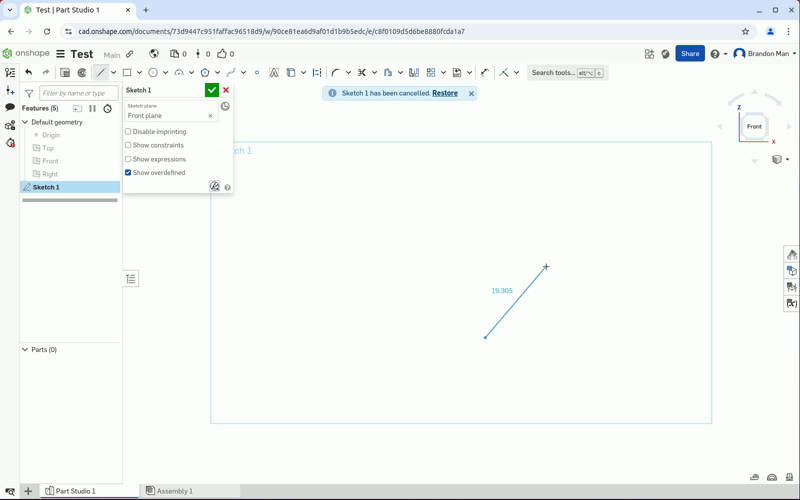
click(546, 266)
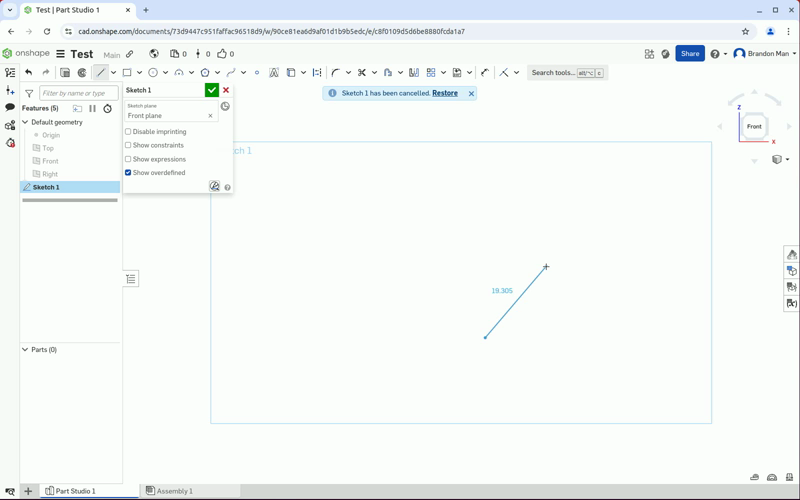
key_up(shift)
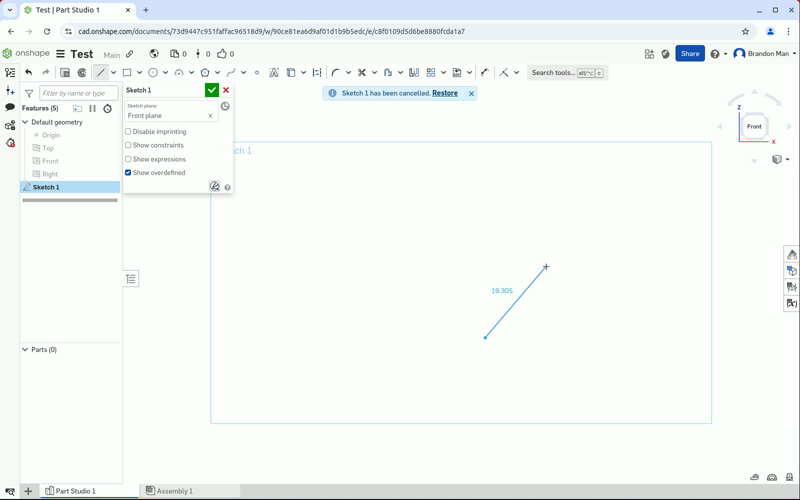
key_down(shift)
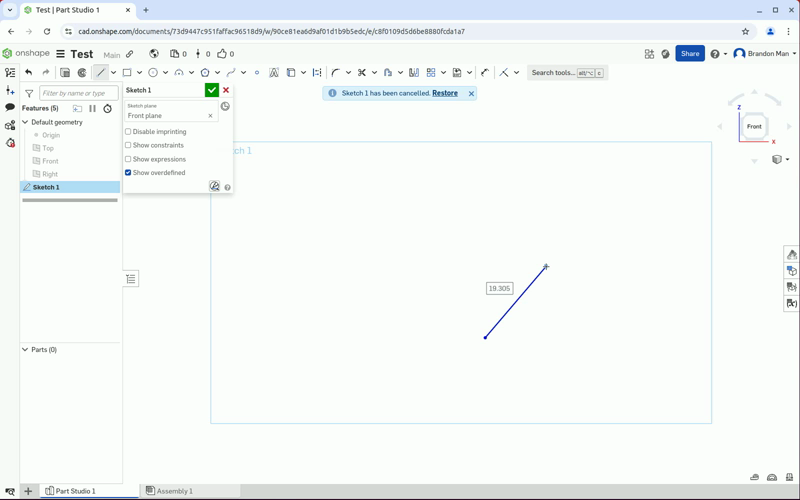
mouse_move(485, 207)
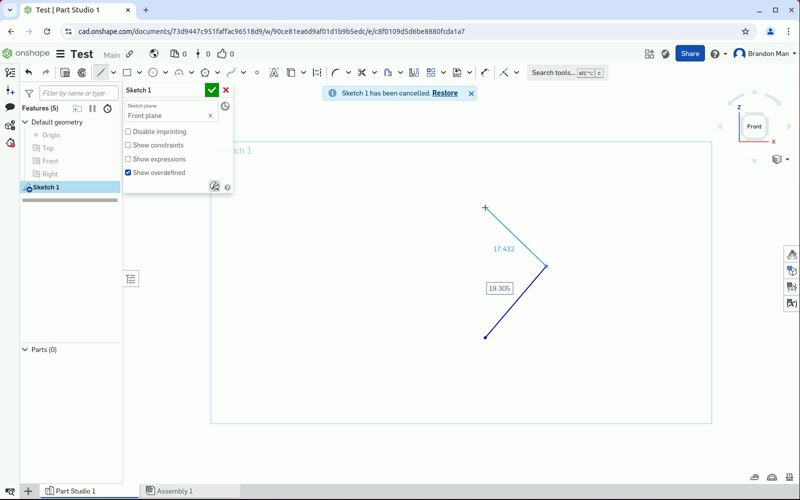
click(485, 207)
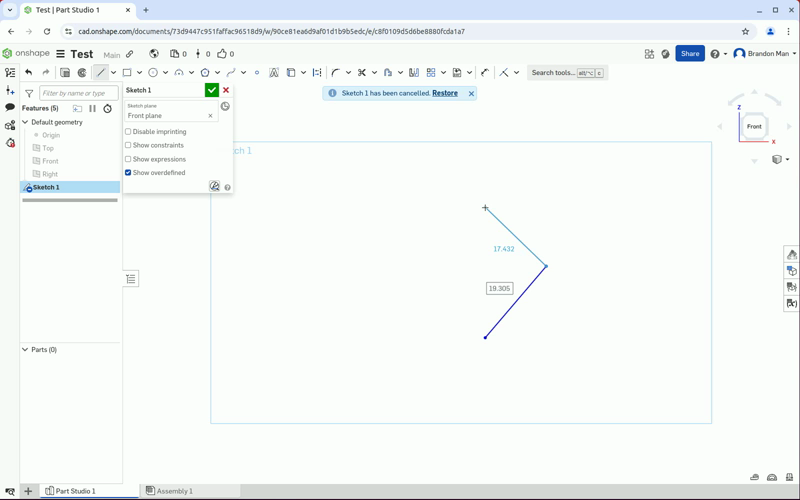
key_up(shift)
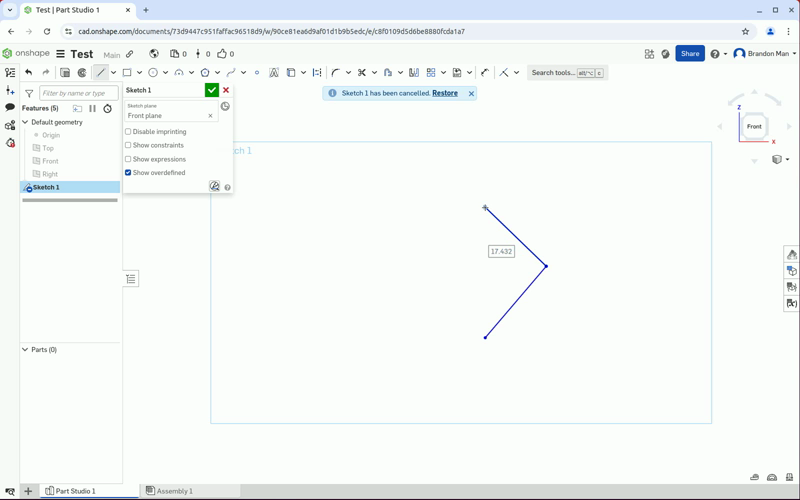
key_down(shift)
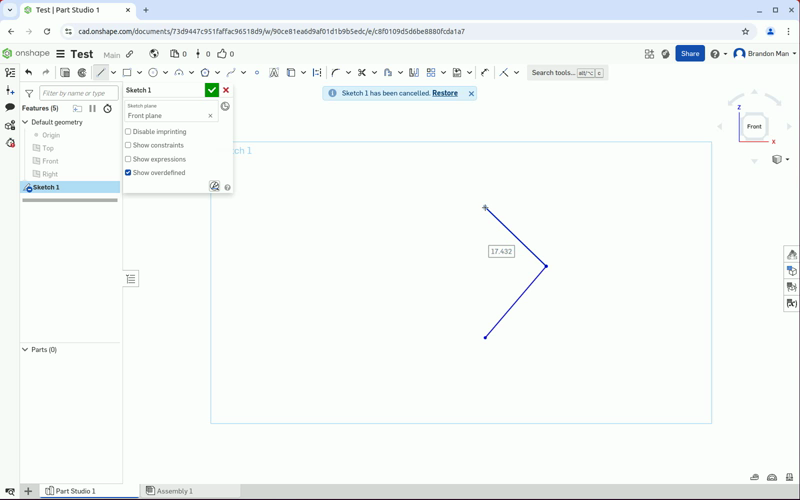
mouse_move(485, 337)
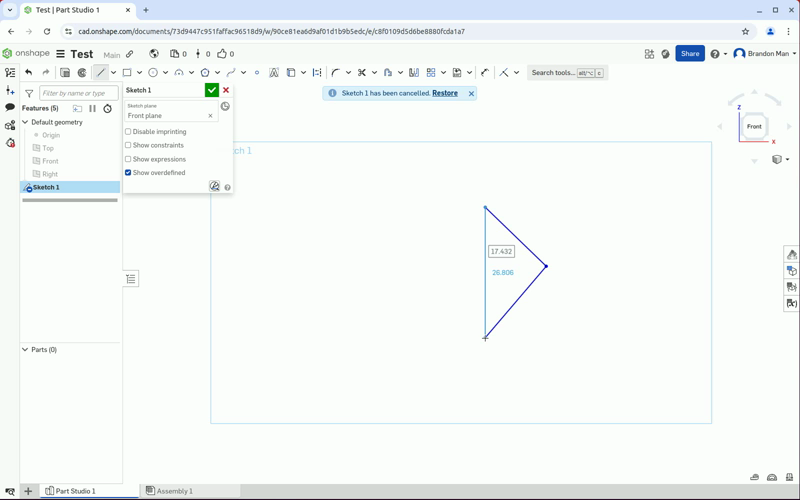
key_up(shift)
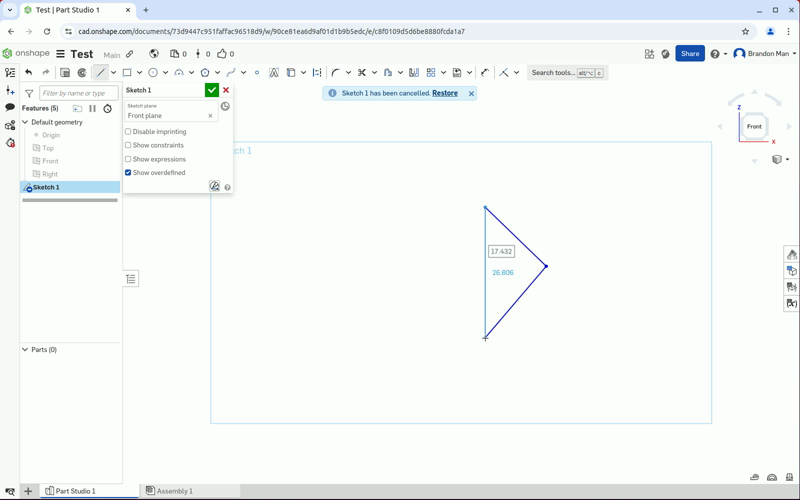
click(485, 337)
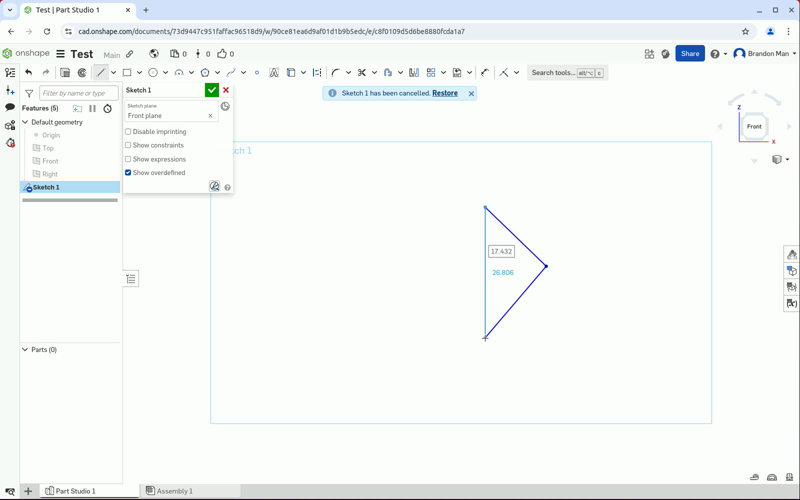
key(esc)
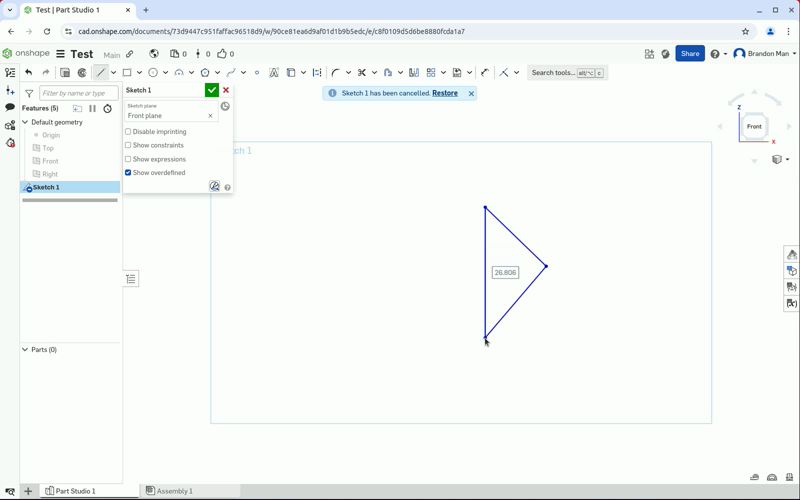
mouse_move(503, 244)
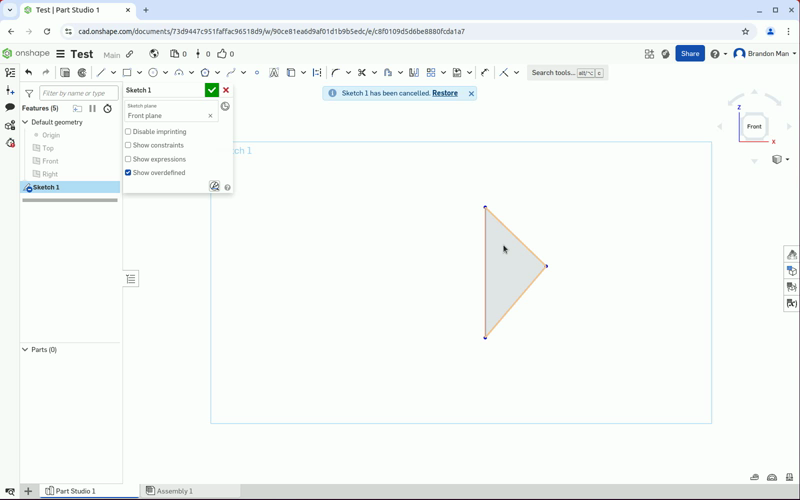
click(503, 244)
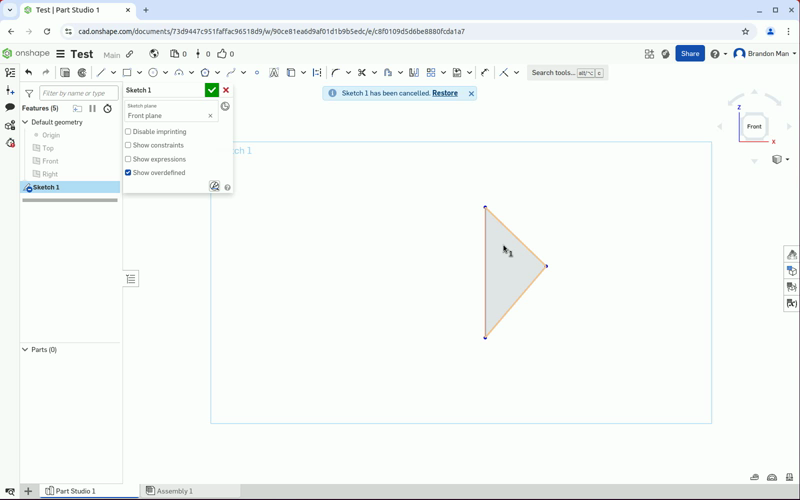
mouse_move(73, 352)
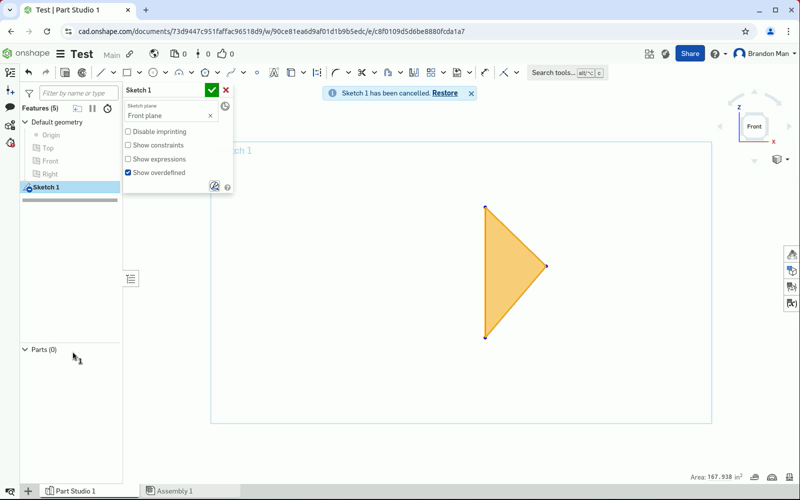
key(shift+y)
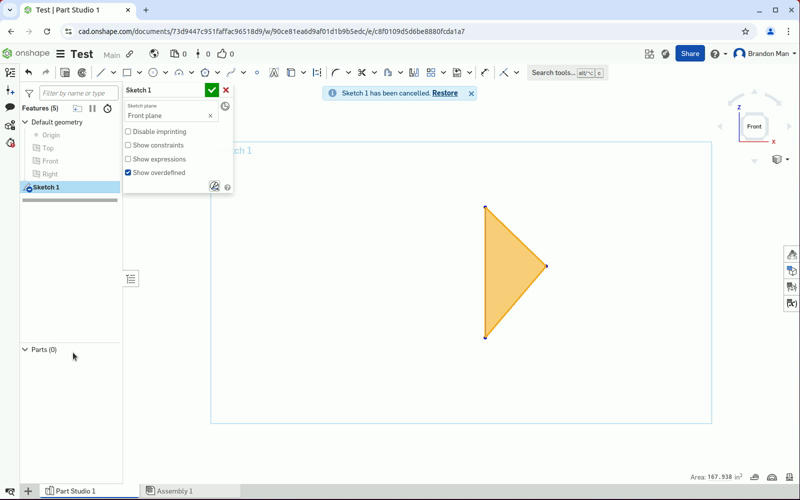
key(shift+e)
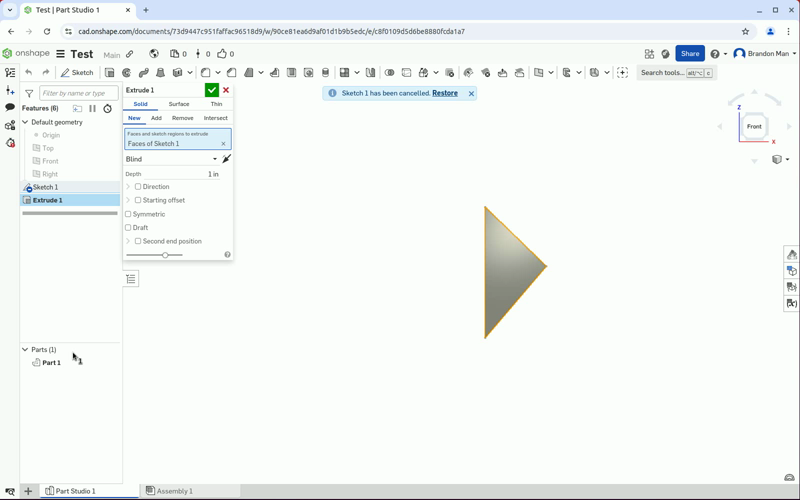
mouse_move(143, 106)
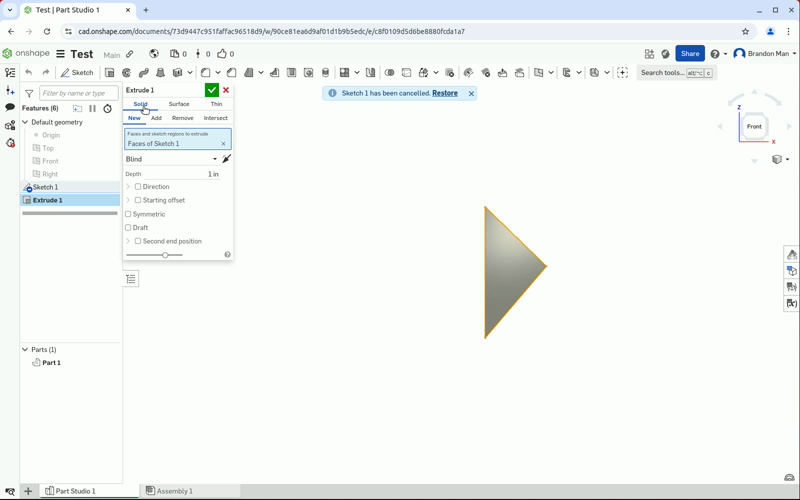
click(143, 106)
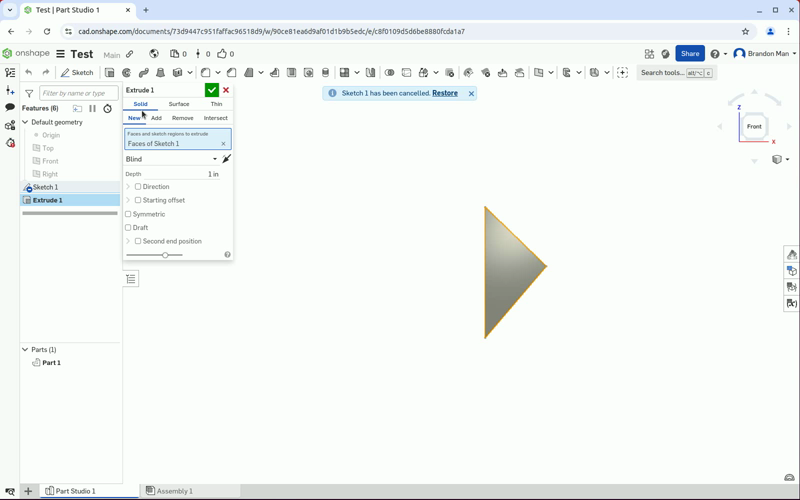
mouse_move(137, 120)
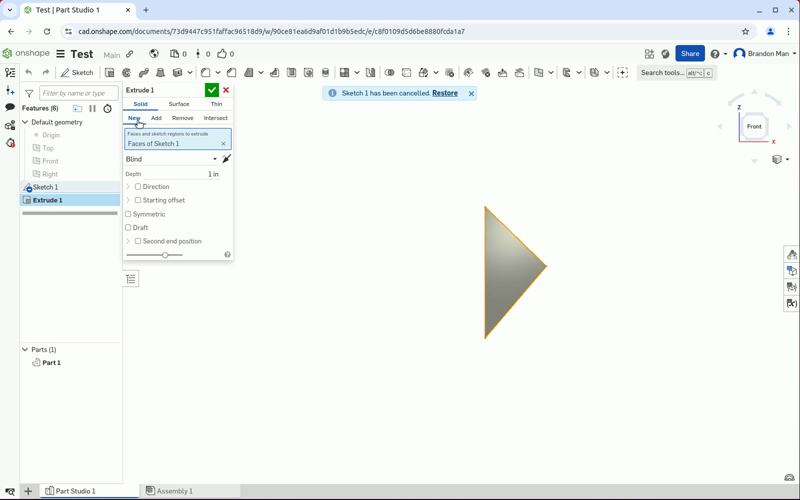
click(137, 120)
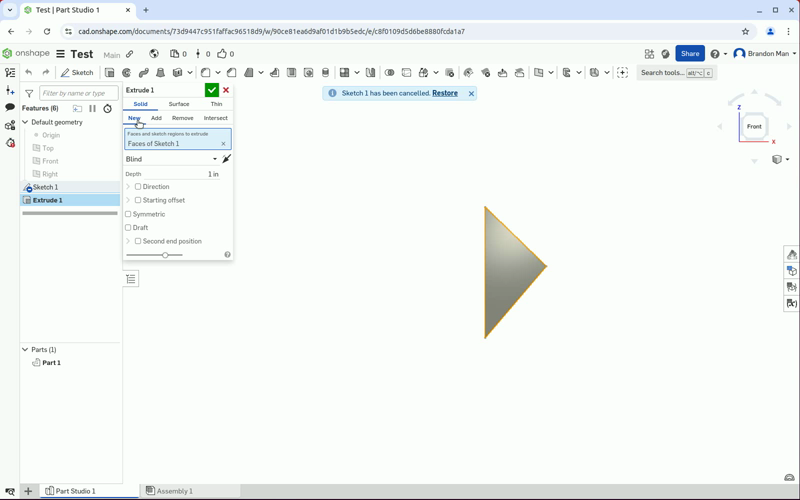
key(tab, 4)
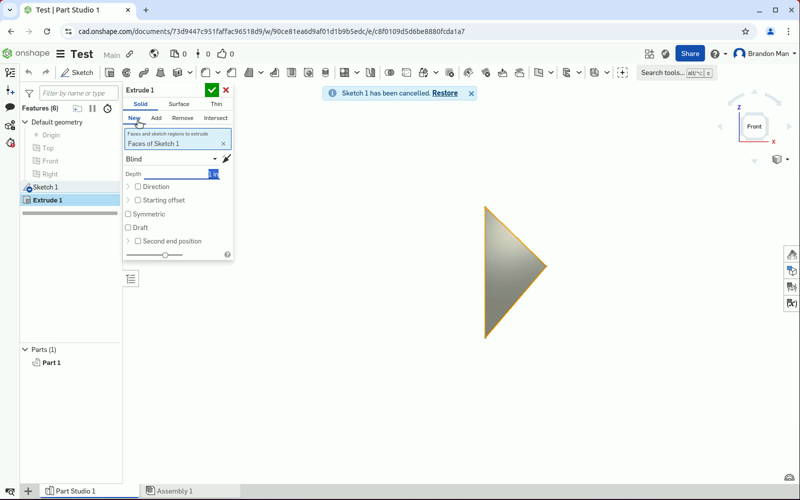
text(0.722)
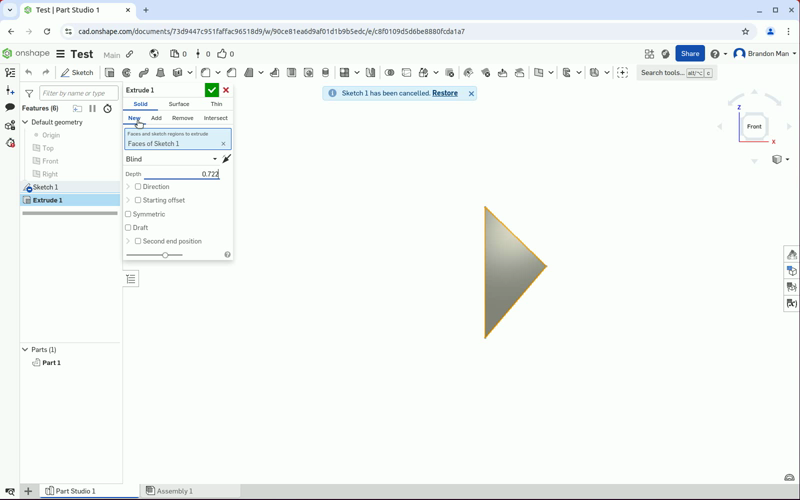
key(enter)
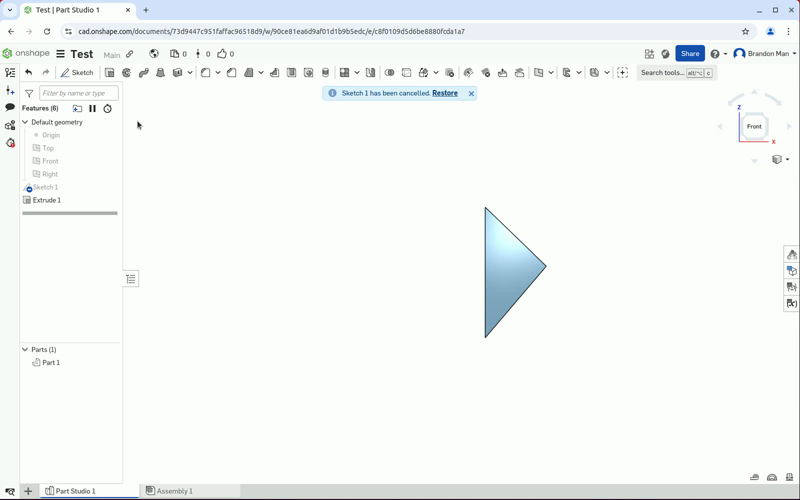
key(shift+h)
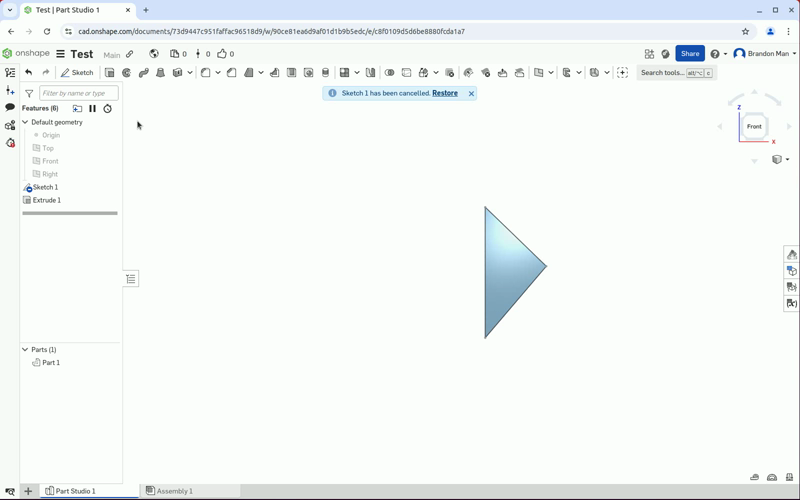
key(shift+h)
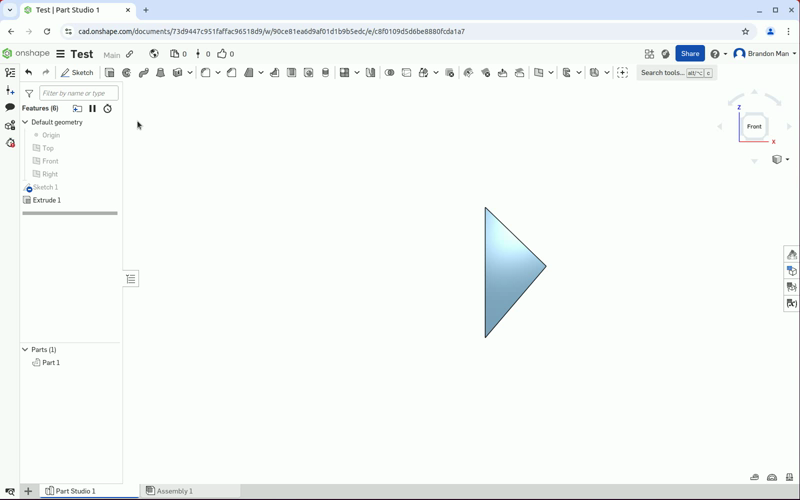
mouse_move(73, 189)
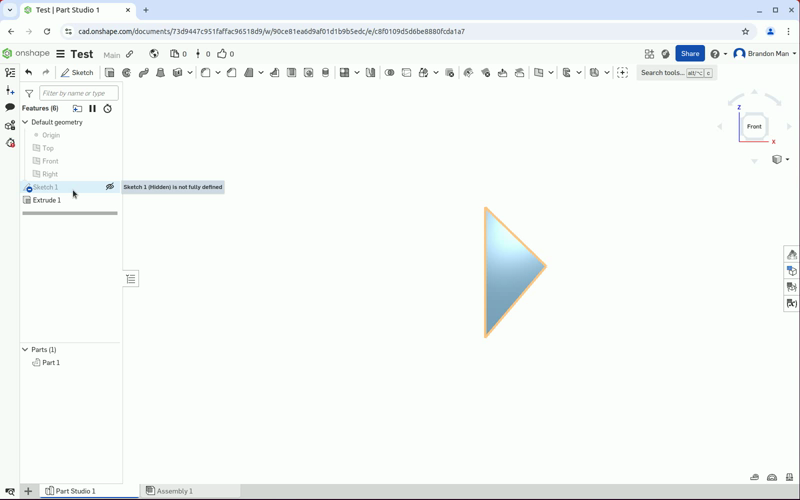
click(73, 189)
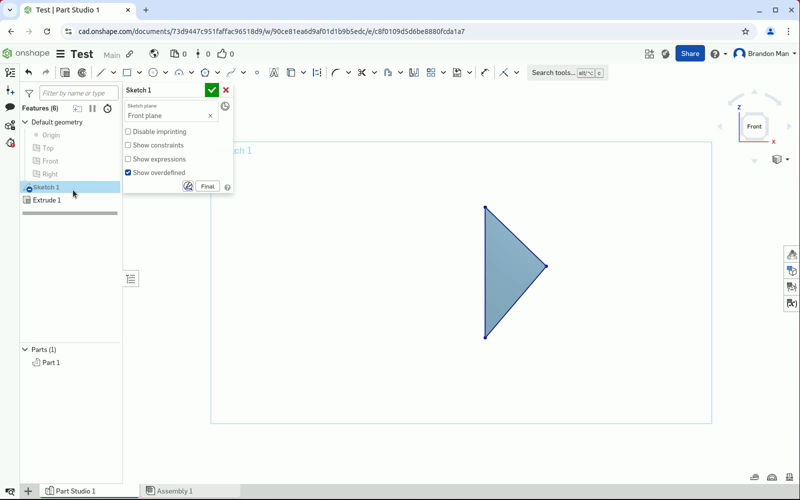
mouse_move(229, 92)
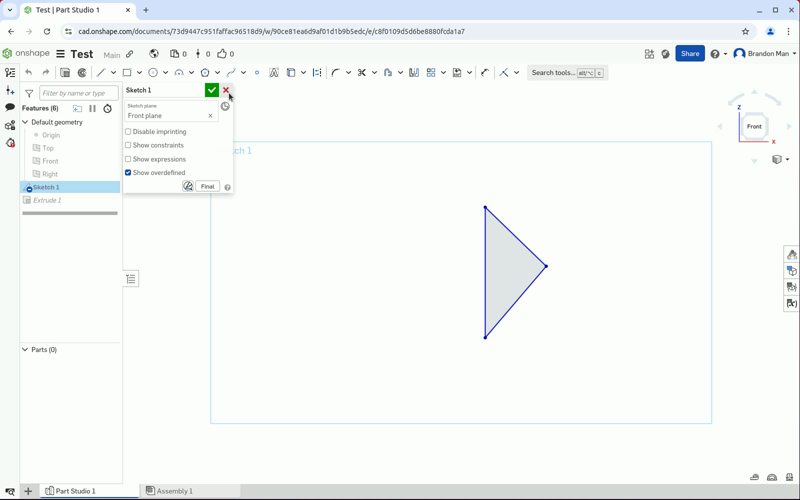
click(229, 92)
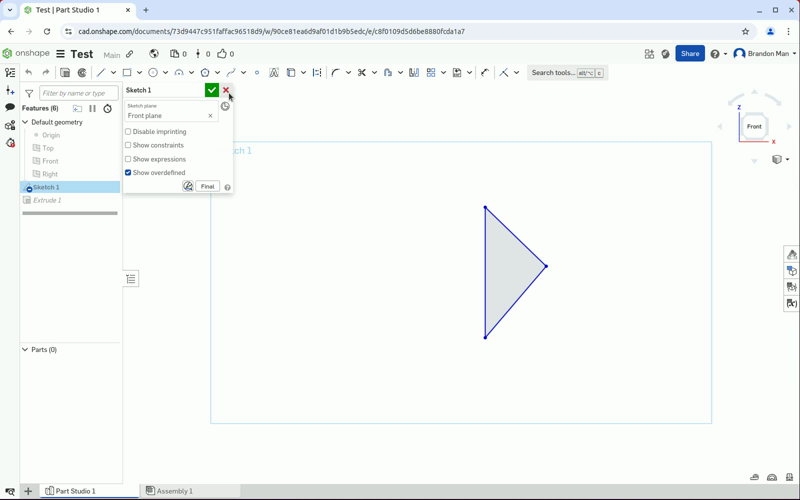
key(shift+s)
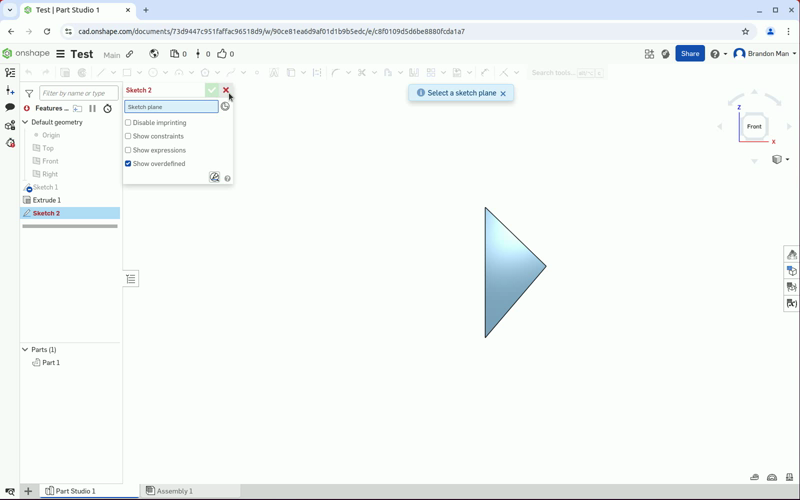
mouse_move(73, 163)
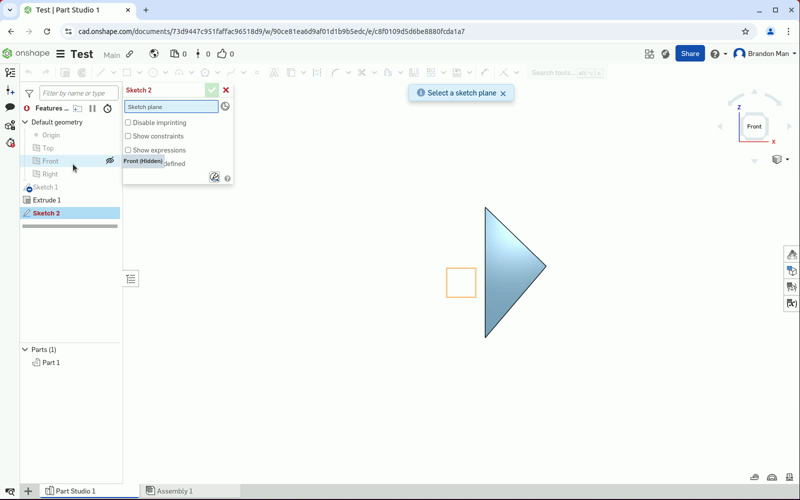
click(73, 163)
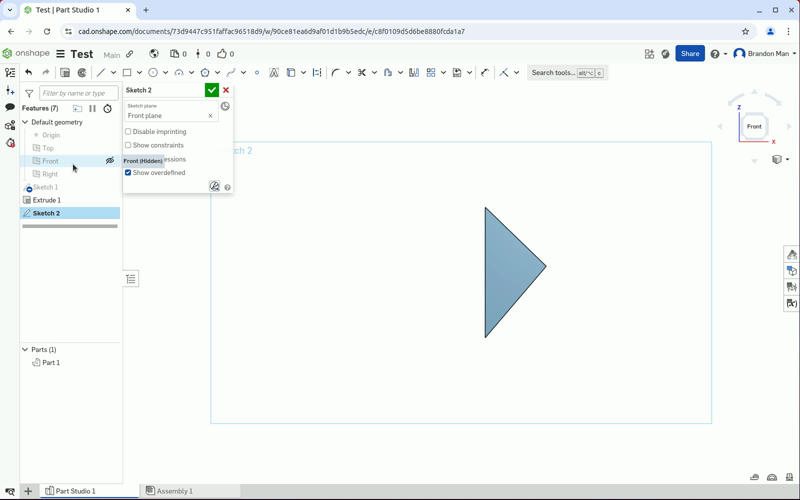
mouse_move(73, 352)
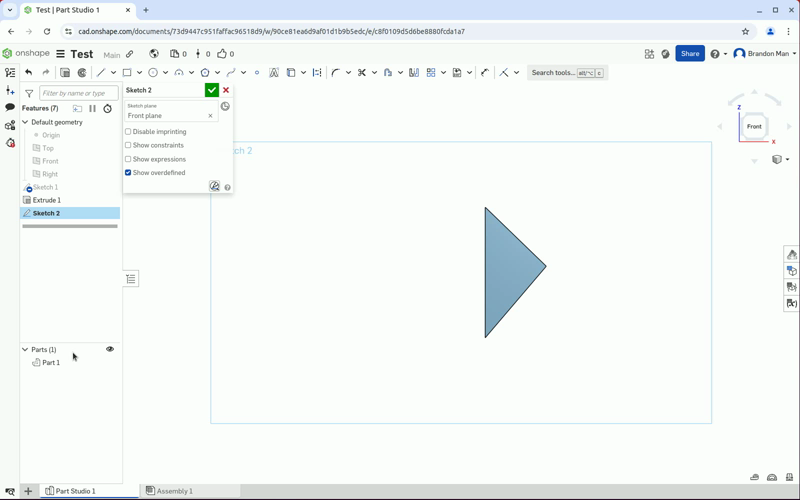
key(y)
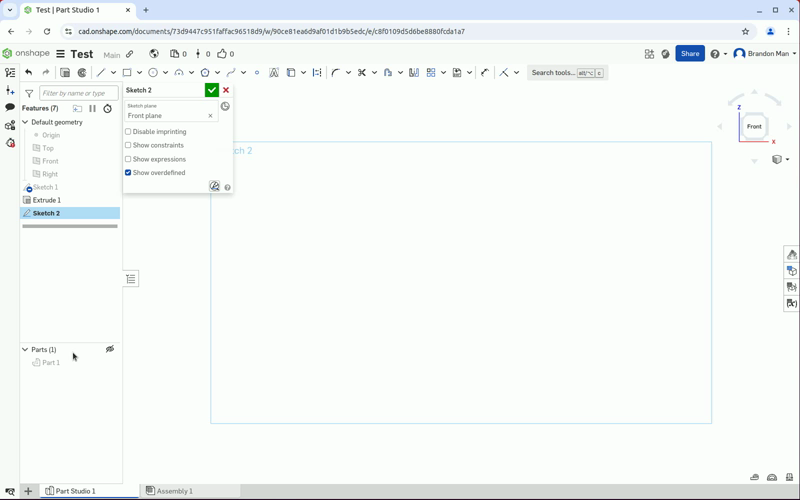
key(l)
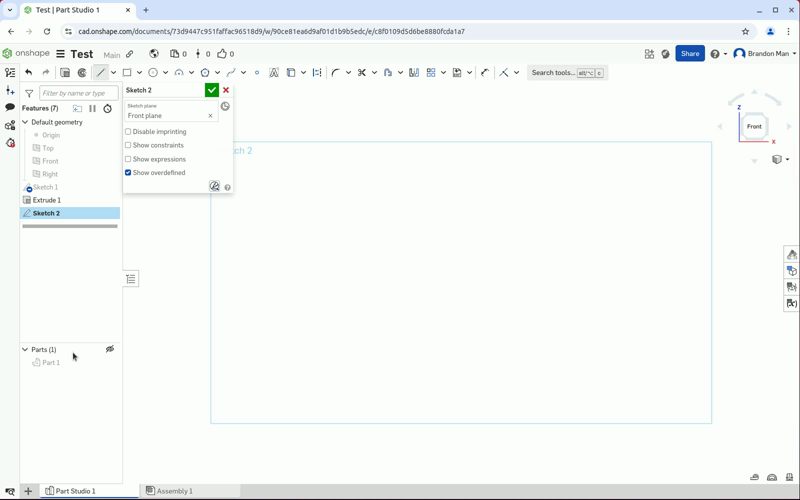
key_down(shift)
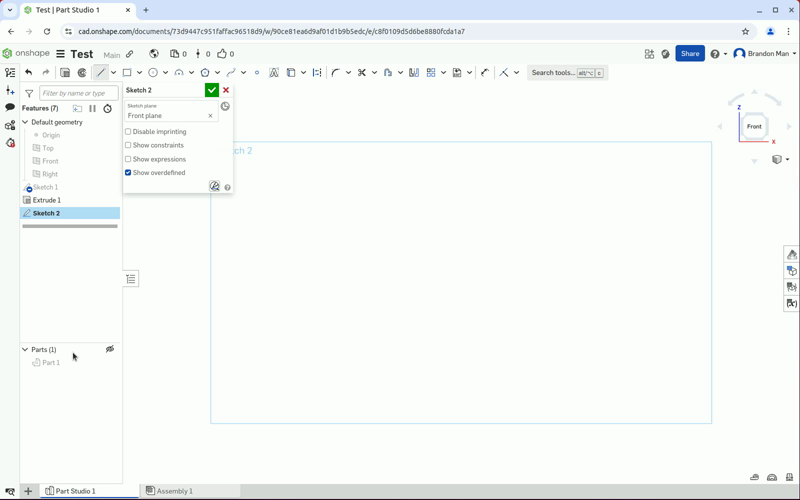
mouse_move(348, 293)
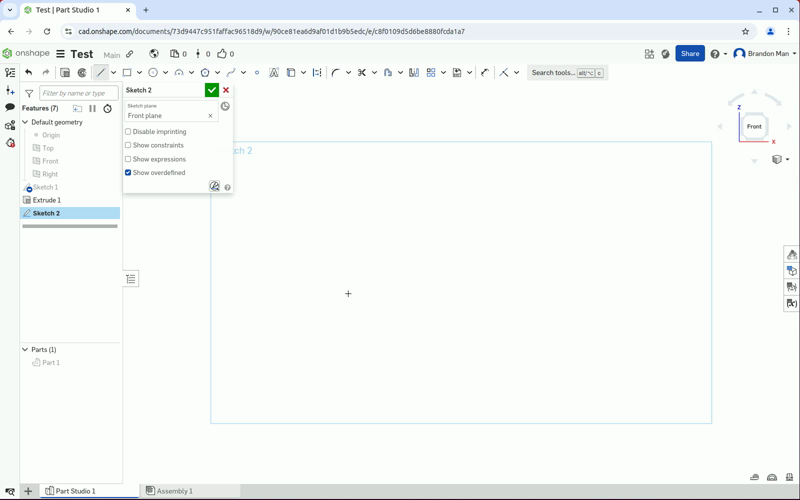
click(348, 293)
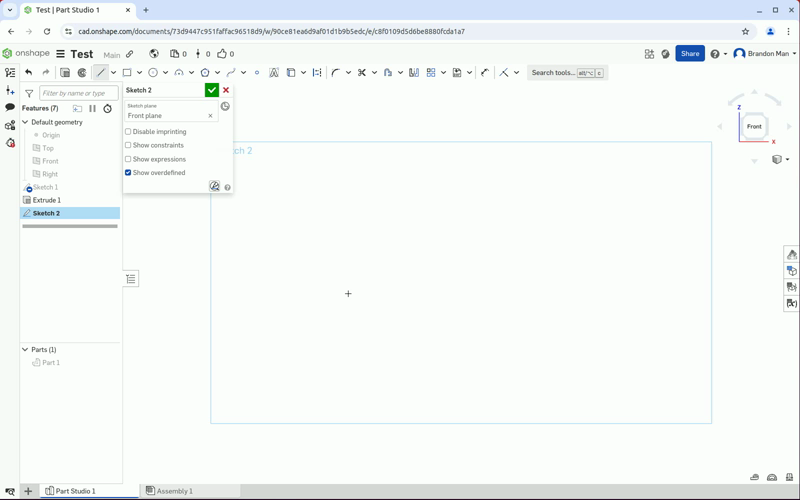
key_up(shift)
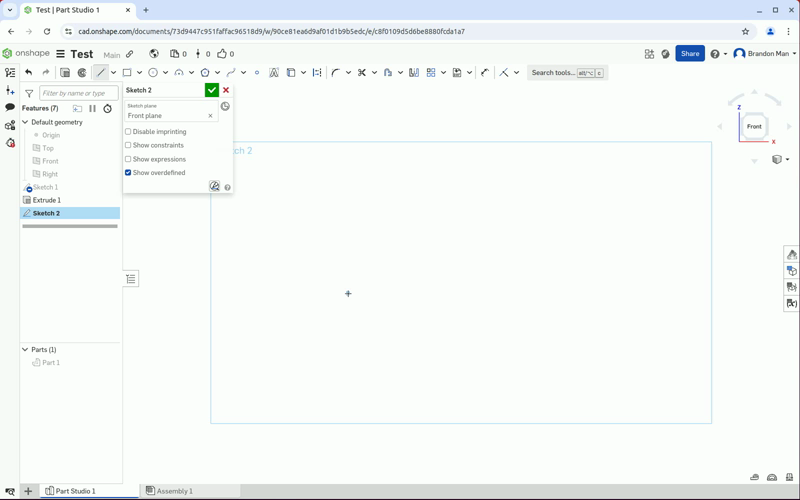
key_down(shift)
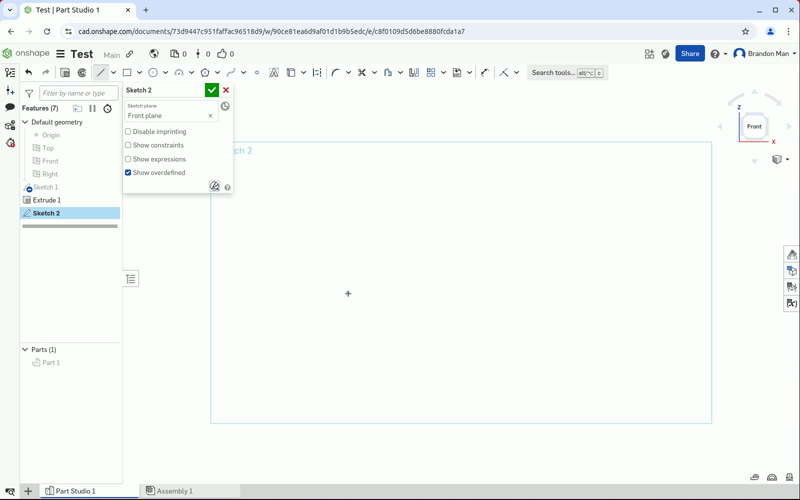
mouse_move(400, 329)
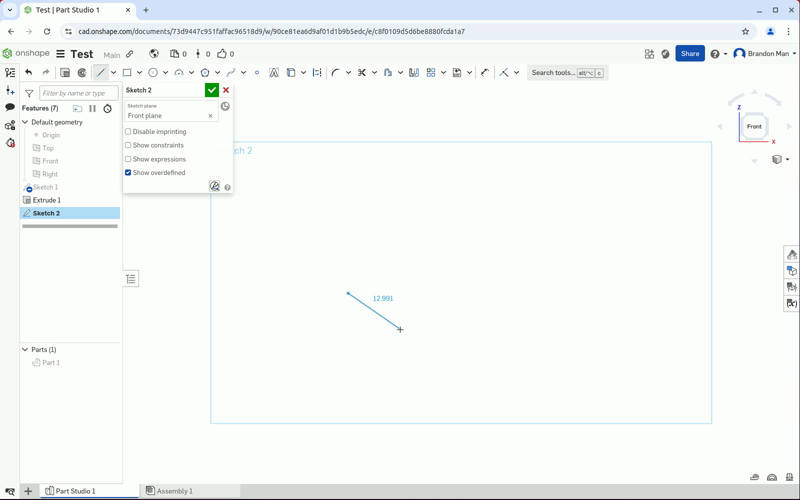
click(400, 329)
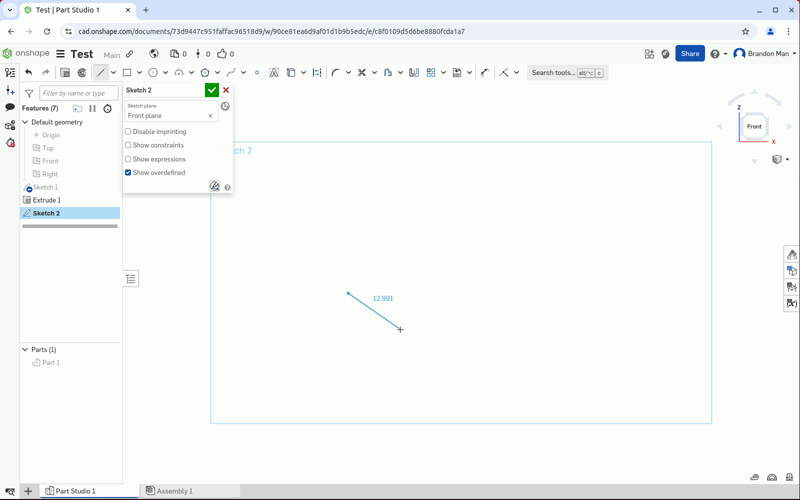
key_up(shift)
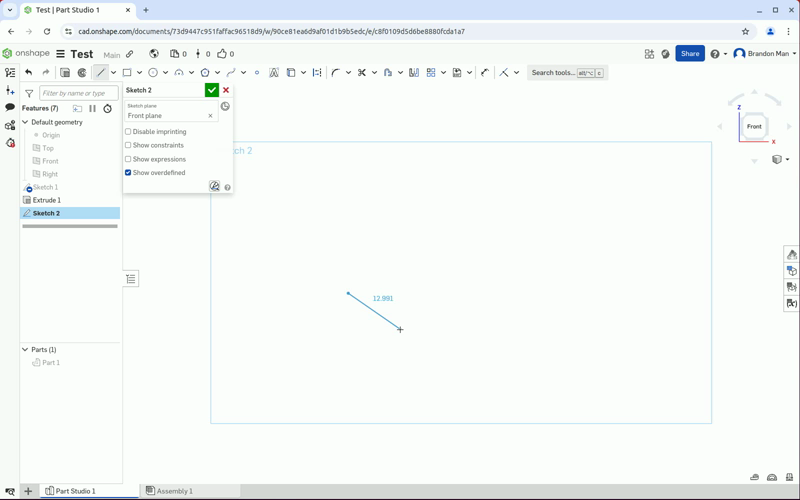
key_down(shift)
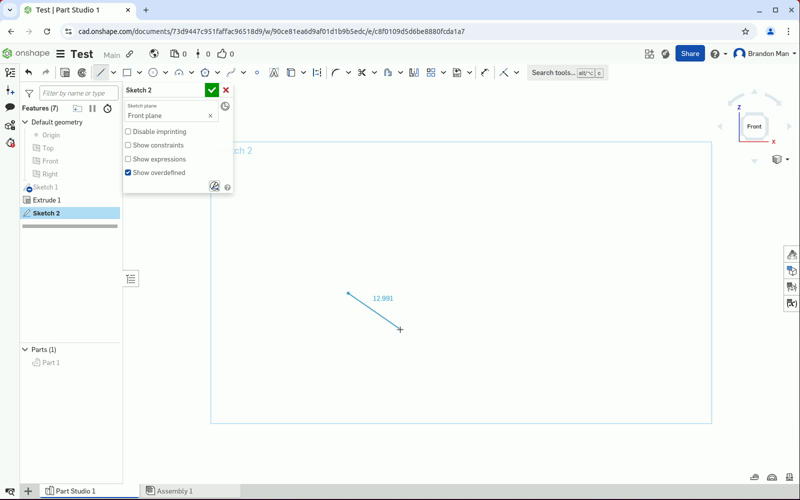
mouse_move(485, 207)
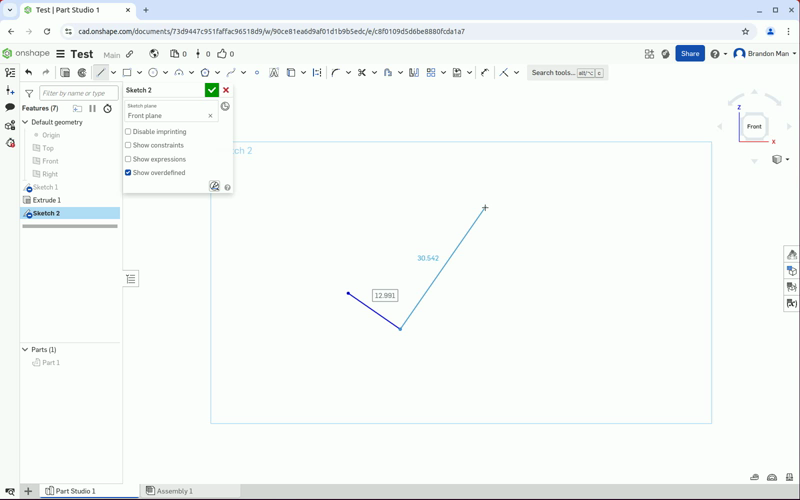
click(485, 207)
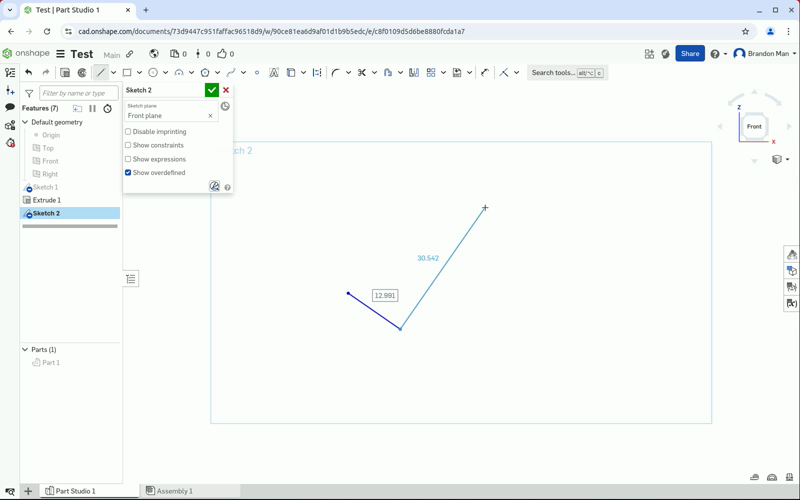
key_up(shift)
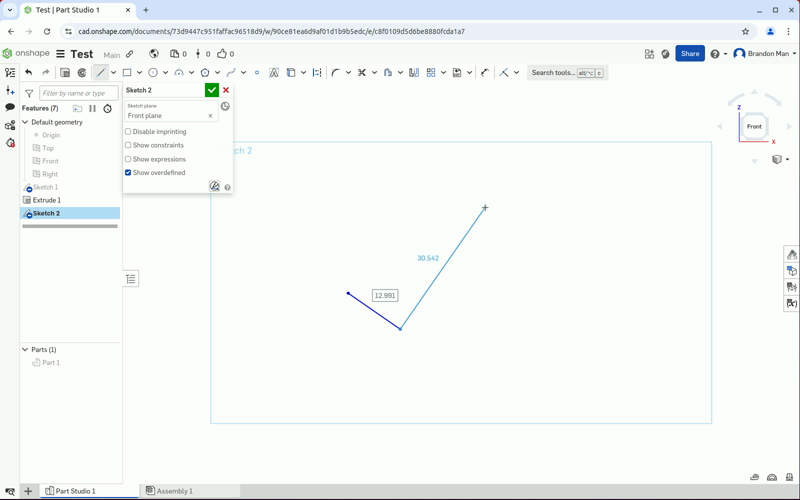
key_down(shift)
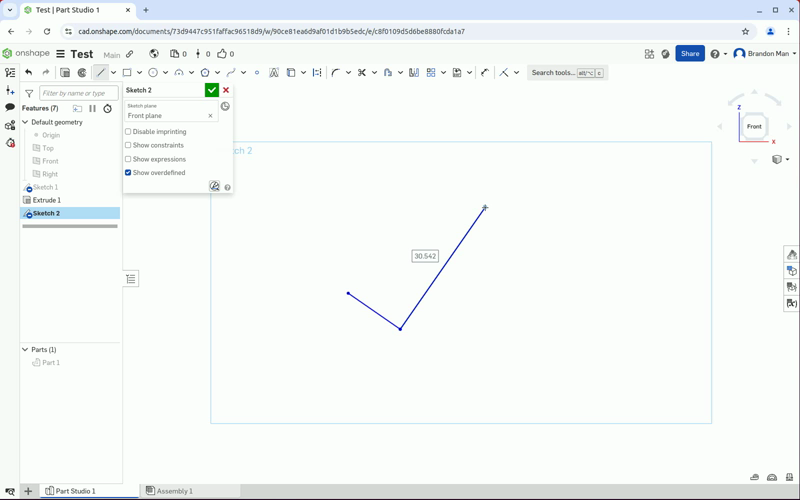
mouse_move(348, 293)
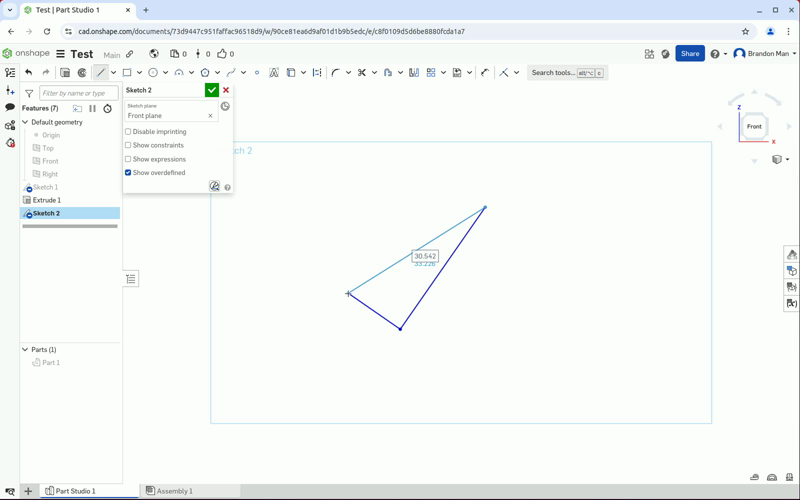
key_up(shift)
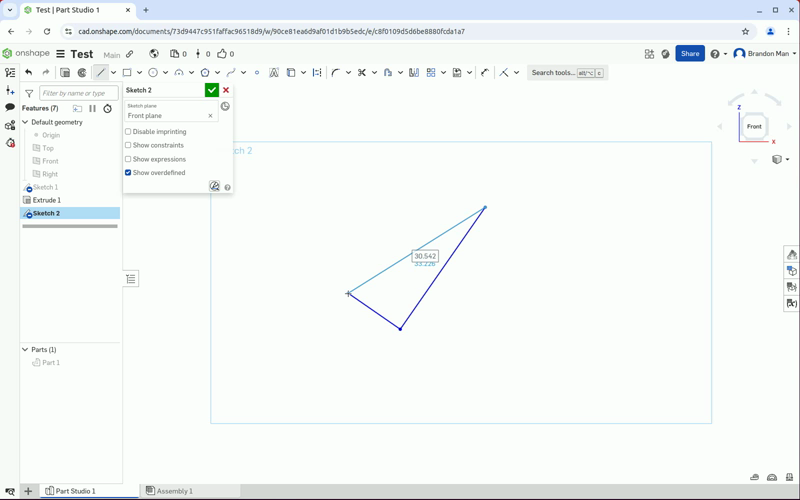
click(348, 293)
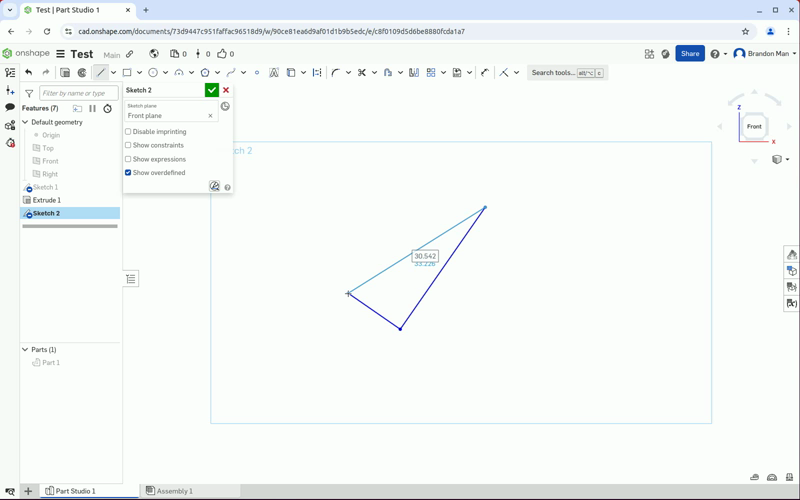
key(esc)
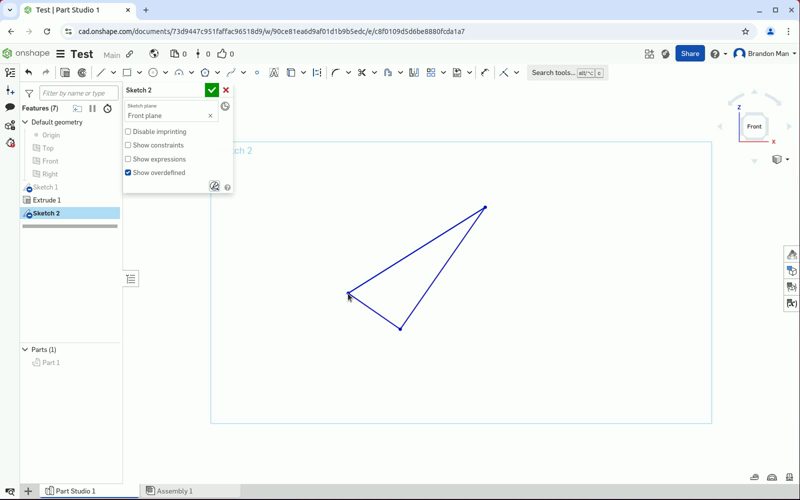
mouse_move(403, 298)
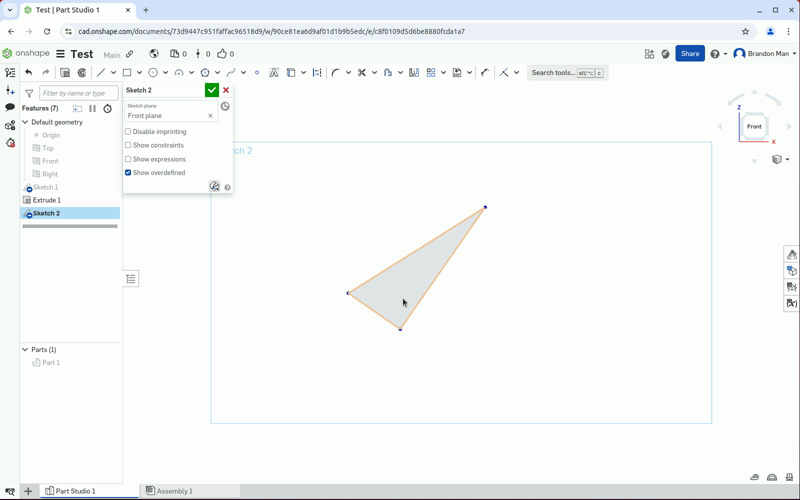
click(403, 298)
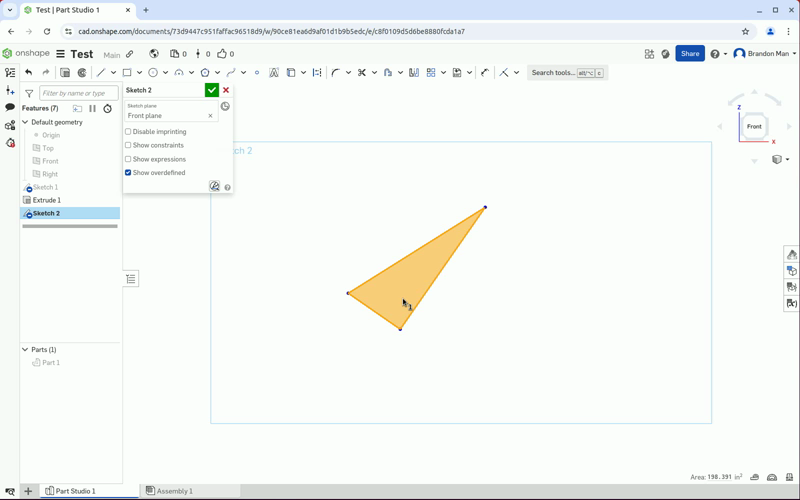
mouse_move(73, 352)
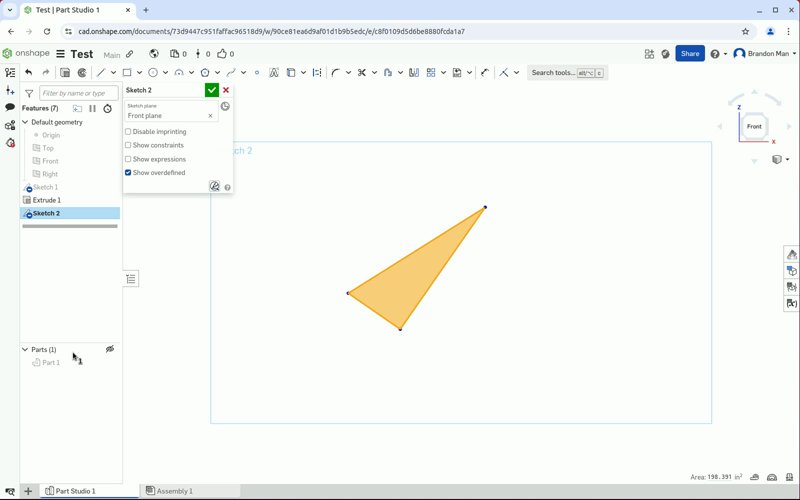
key(shift+y)
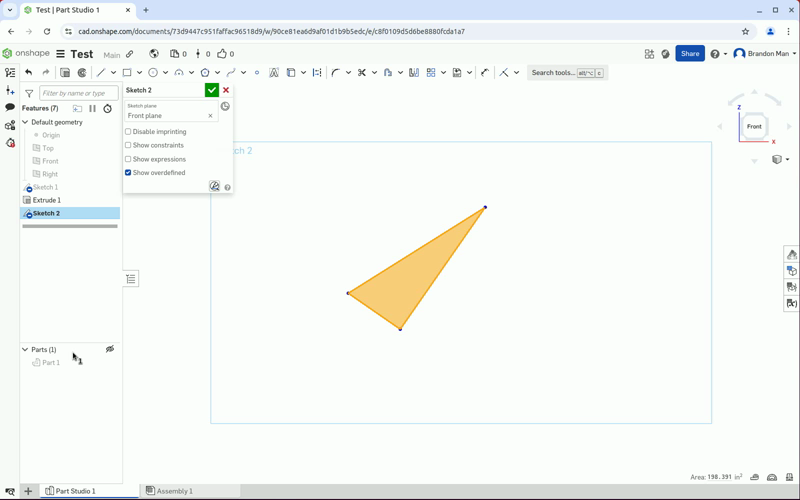
key(shift+e)
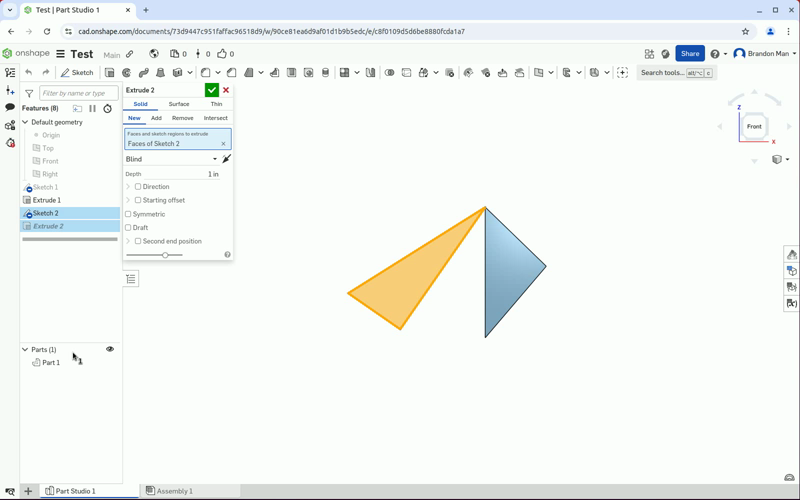
mouse_move(143, 106)
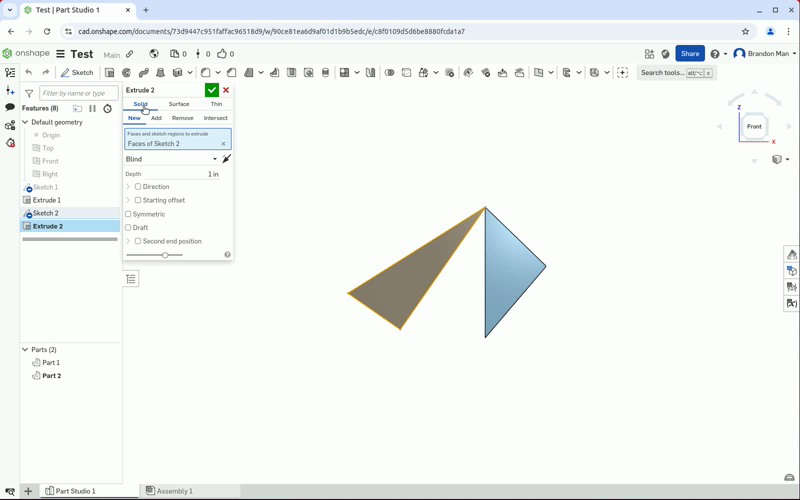
click(143, 106)
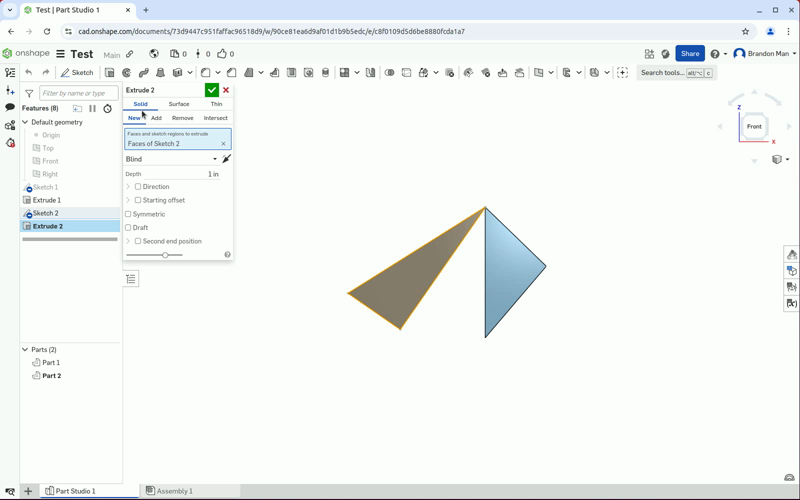
mouse_move(137, 120)
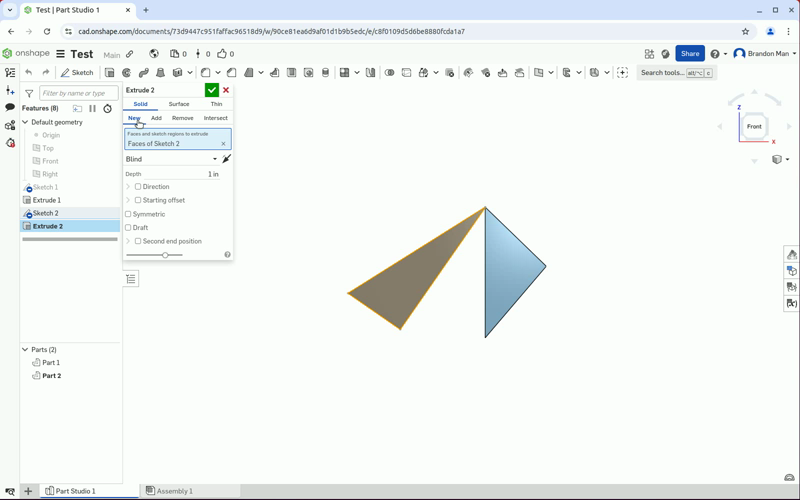
click(137, 120)
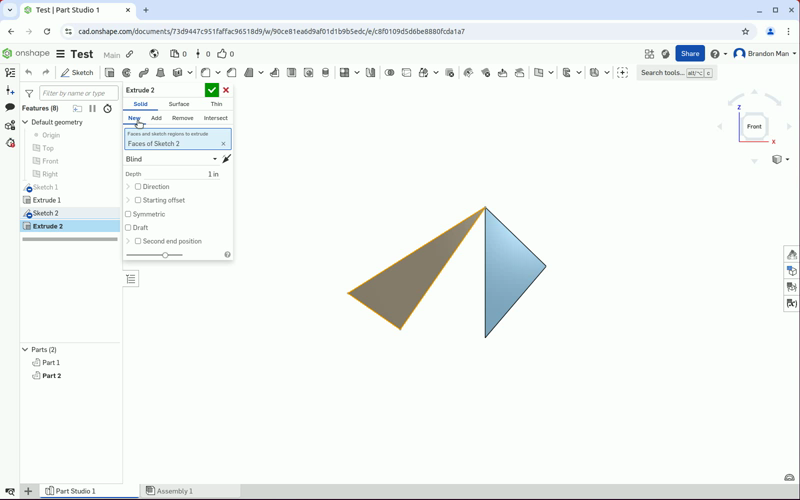
key(tab, 4)
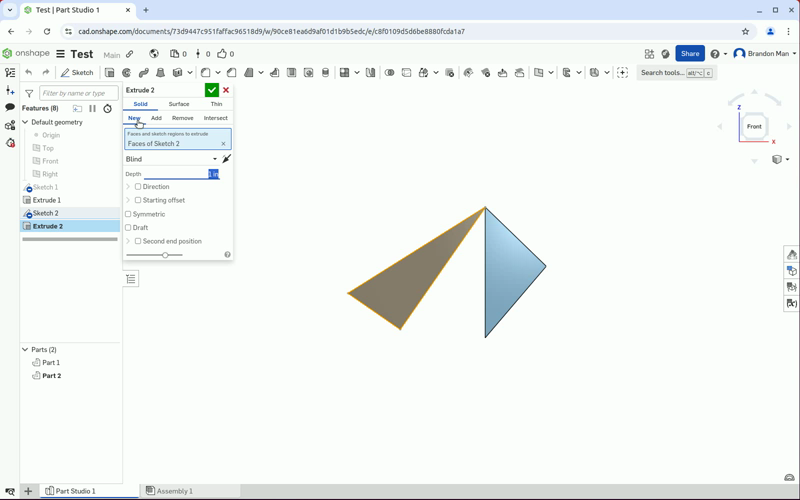
text(0.722)
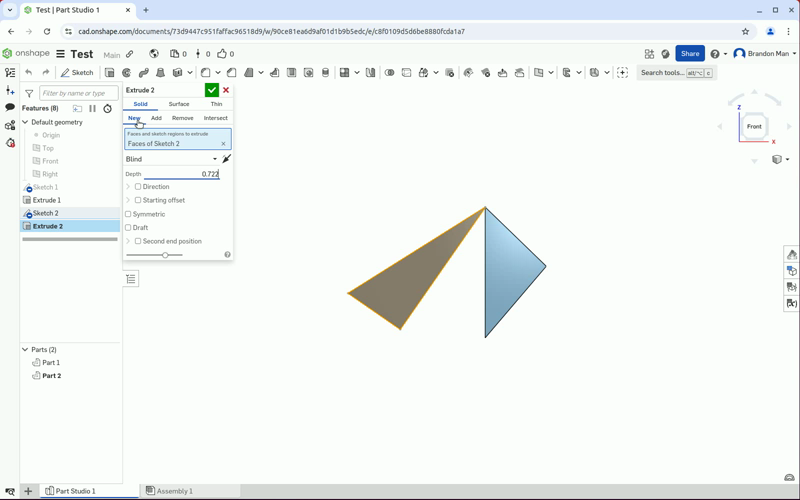
key(enter)
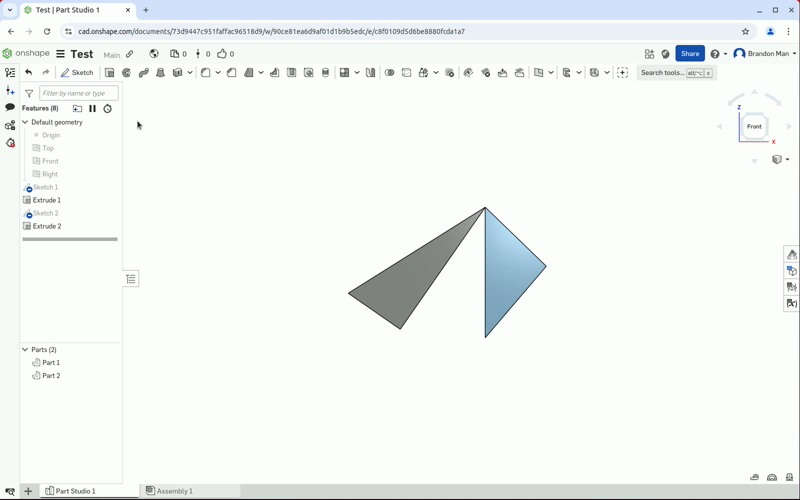
key(shift+h)
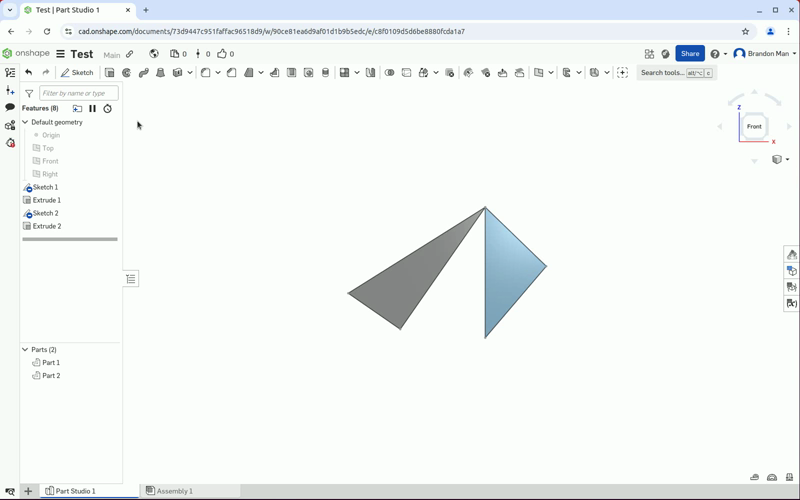
key(shift+h)
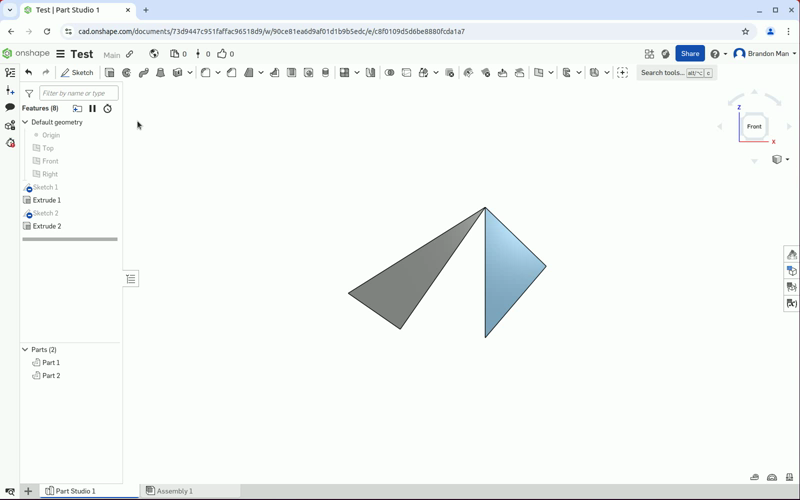
mouse_move(73, 189)
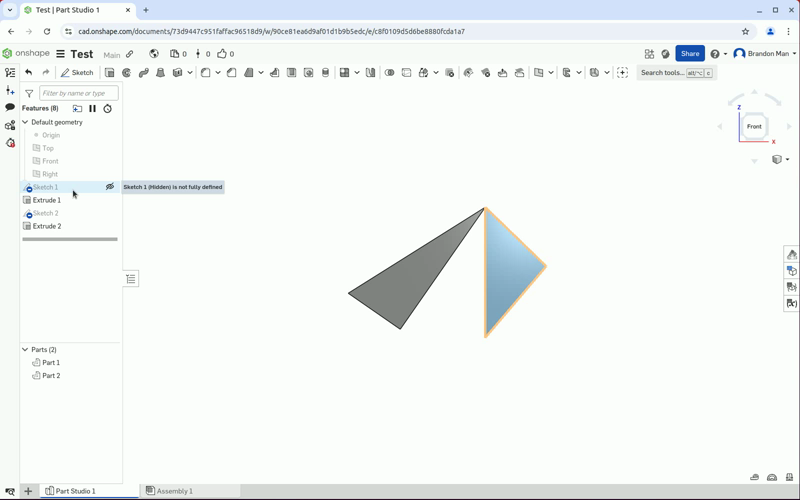
click(73, 189)
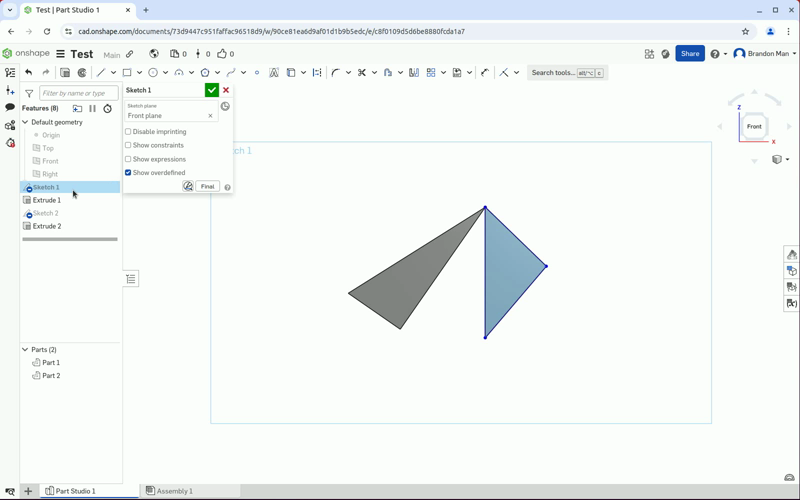
mouse_move(229, 92)
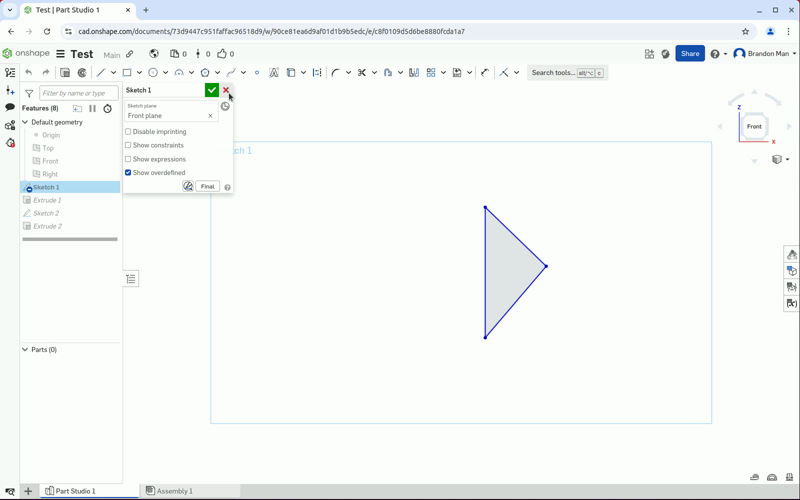
click(229, 92)
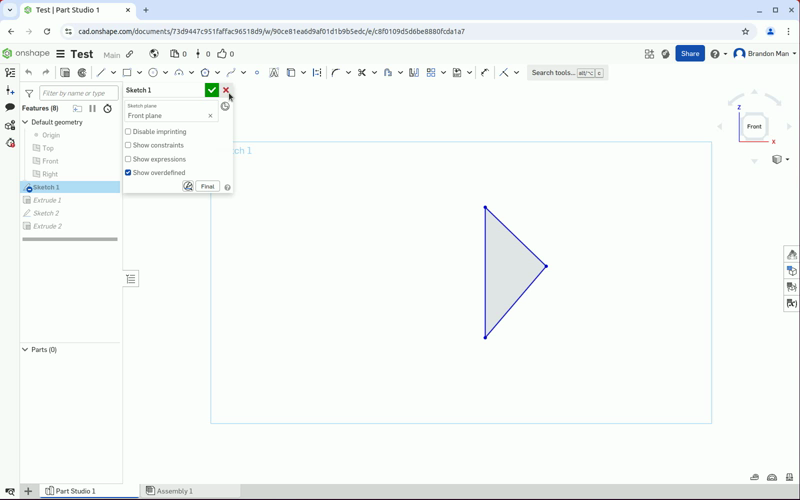
key(shift+s)
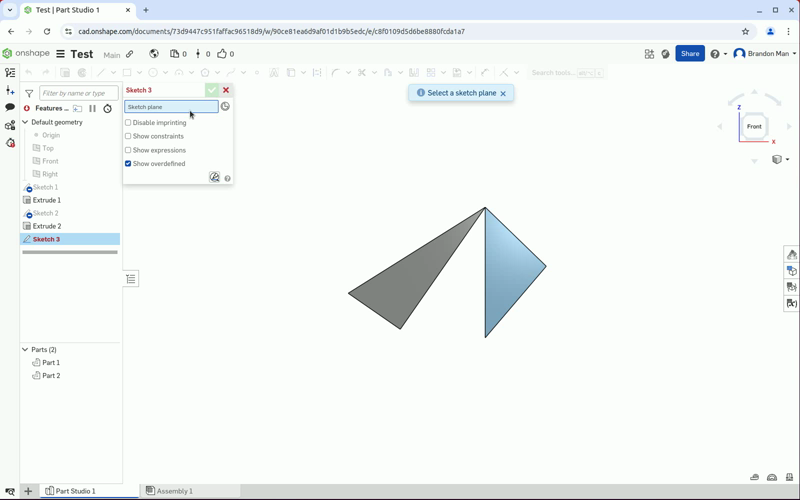
mouse_move(73, 163)
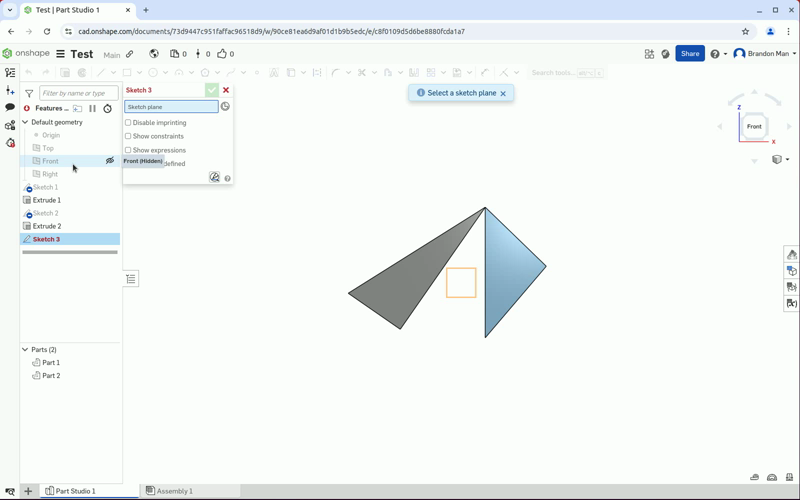
click(73, 163)
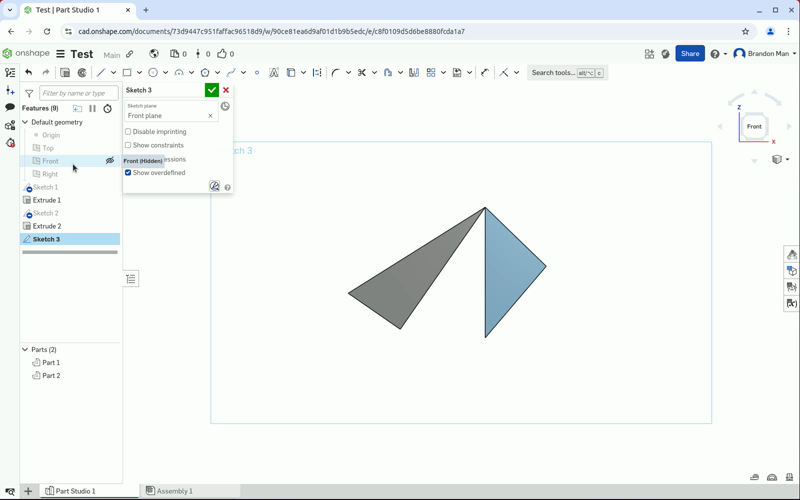
mouse_move(73, 352)
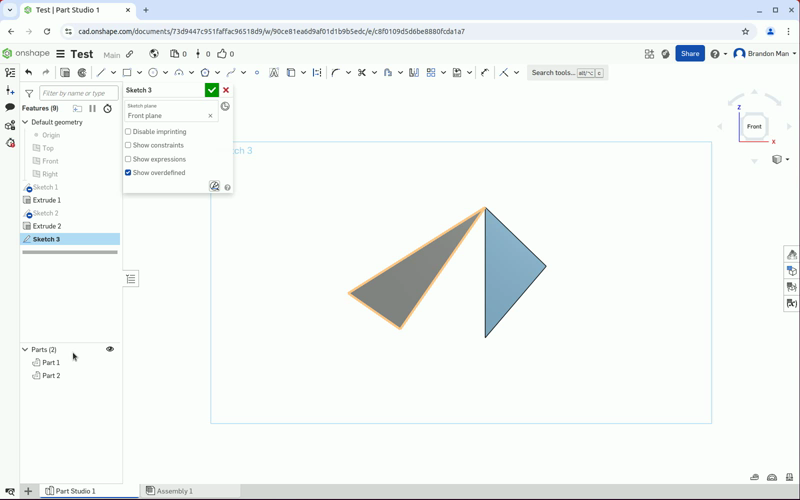
key(y)
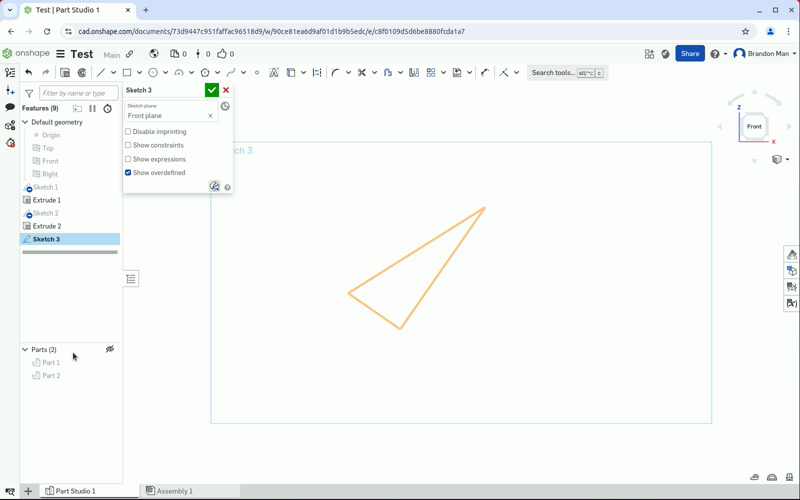
key(l)
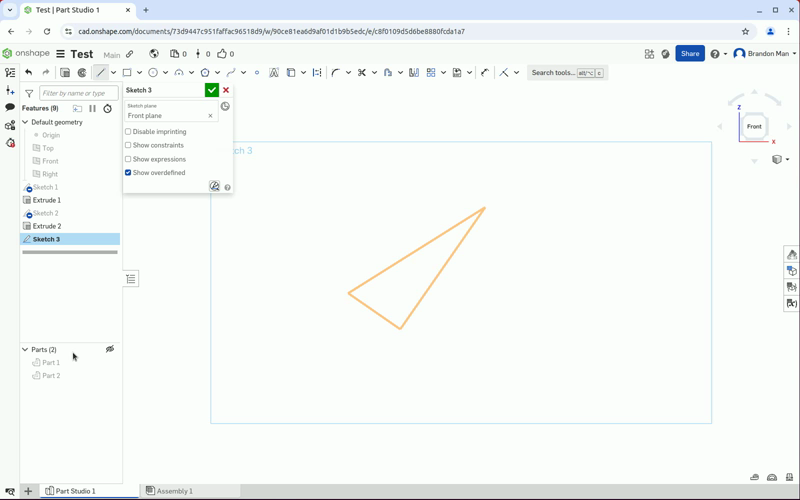
key_down(shift)
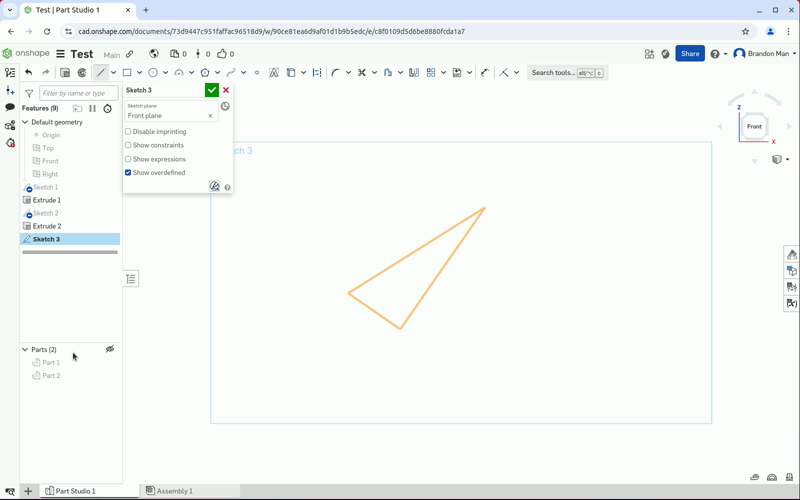
mouse_move(485, 206)
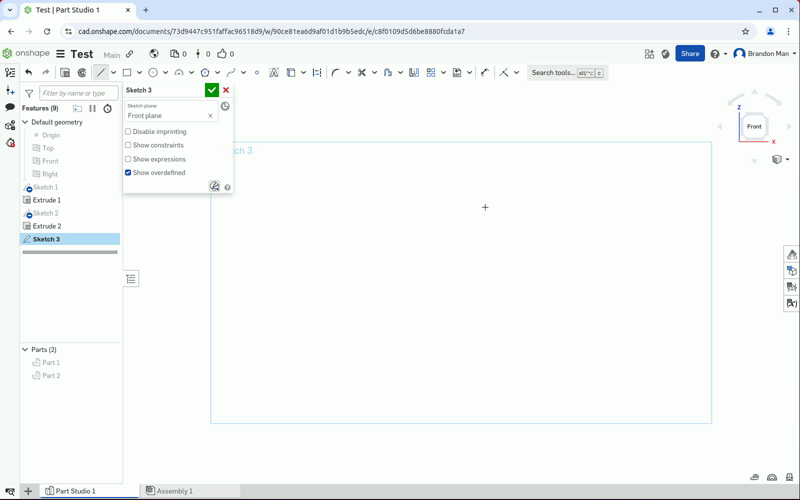
click(485, 206)
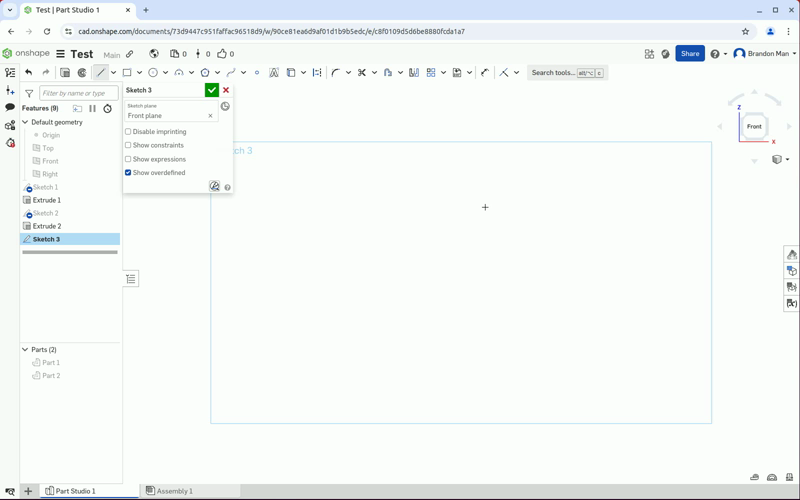
key_up(shift)
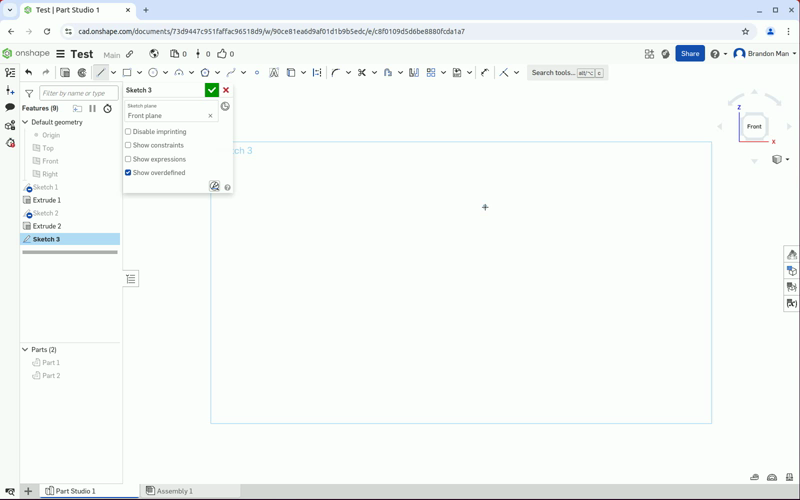
key_down(shift)
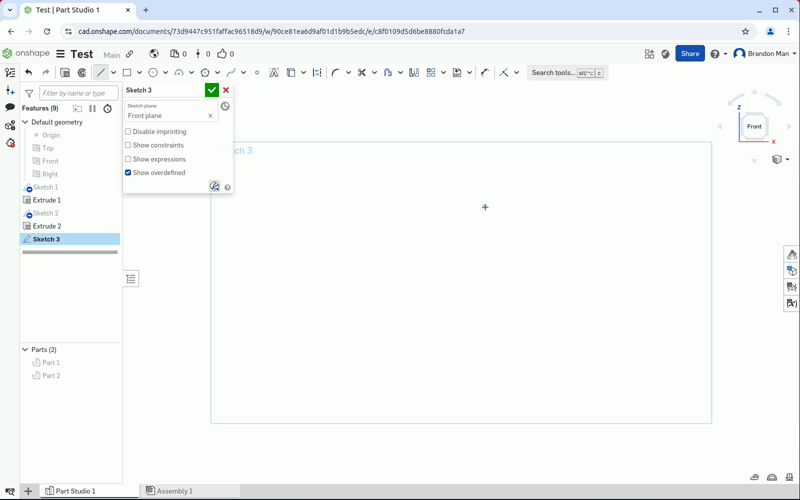
mouse_move(515, 206)
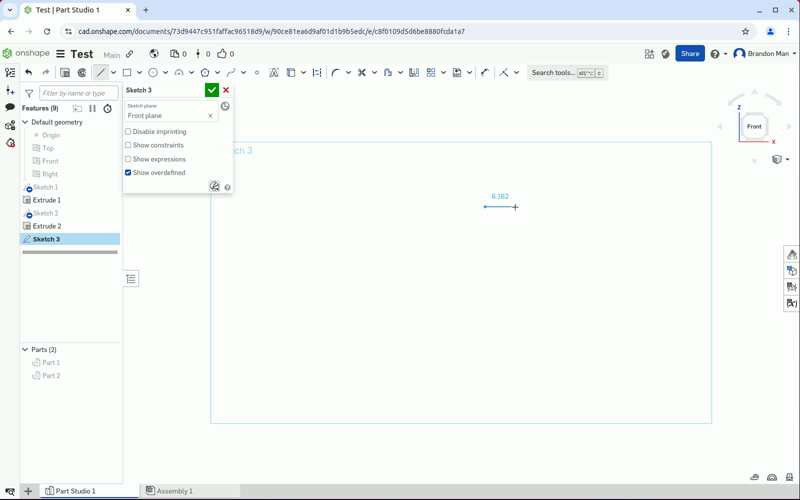
mouse_move(524, 198)
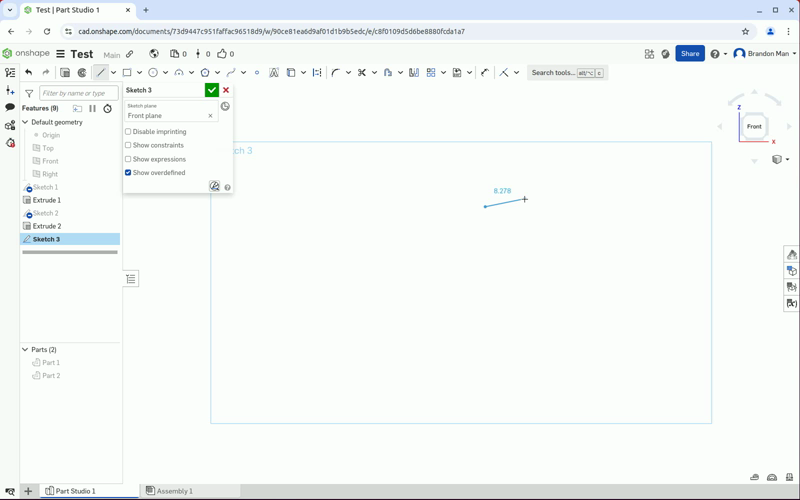
click(524, 198)
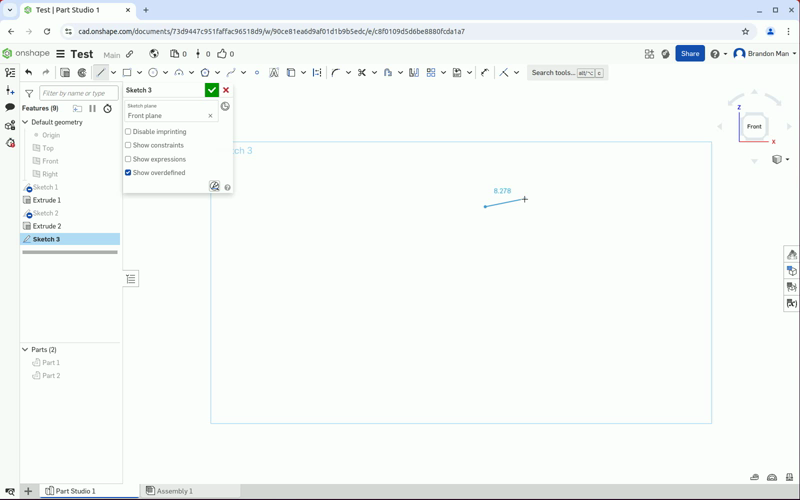
key_up(shift)
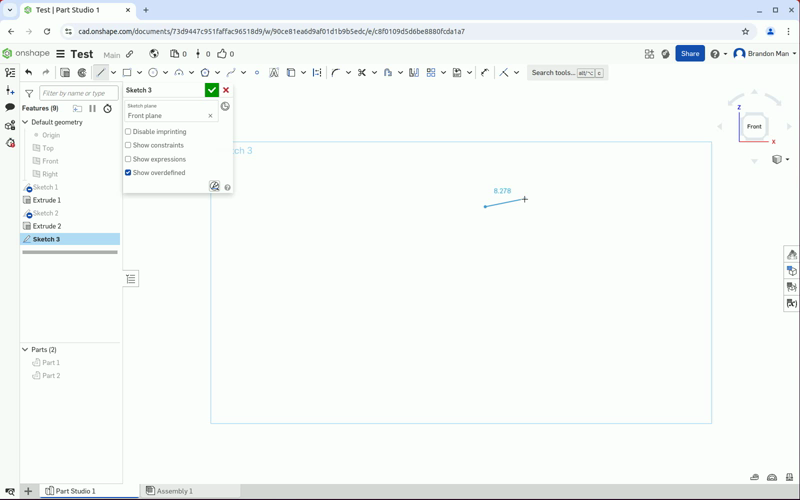
key_down(shift)
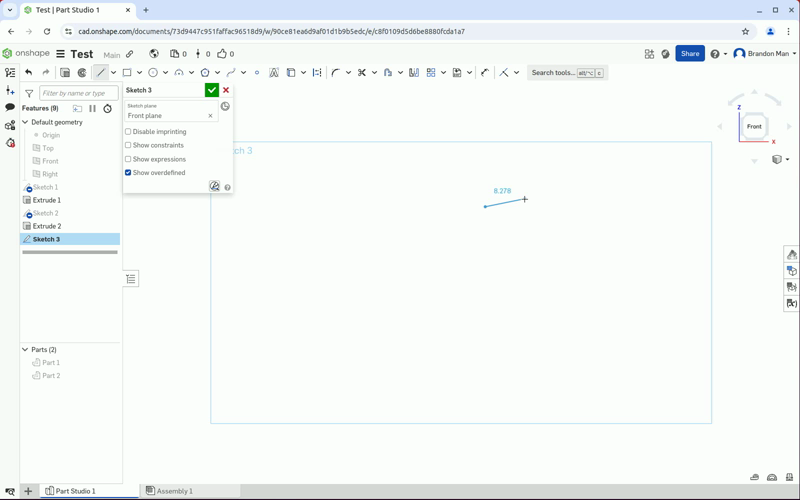
mouse_move(554, 198)
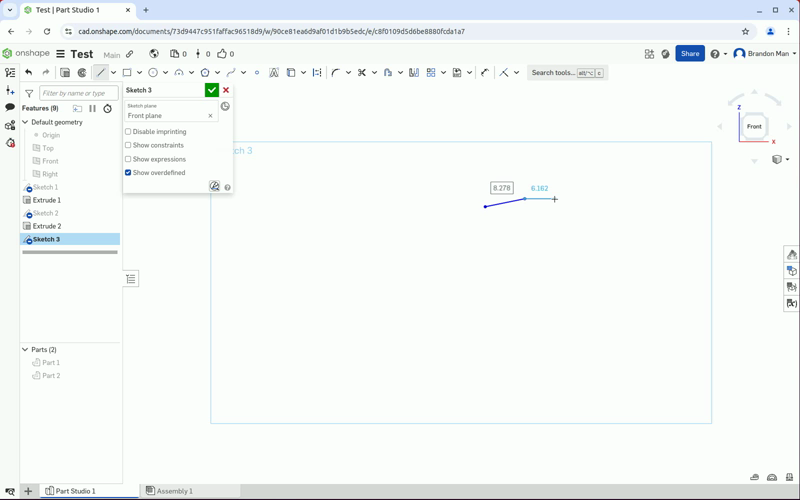
mouse_move(485, 183)
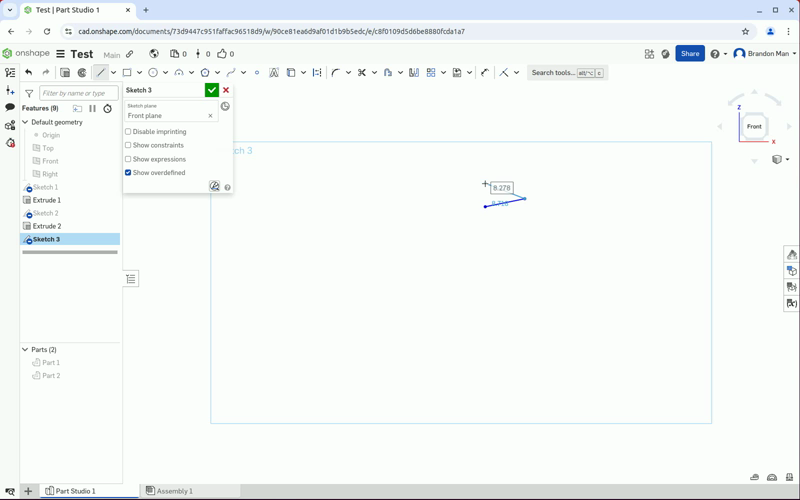
click(485, 183)
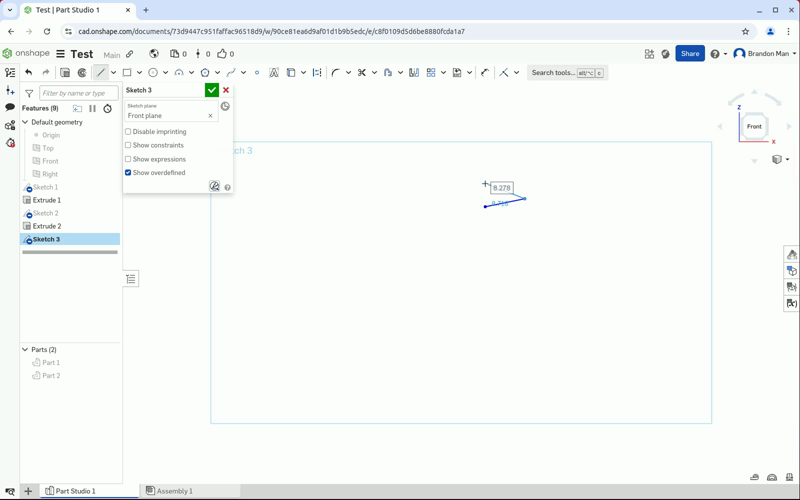
key_up(shift)
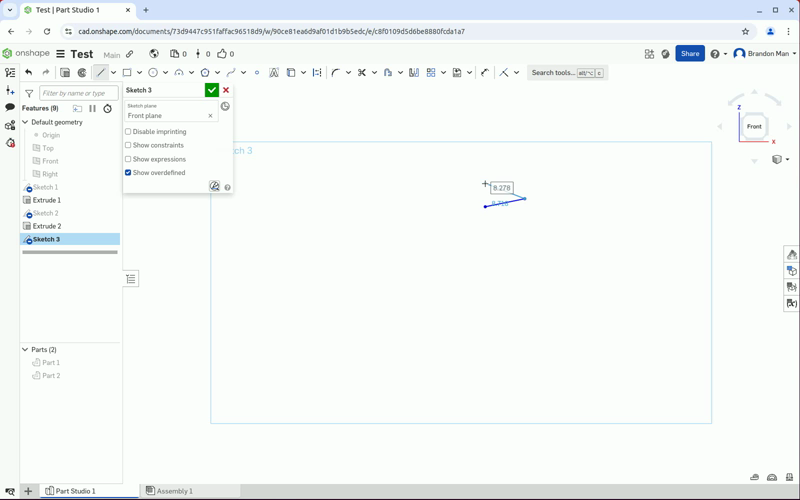
mouse_move(515, 183)
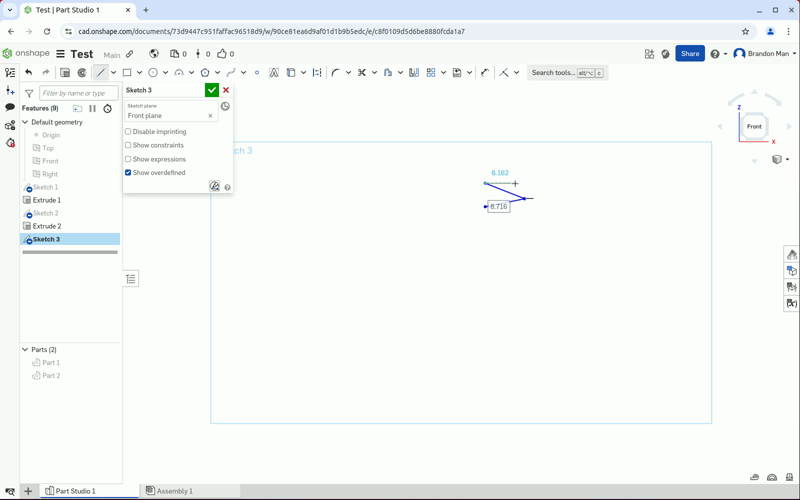
key_down(shift)
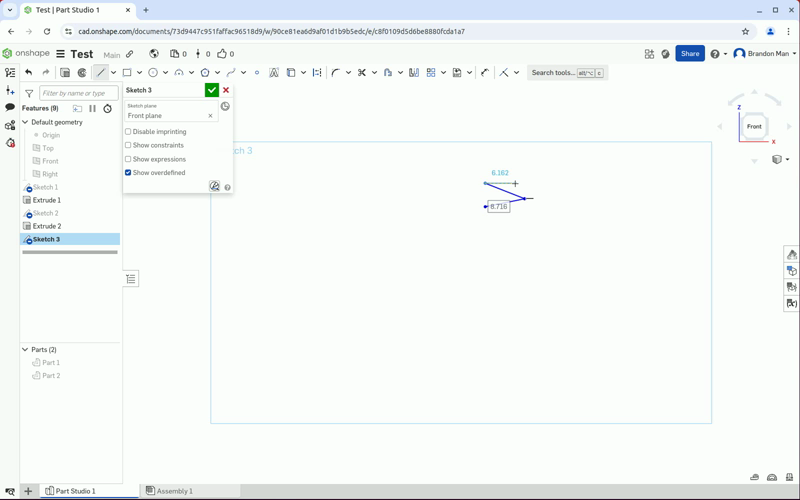
mouse_move(485, 206)
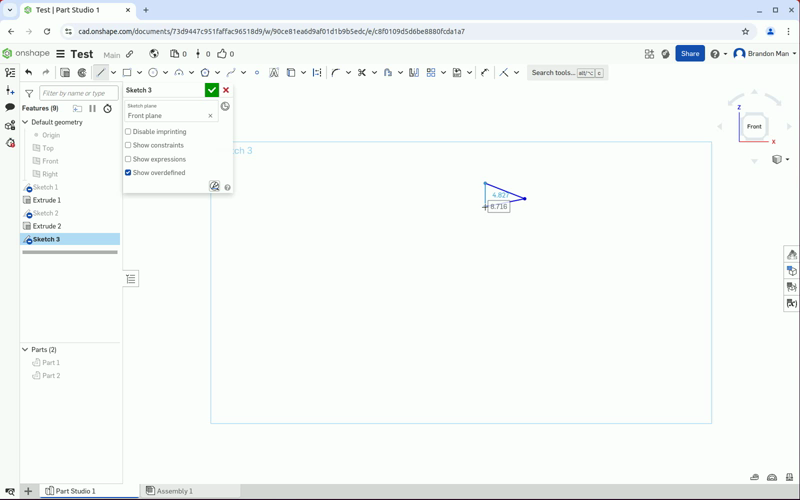
key_up(shift)
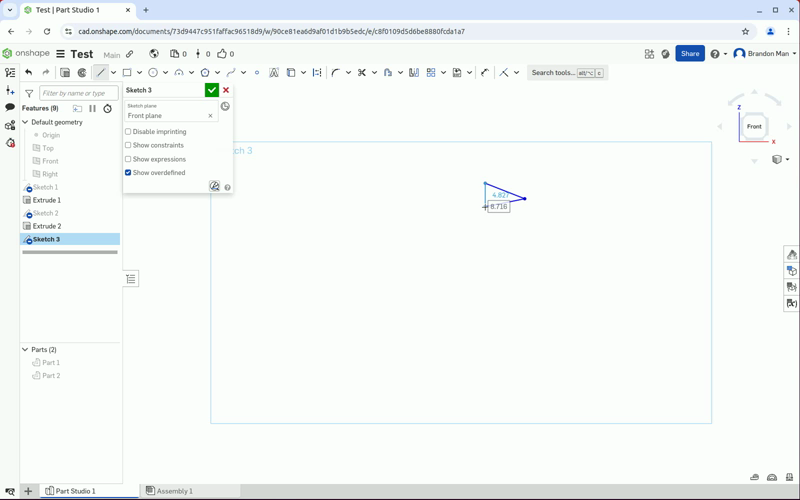
click(485, 206)
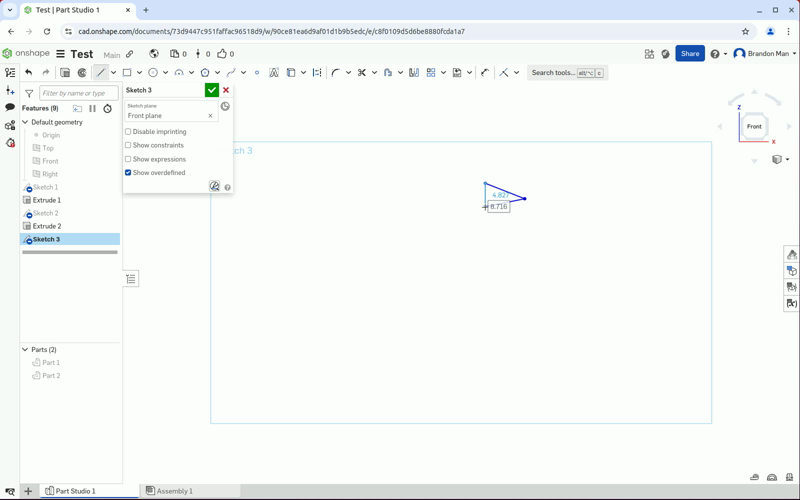
key(esc)
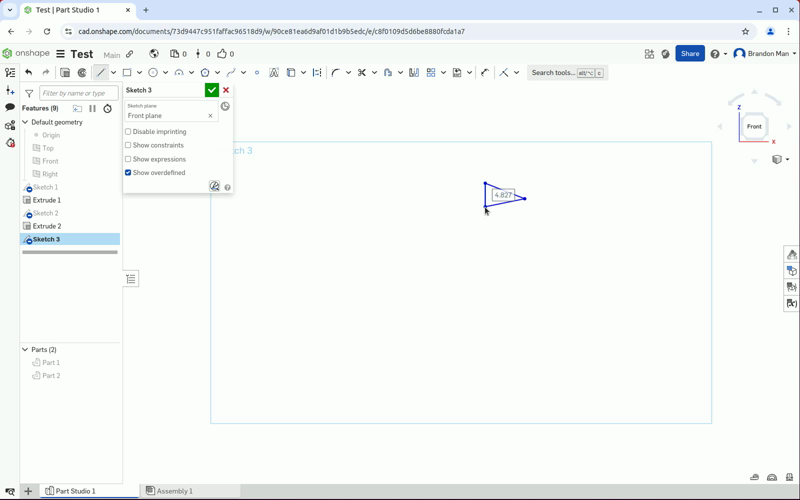
mouse_move(507, 196)
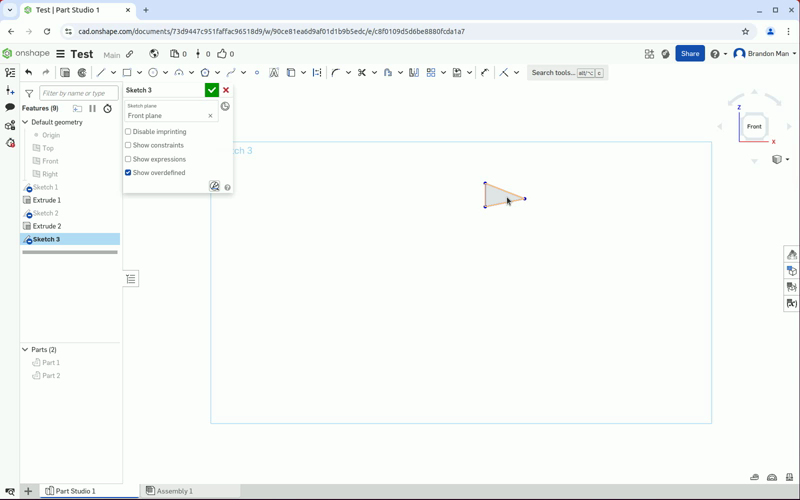
scroll(6)
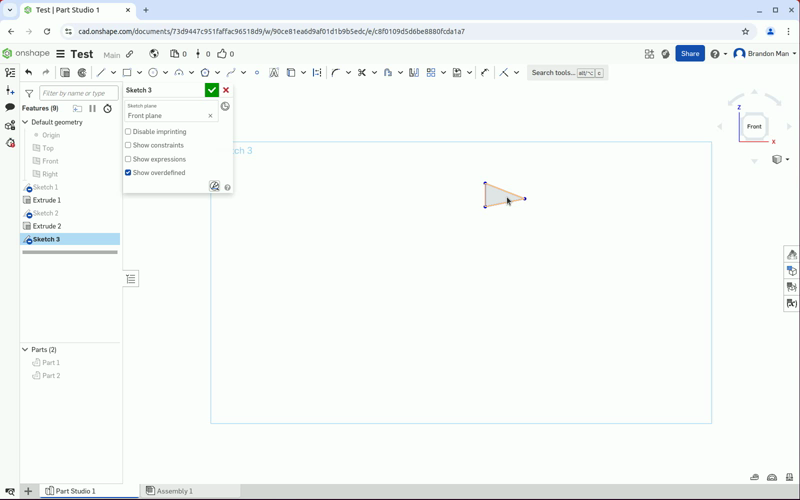
scroll(6)
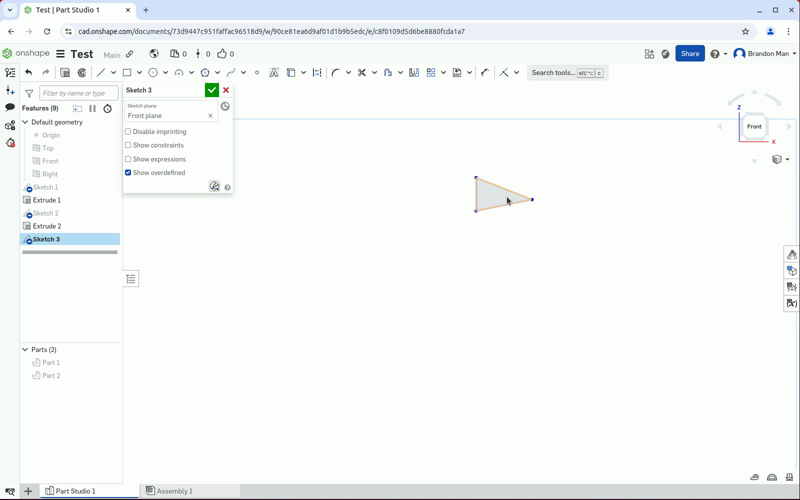
scroll(6)
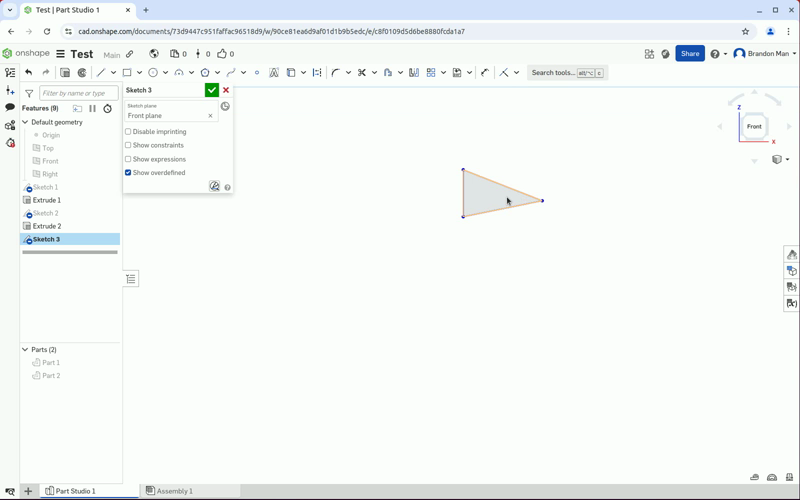
scroll(6)
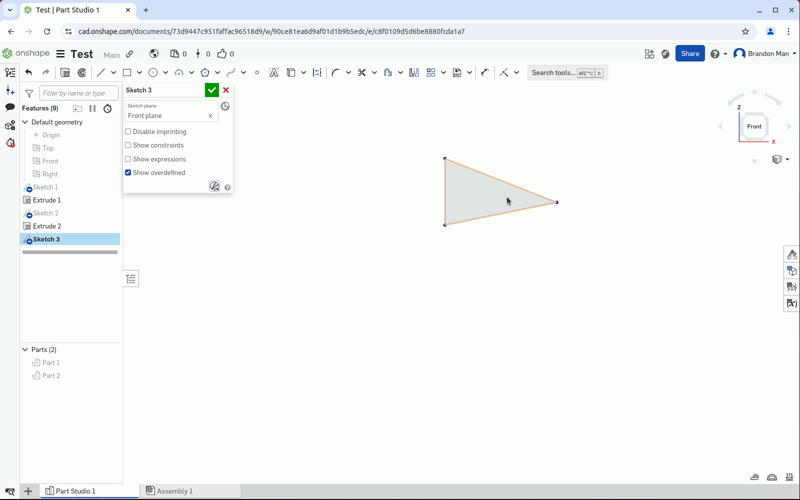
scroll(6)
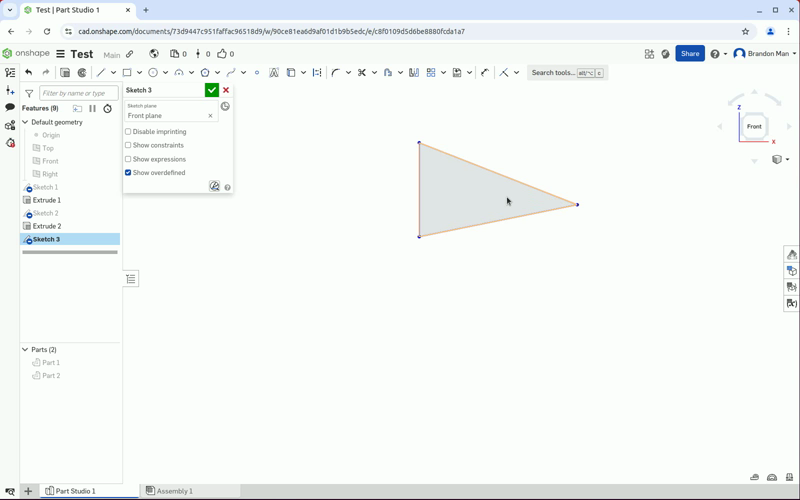
scroll(6)
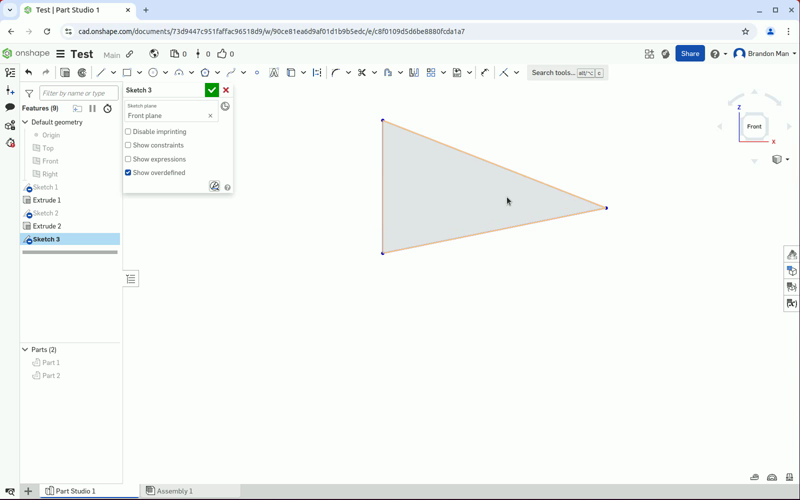
scroll(6)
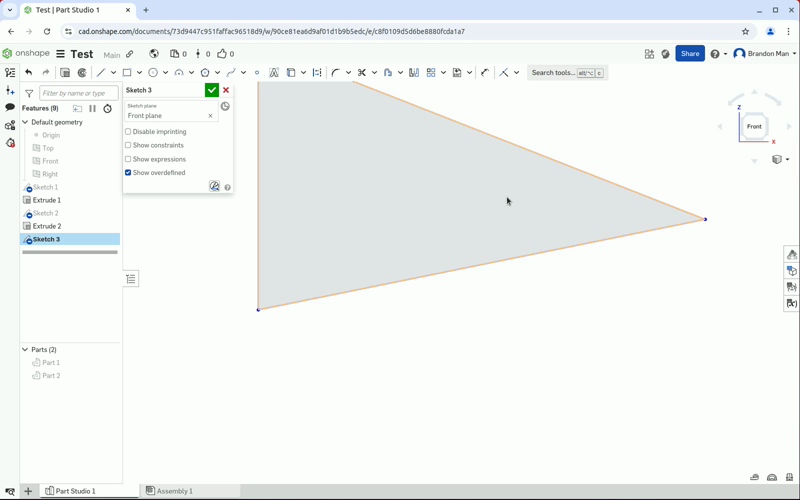
click(507, 196)
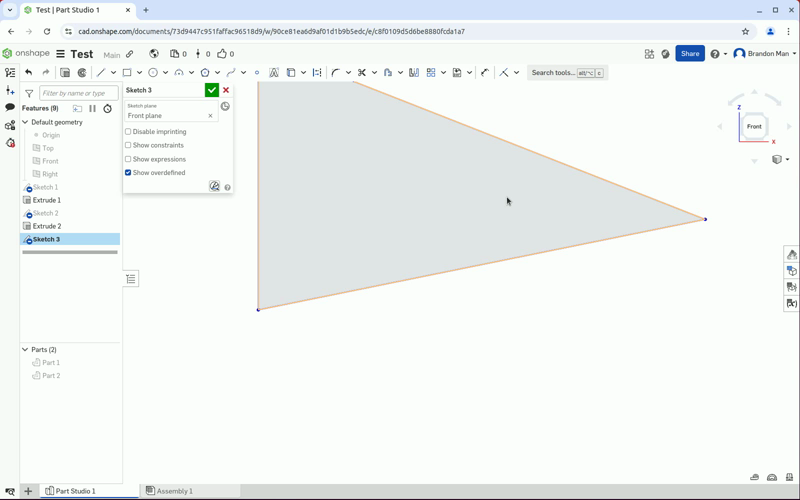
scroll(-6)
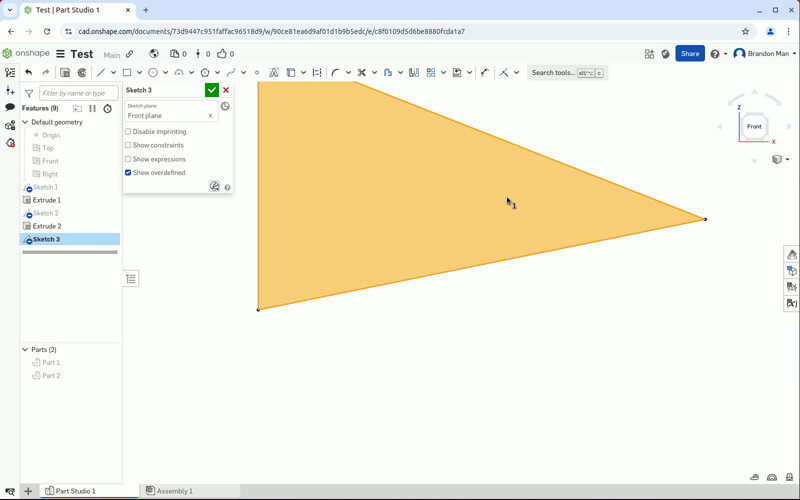
scroll(-6)
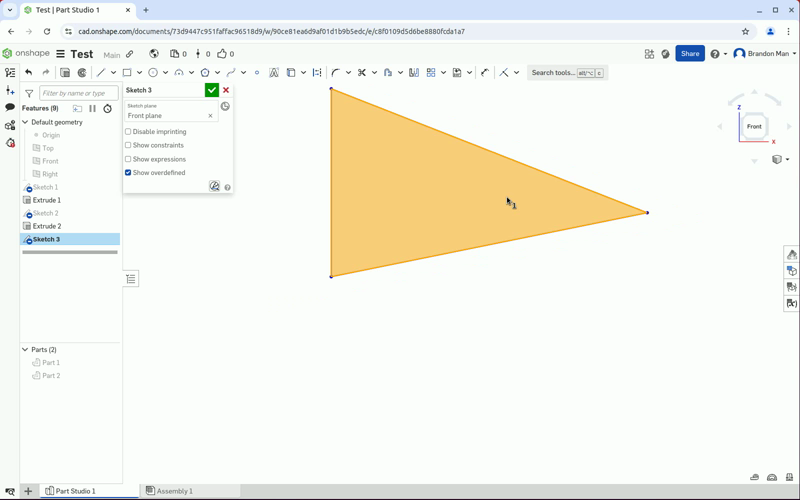
scroll(-6)
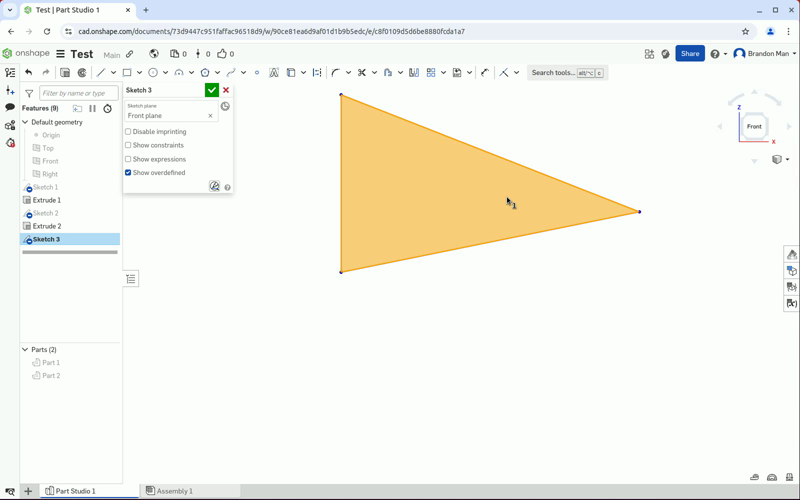
scroll(-6)
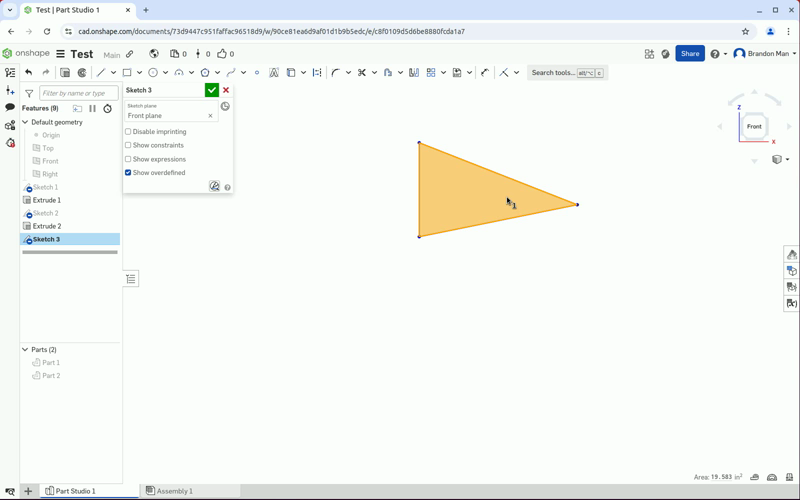
scroll(-6)
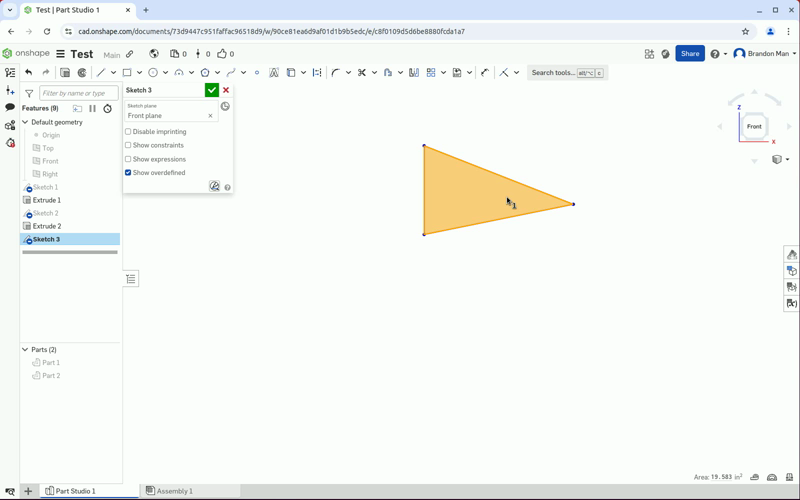
scroll(-6)
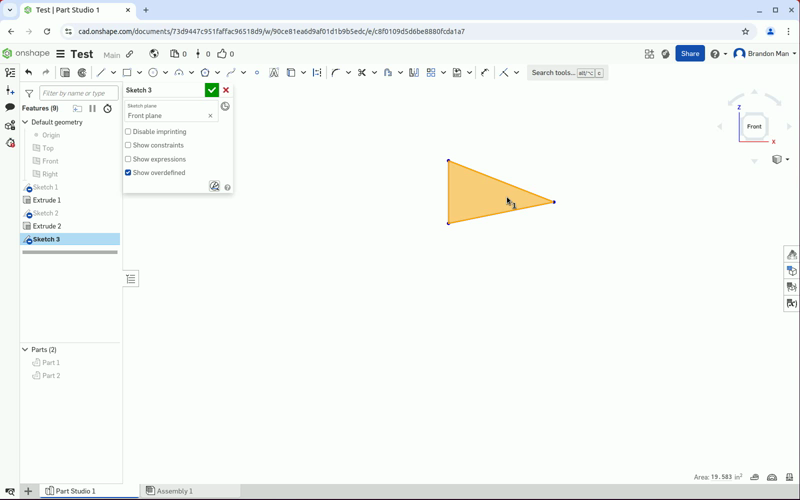
scroll(-6)
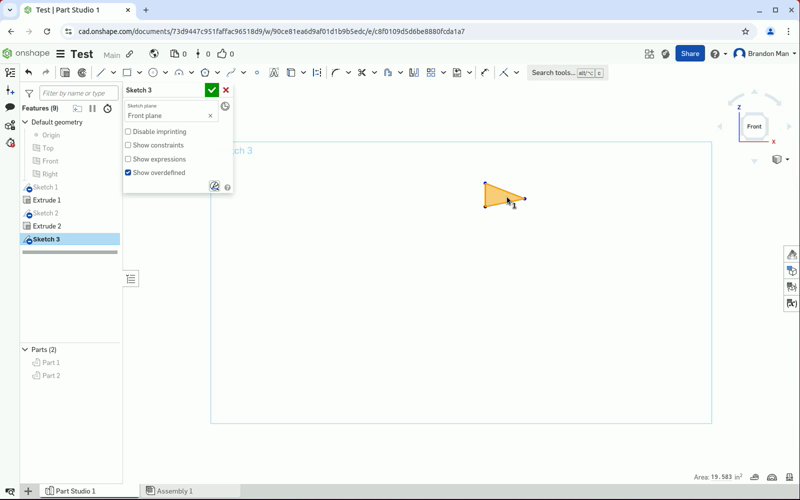
mouse_move(73, 352)
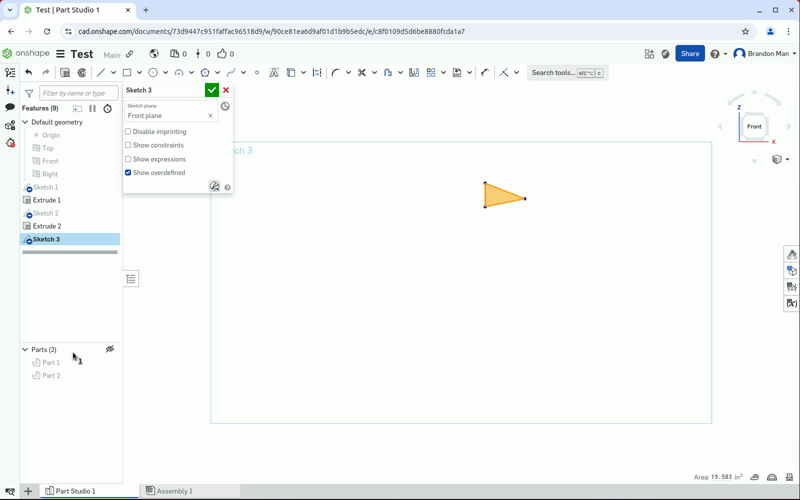
key(shift+y)
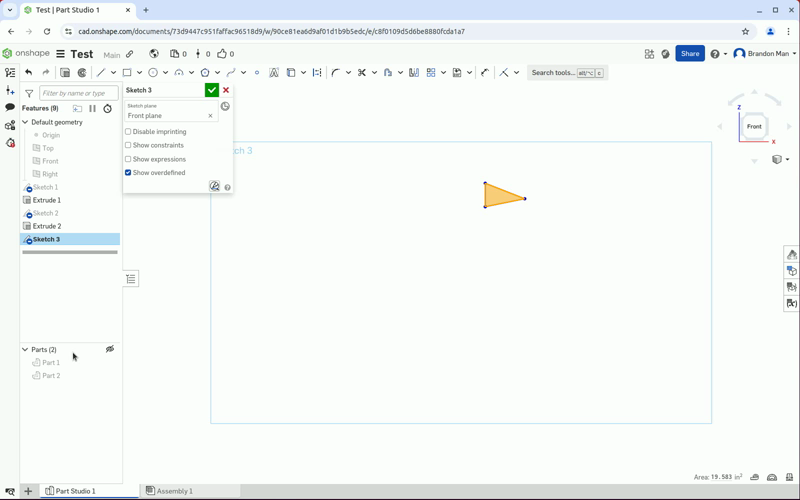
key(shift+e)
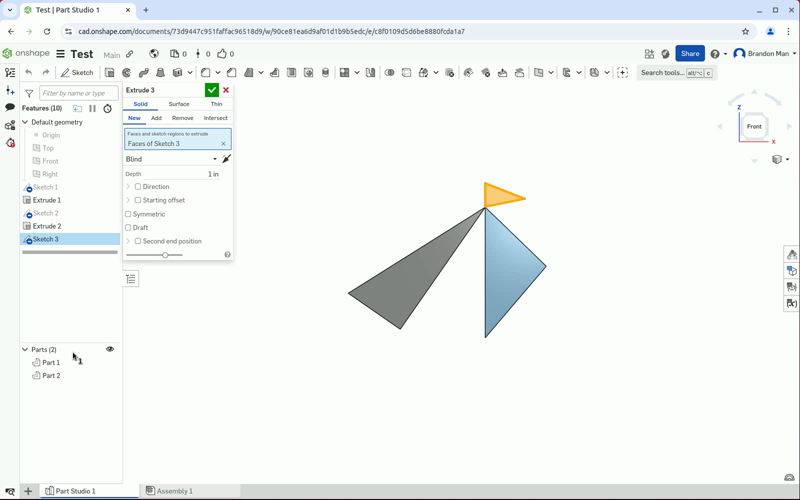
mouse_move(143, 106)
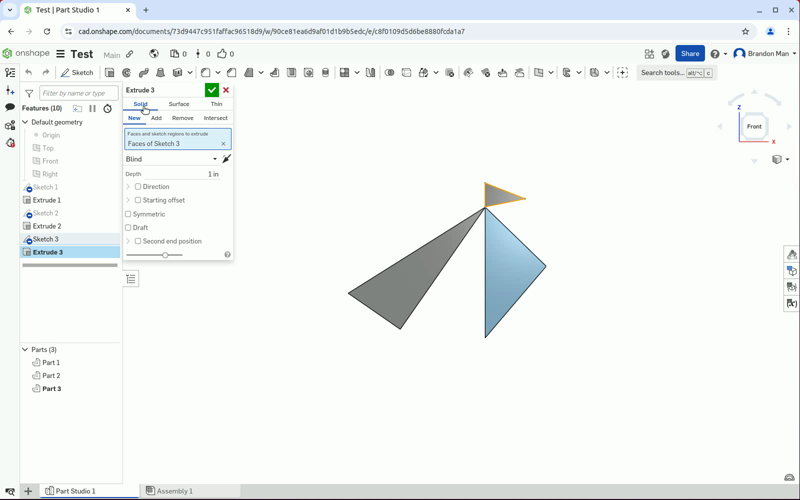
click(143, 106)
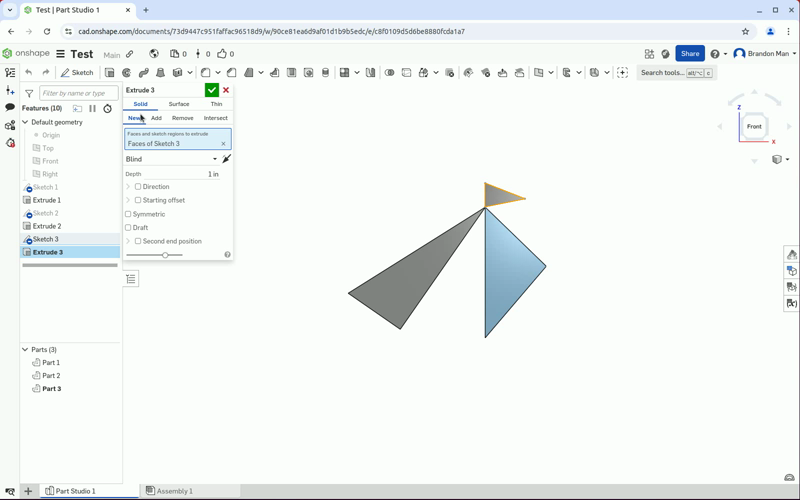
mouse_move(137, 120)
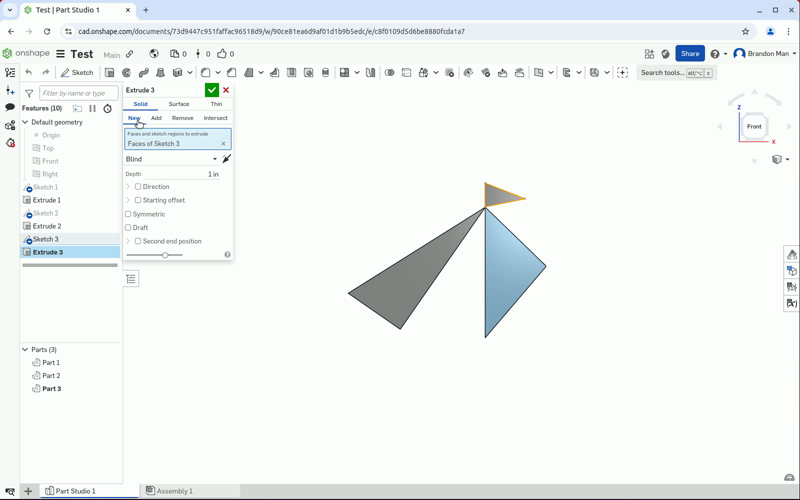
click(137, 120)
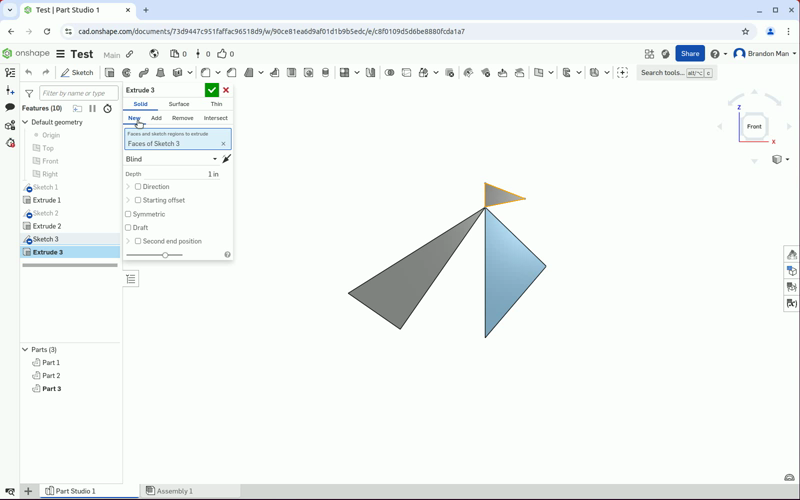
key(tab, 4)
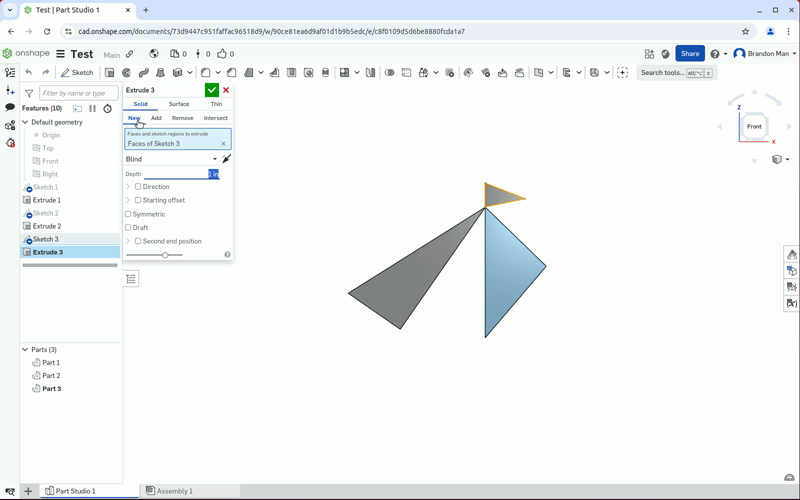
text(0.722)
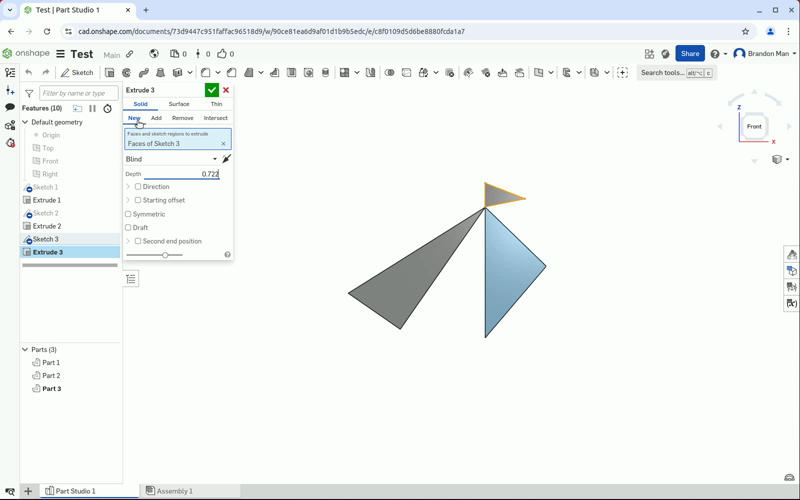
key(enter)
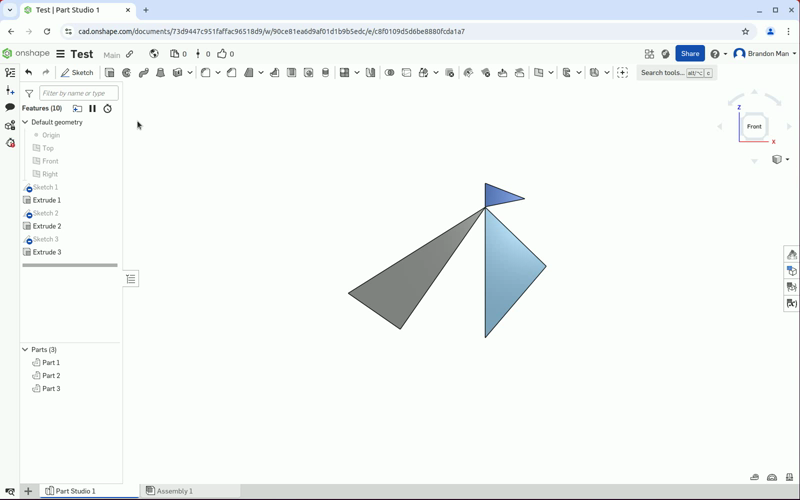
key(shift+h)
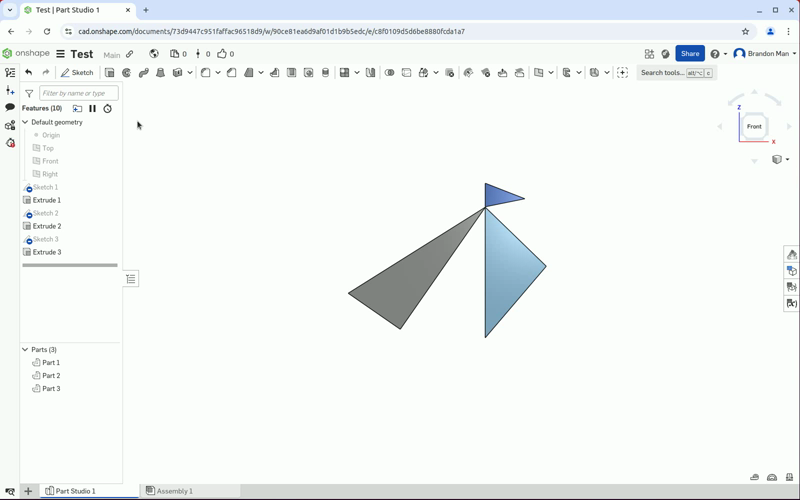
key(shift+h)
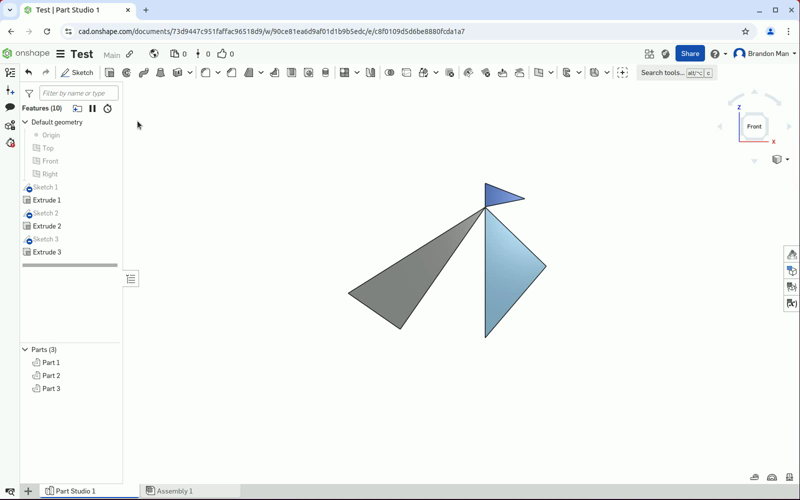
mouse_move(73, 189)
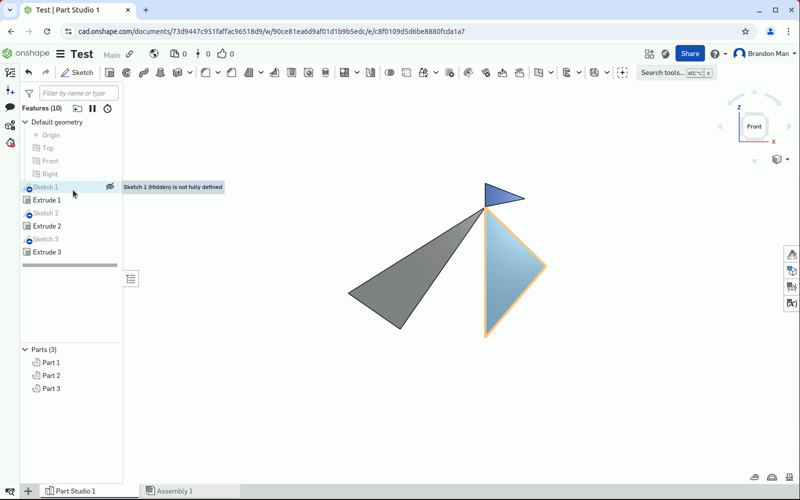
click(73, 189)
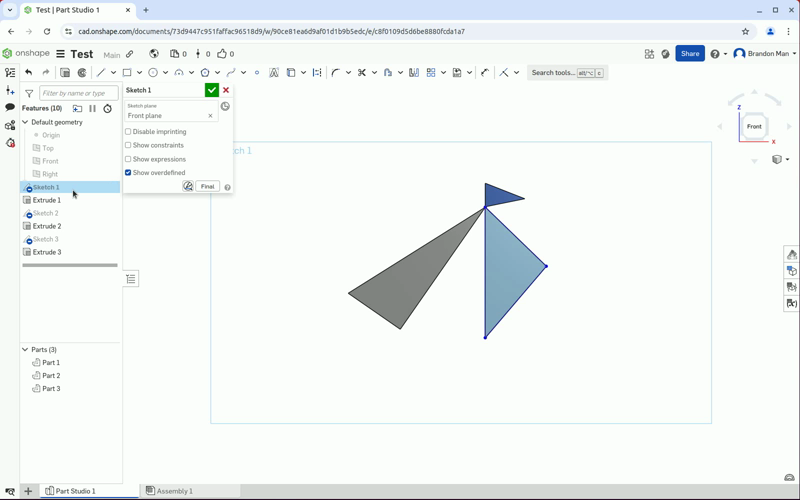
mouse_move(229, 92)
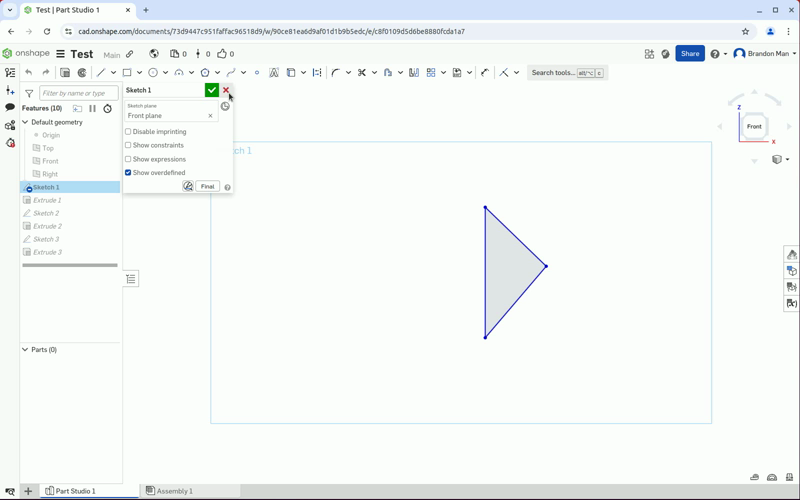
click(229, 92)
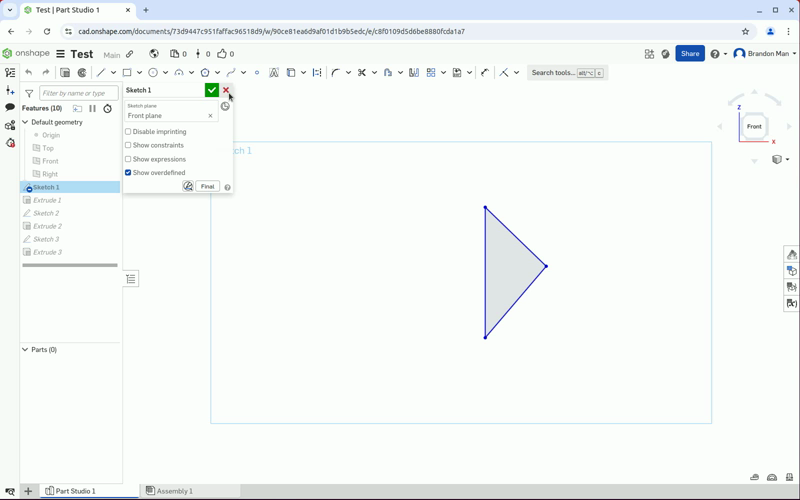
key(shift+s)
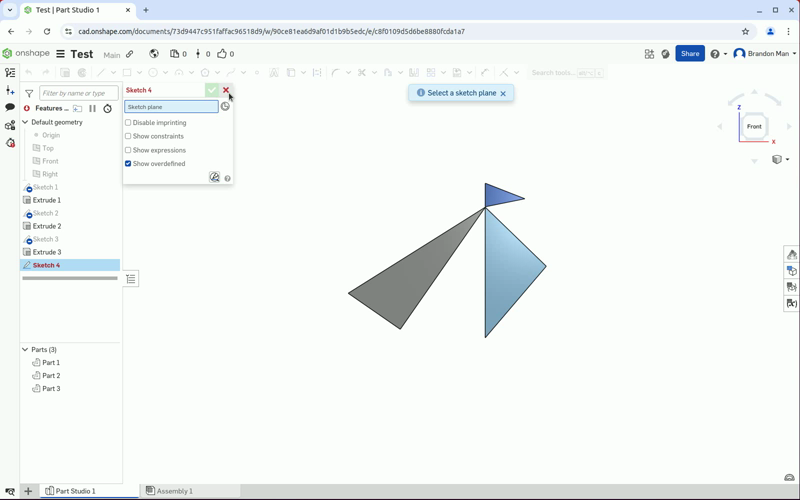
mouse_move(73, 163)
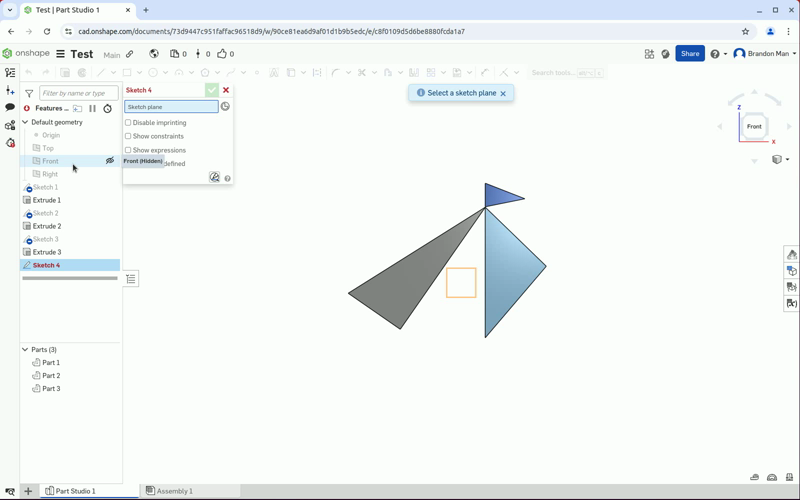
click(73, 163)
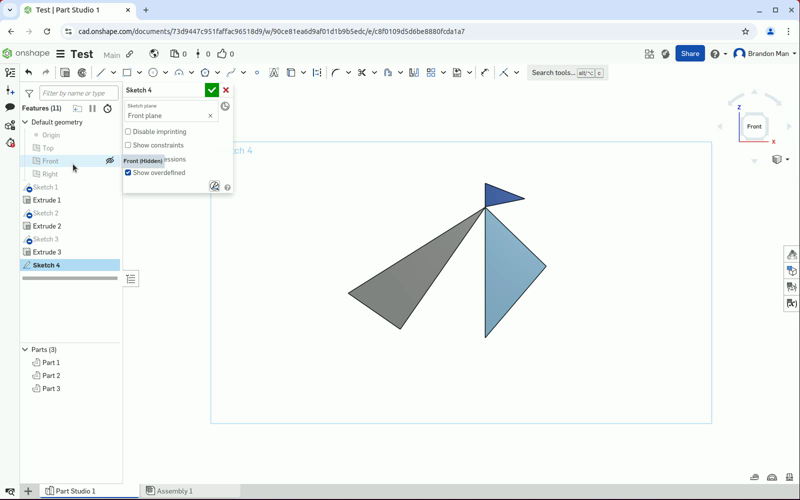
mouse_move(73, 352)
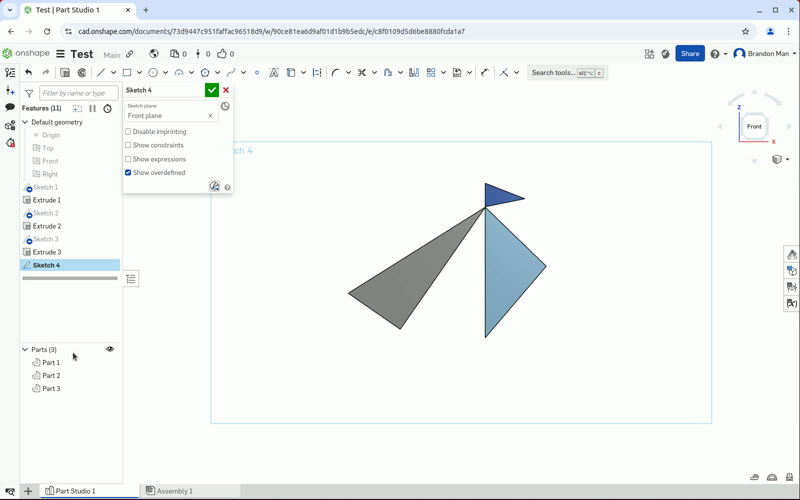
key(y)
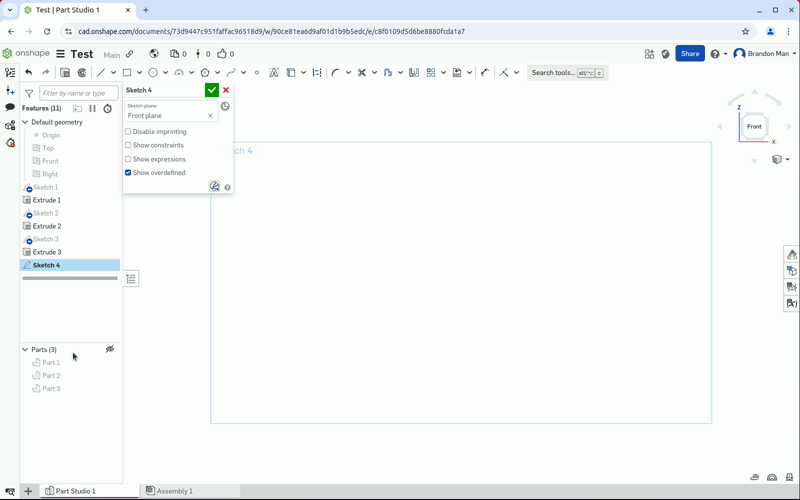
key(l)
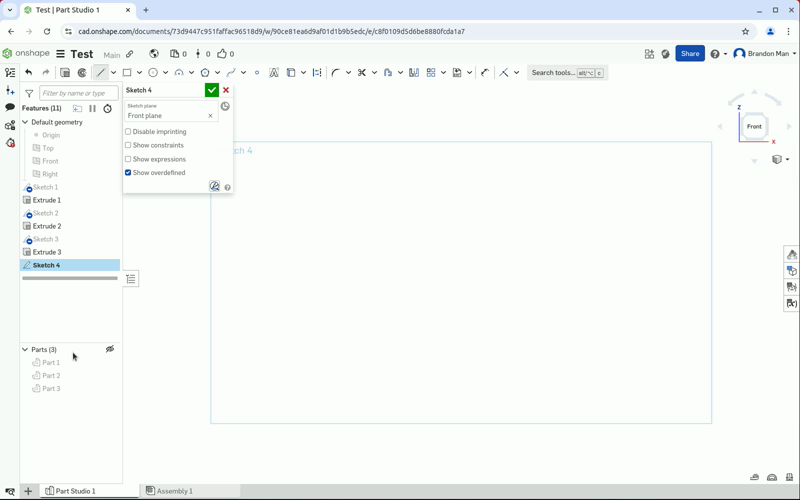
key_down(shift)
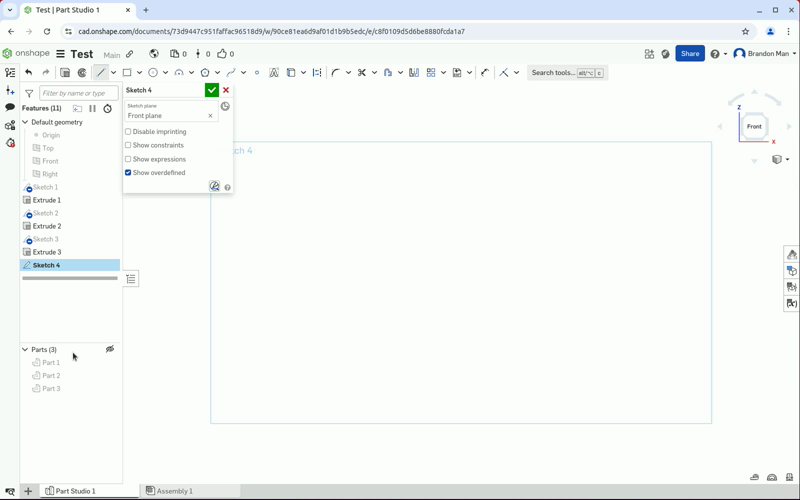
mouse_move(453, 206)
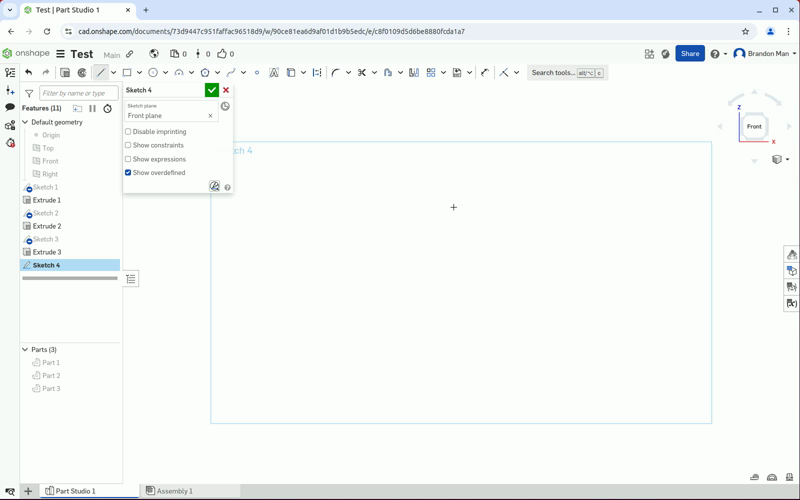
click(453, 206)
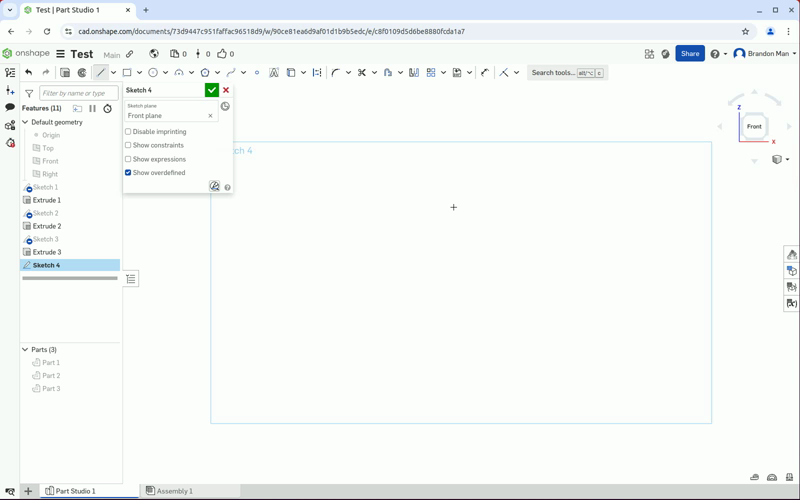
key_up(shift)
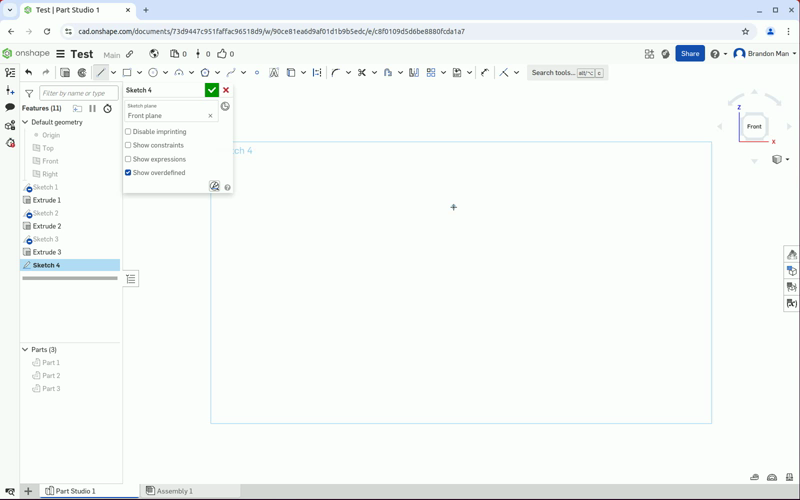
key_down(shift)
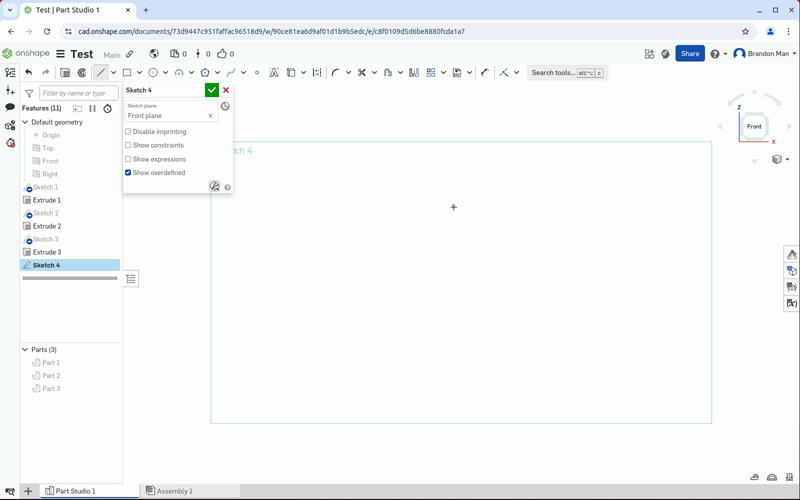
mouse_move(483, 206)
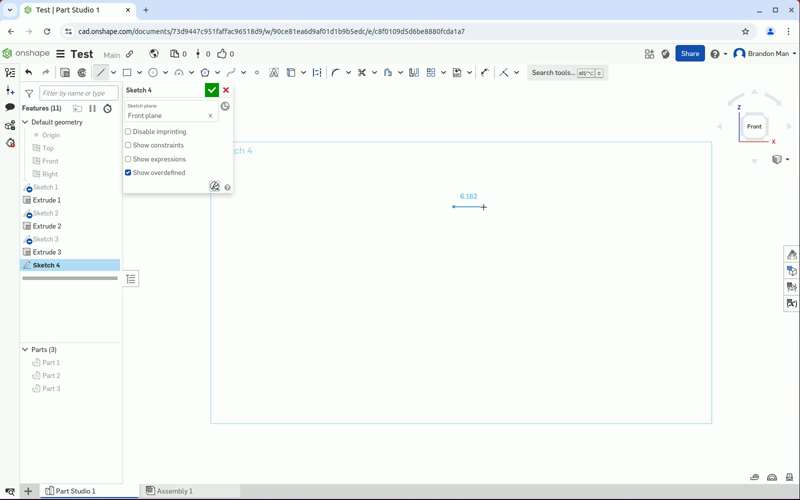
mouse_move(486, 206)
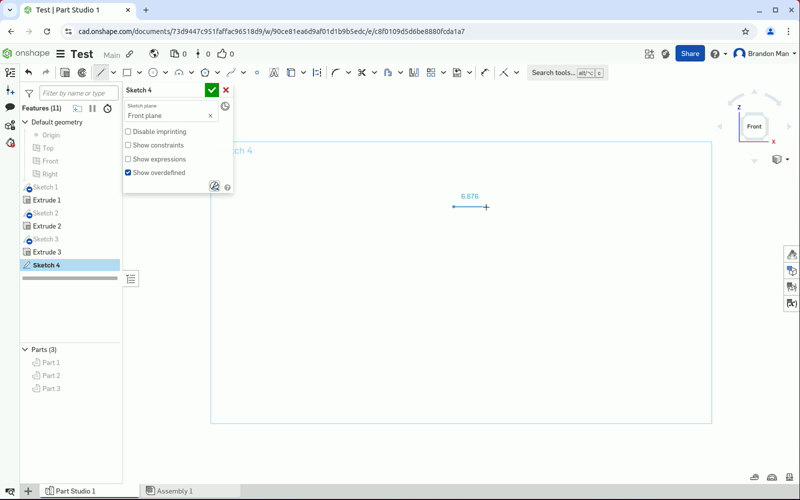
click(486, 206)
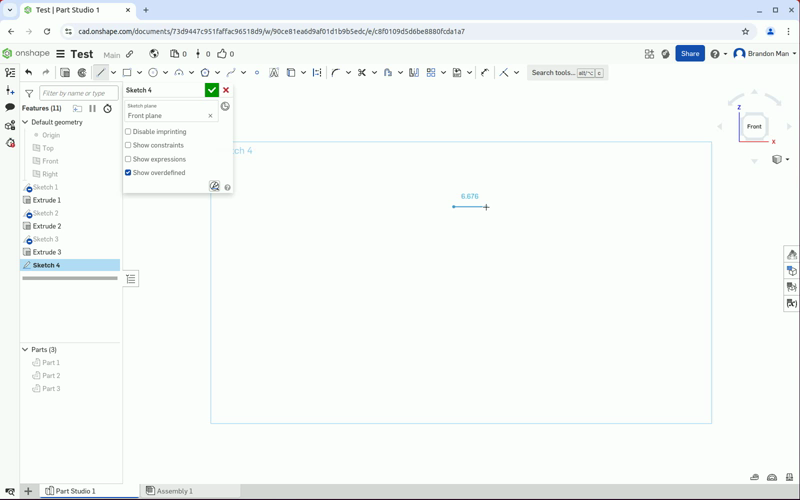
key_up(shift)
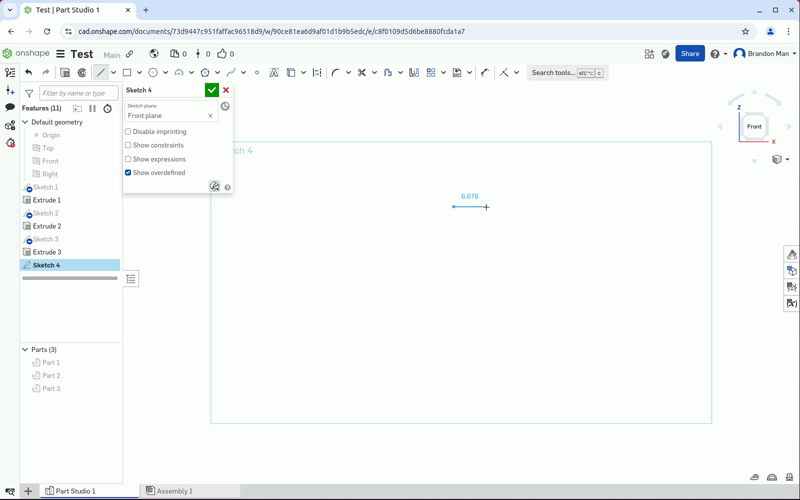
key_down(shift)
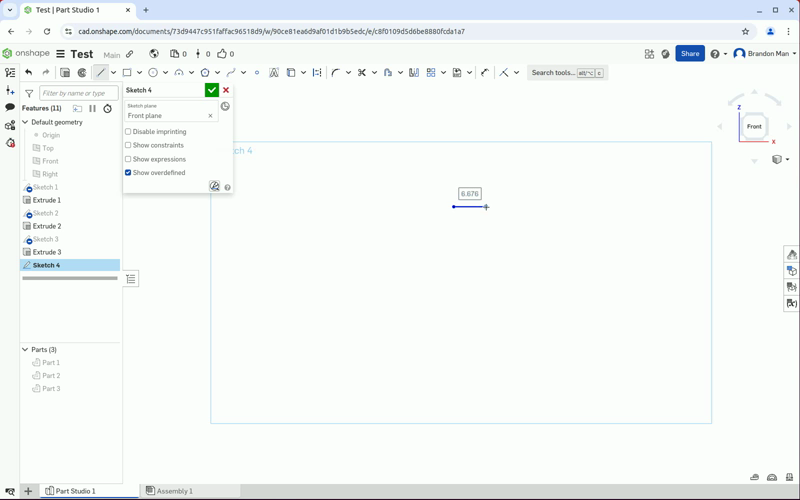
mouse_move(516, 206)
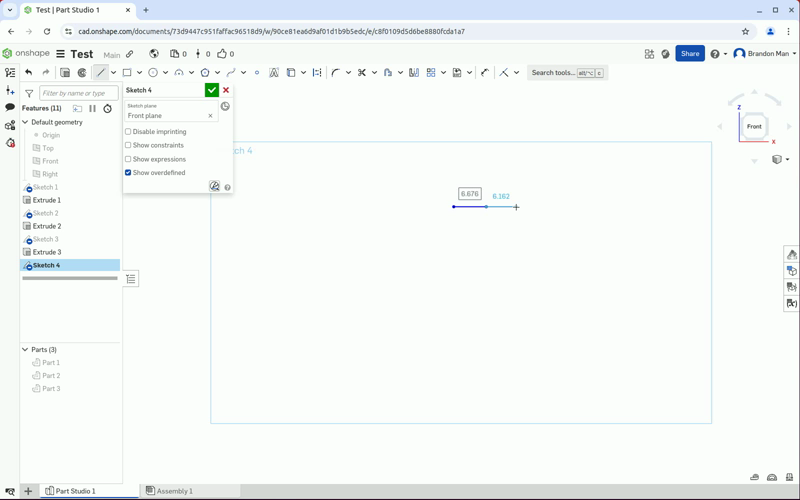
mouse_move(486, 183)
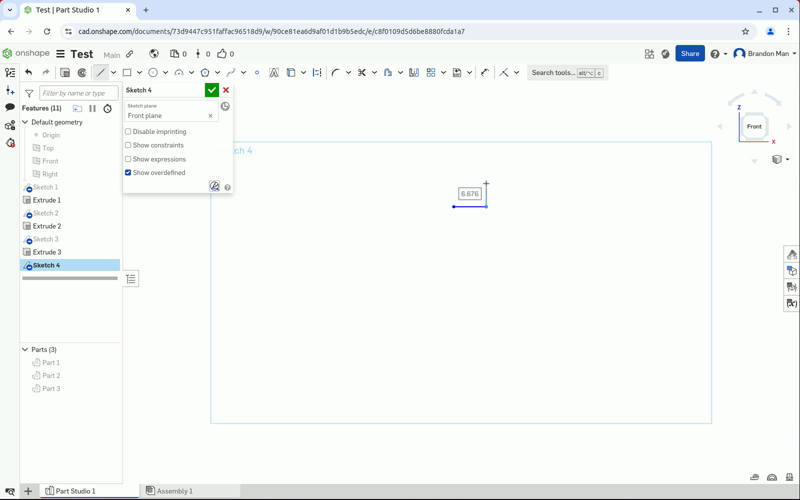
click(486, 183)
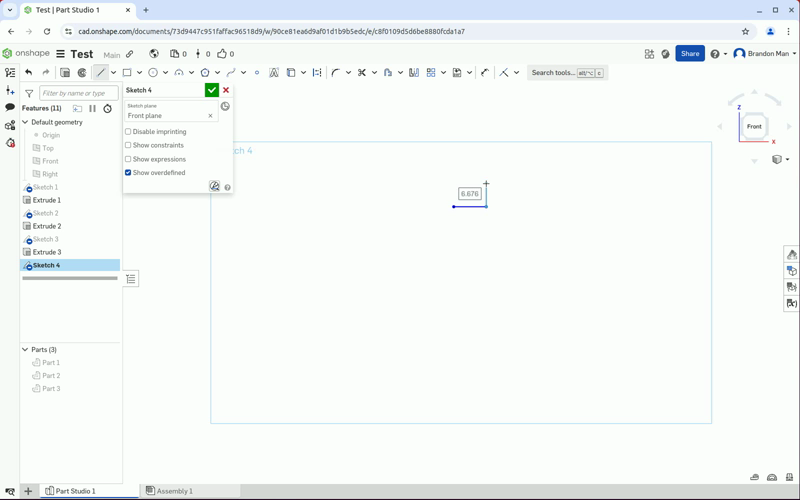
key_up(shift)
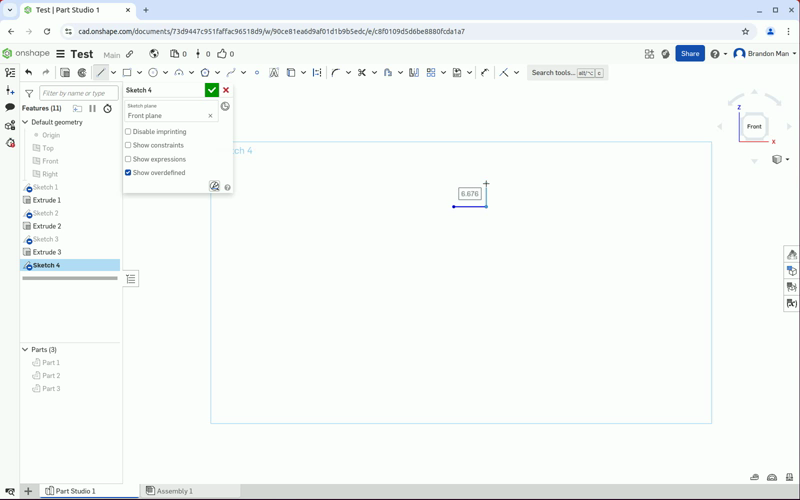
mouse_move(516, 183)
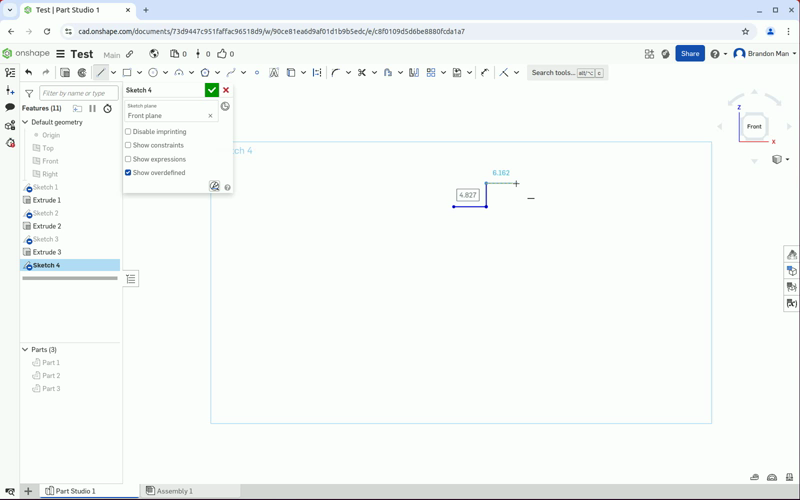
key_down(shift)
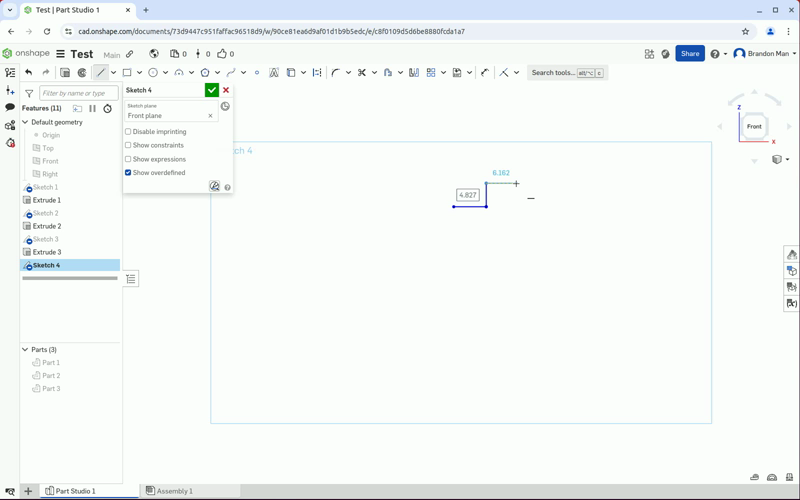
mouse_move(453, 206)
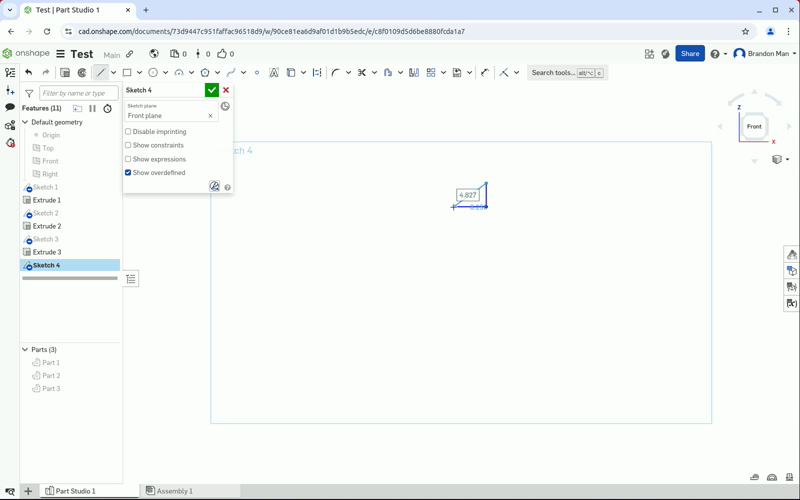
key_up(shift)
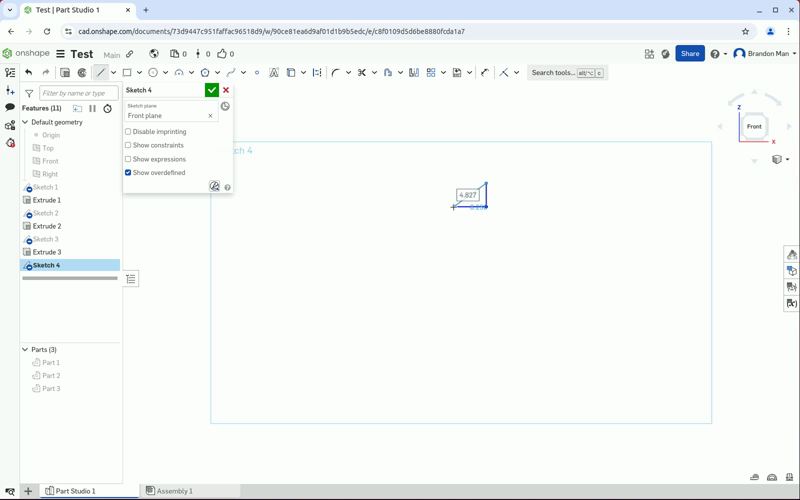
click(453, 206)
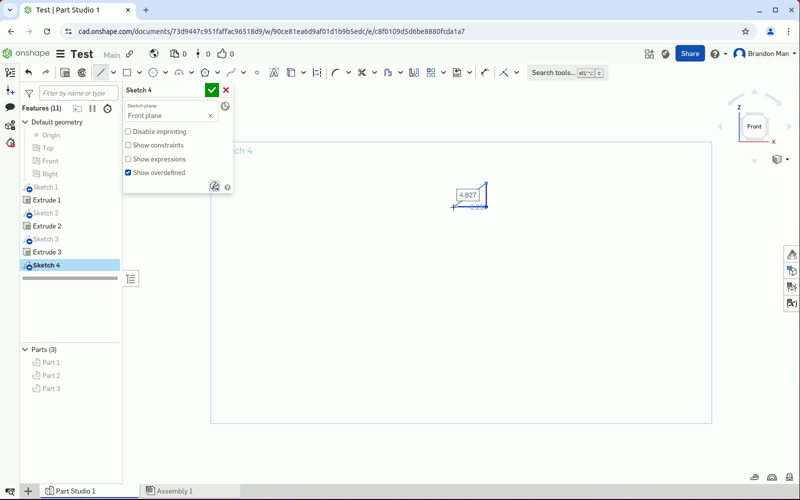
key(esc)
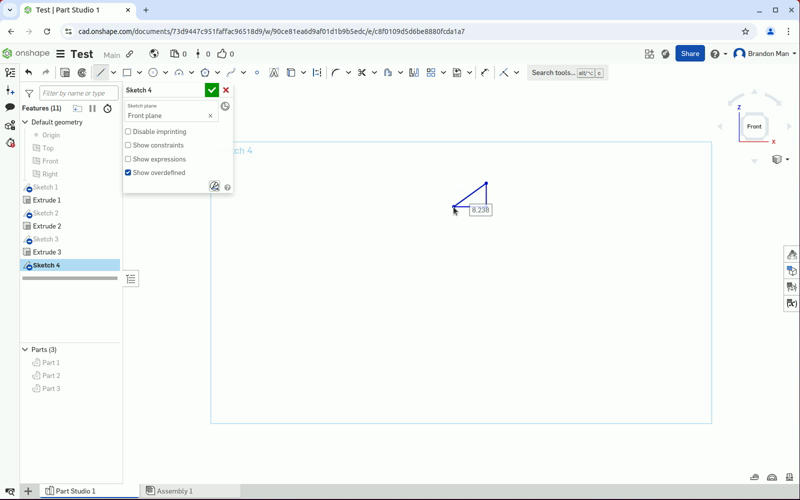
mouse_move(457, 204)
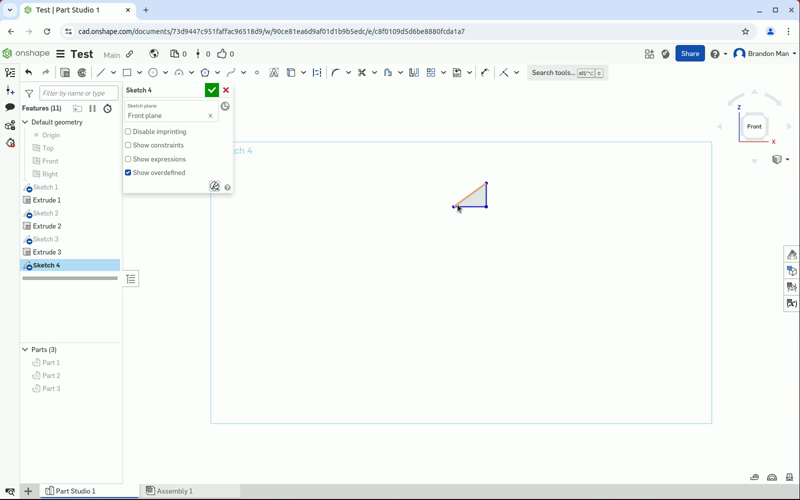
scroll(6)
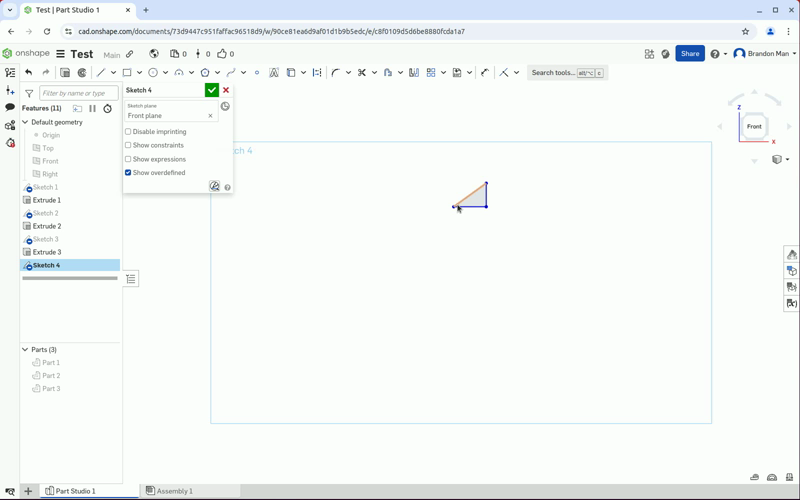
scroll(6)
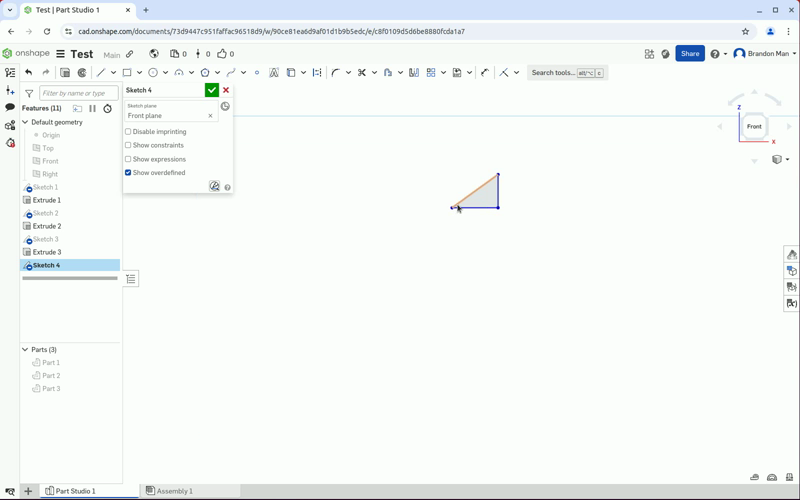
scroll(6)
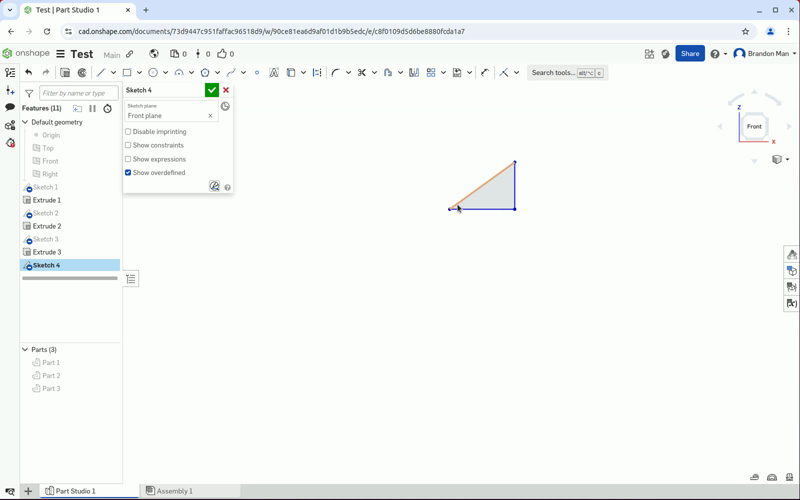
scroll(6)
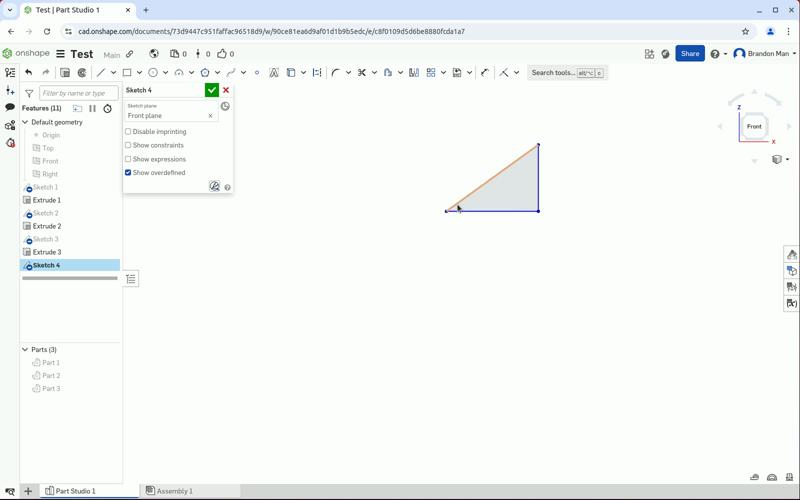
scroll(6)
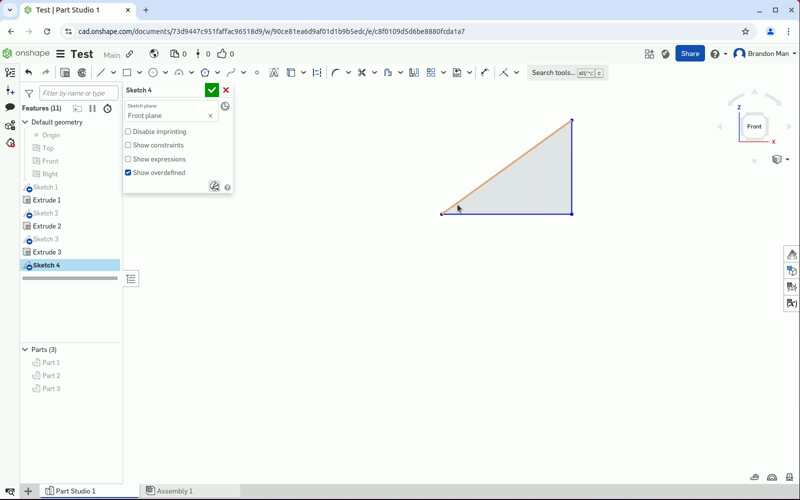
scroll(6)
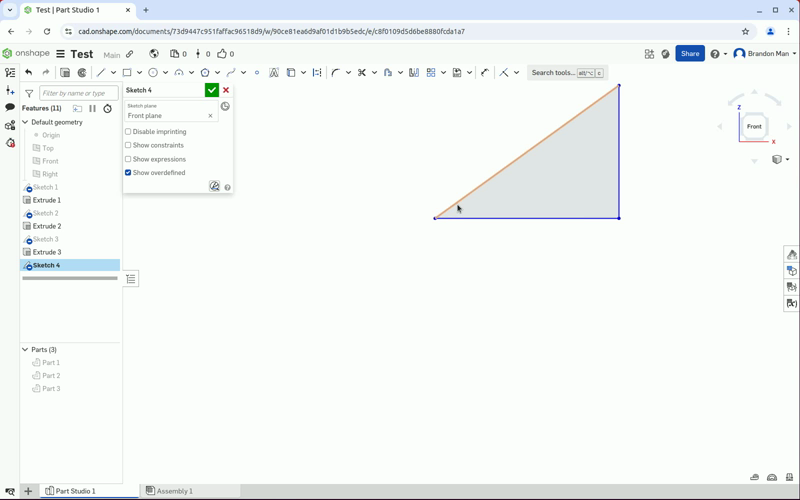
scroll(6)
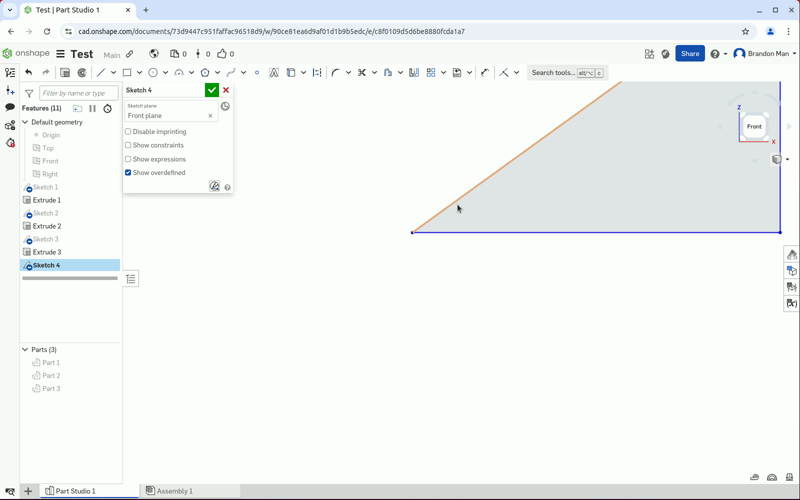
click(457, 204)
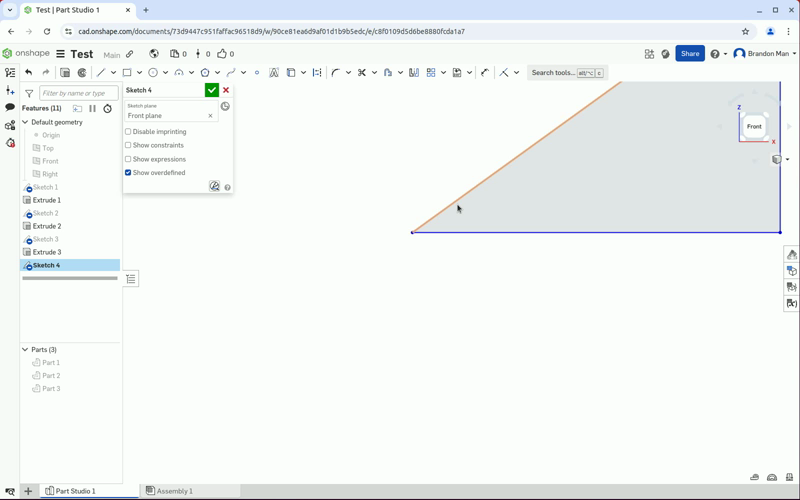
scroll(-6)
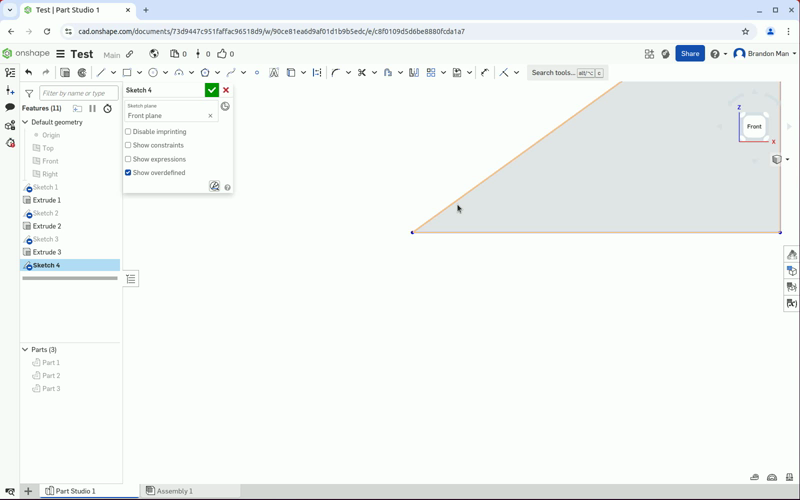
scroll(-6)
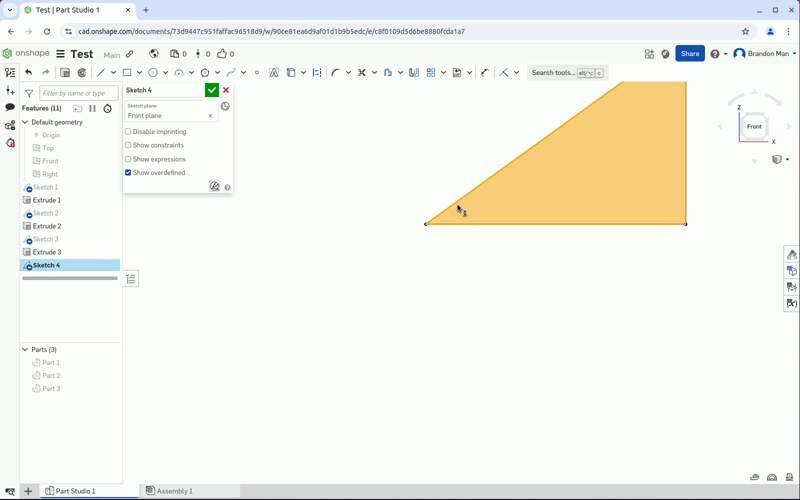
scroll(-6)
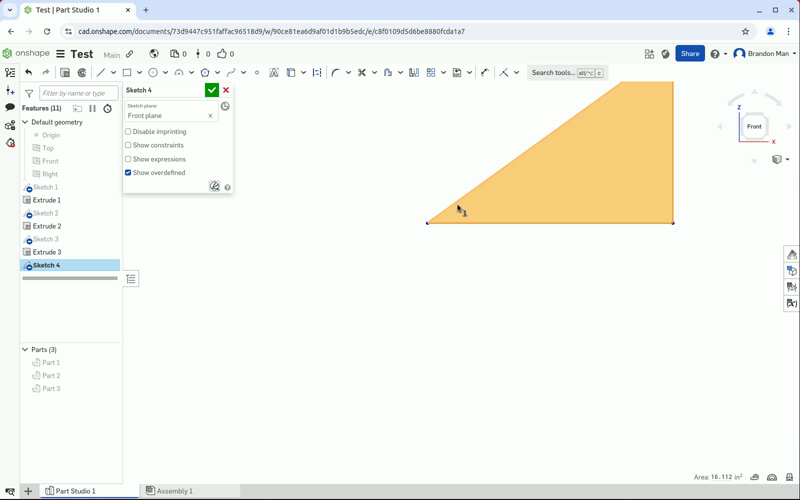
scroll(-6)
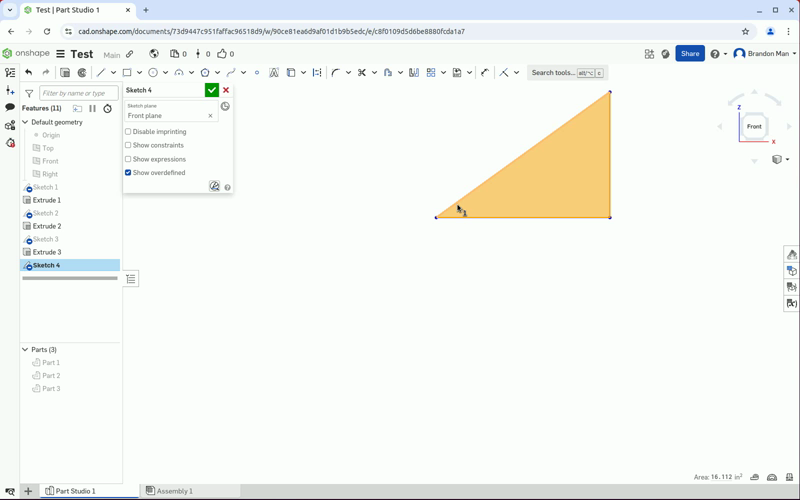
scroll(-6)
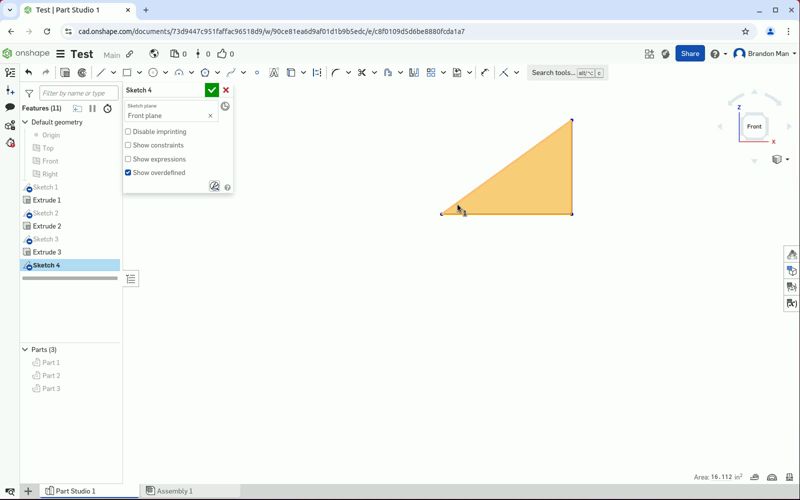
scroll(-6)
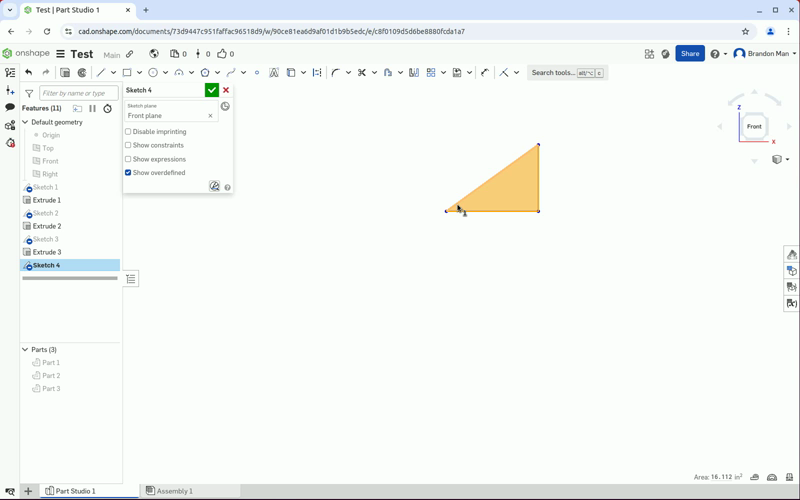
scroll(-6)
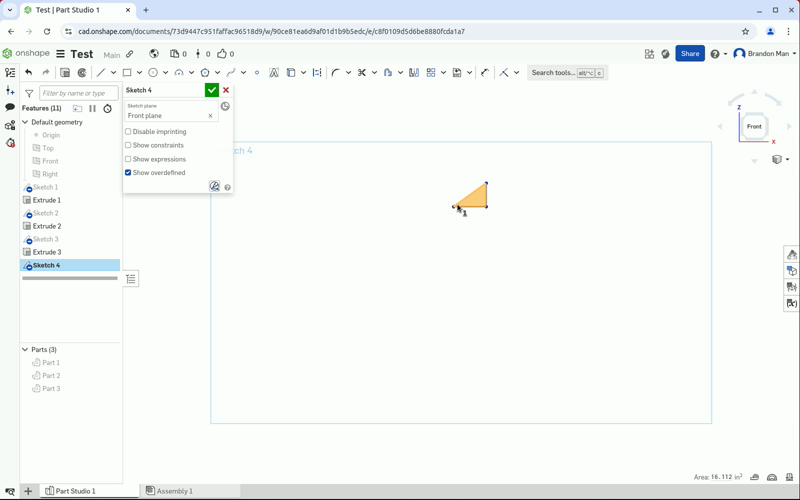
mouse_move(73, 352)
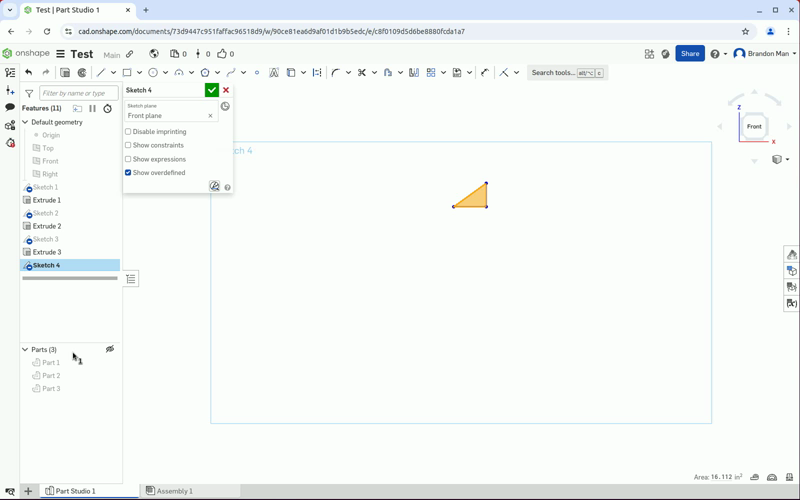
key(shift+y)
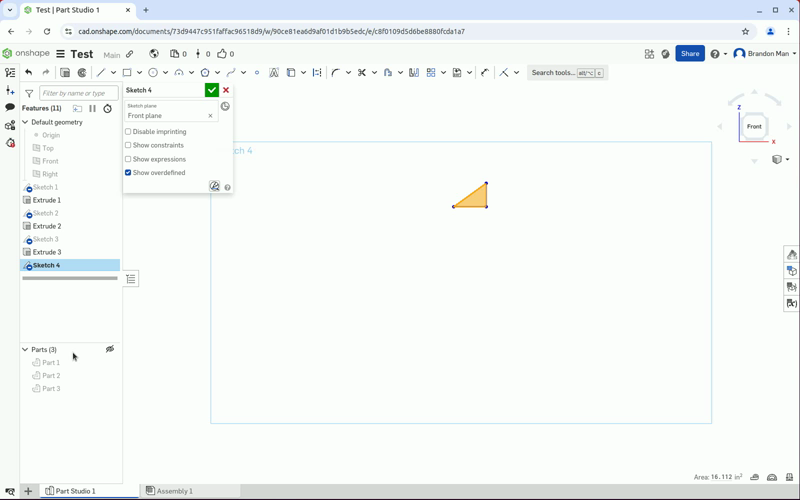
key(shift+e)
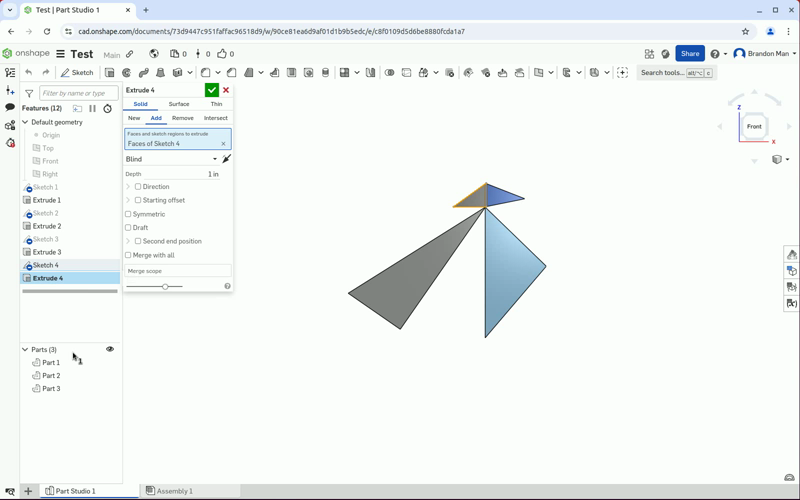
mouse_move(143, 106)
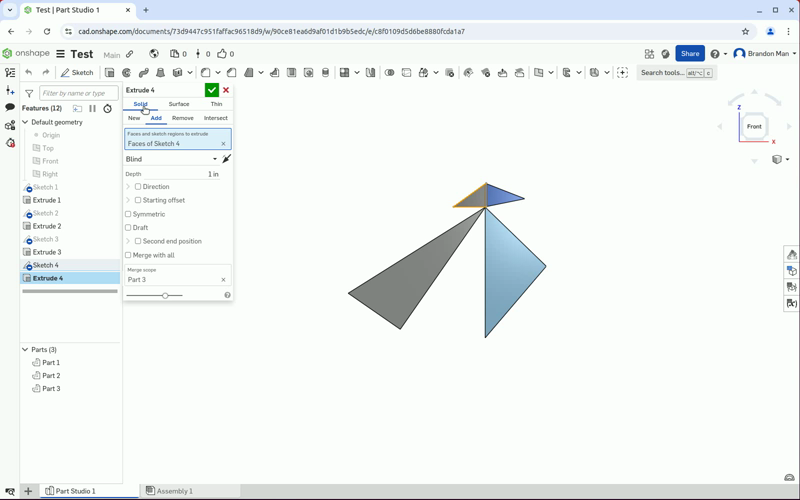
click(143, 106)
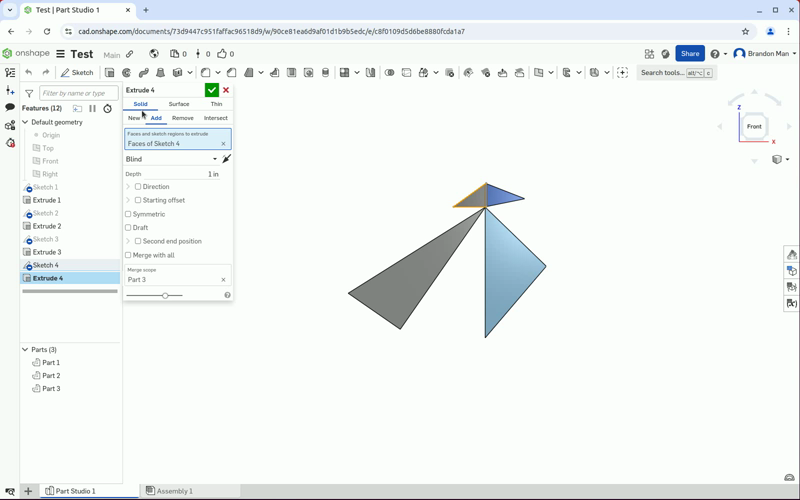
mouse_move(137, 120)
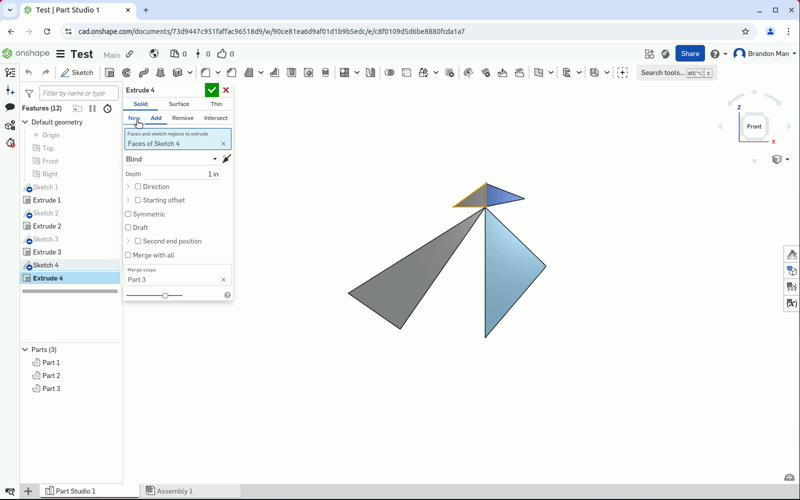
click(137, 120)
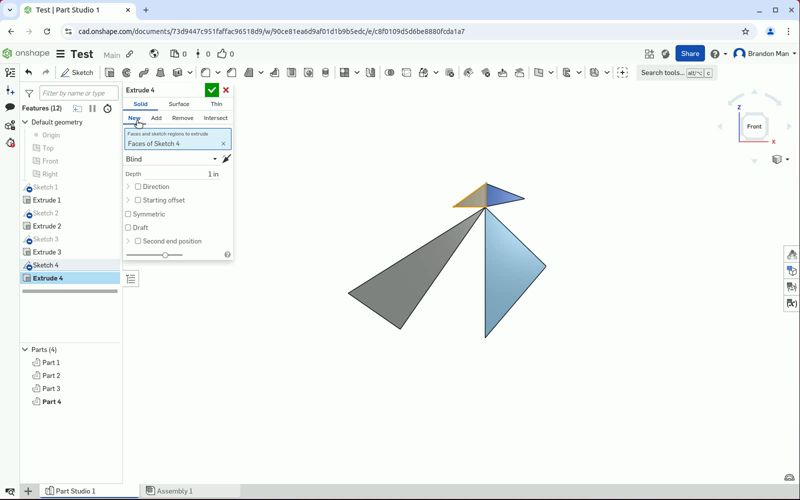
key(tab, 4)
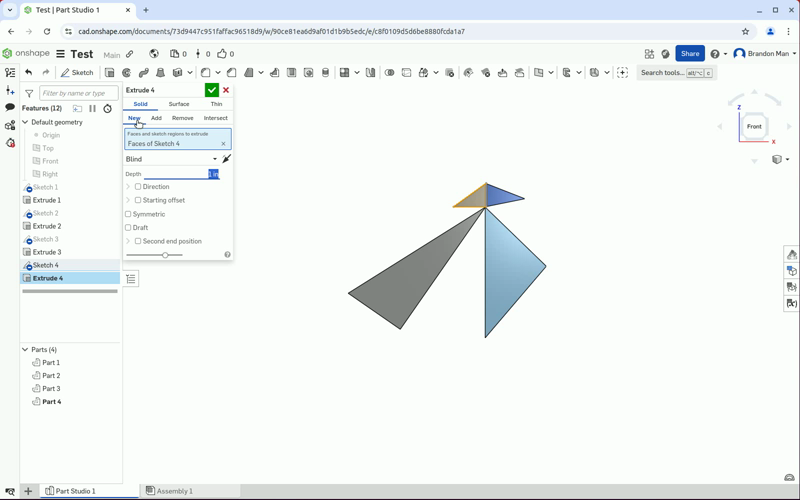
text(0.722)
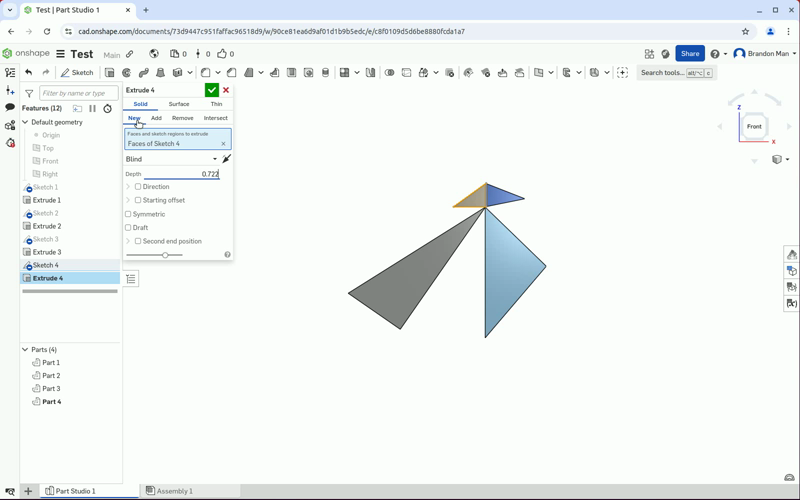
key(enter)
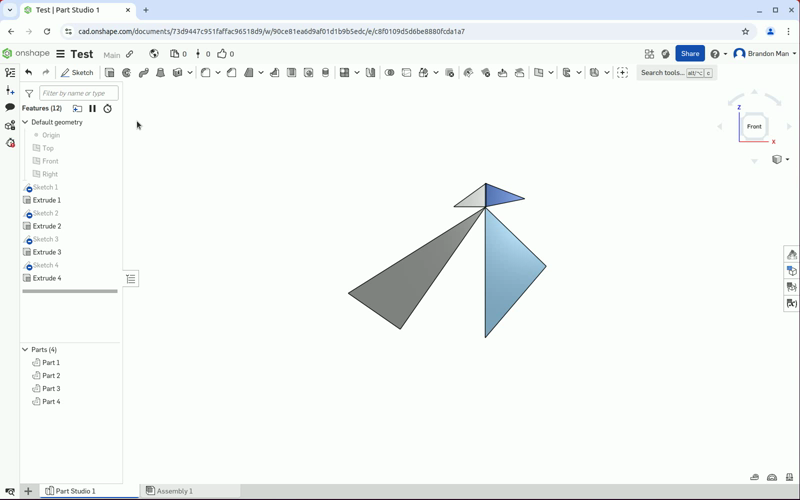
key(shift+h)
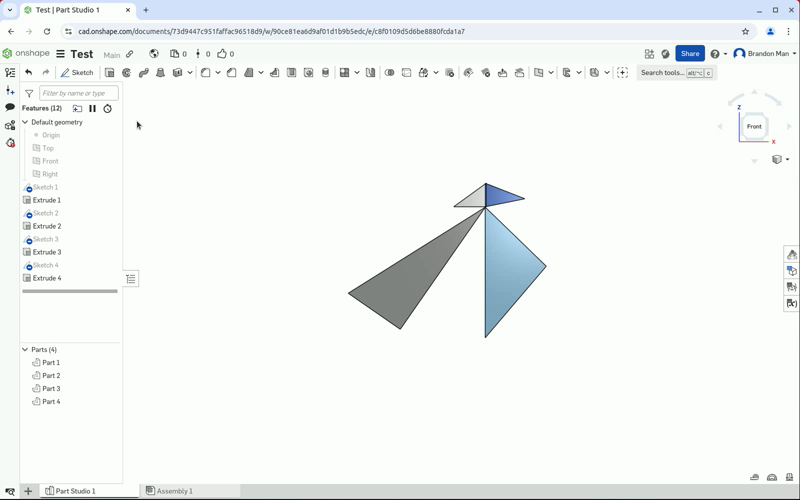
key(shift+h)
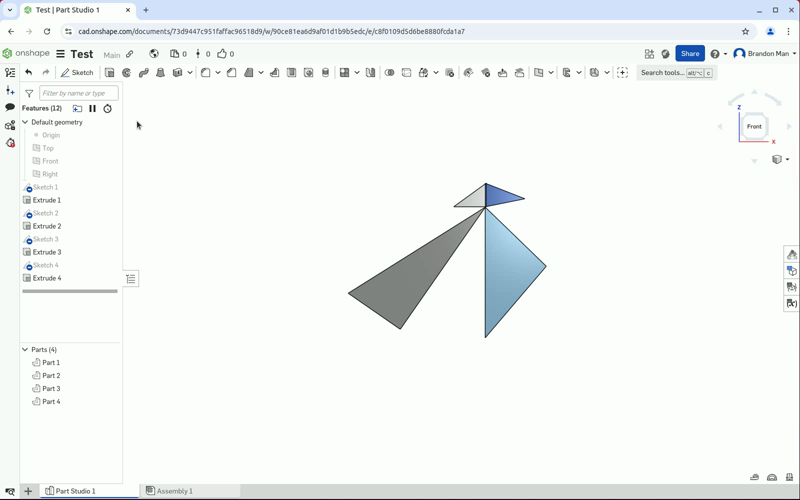
mouse_move(73, 189)
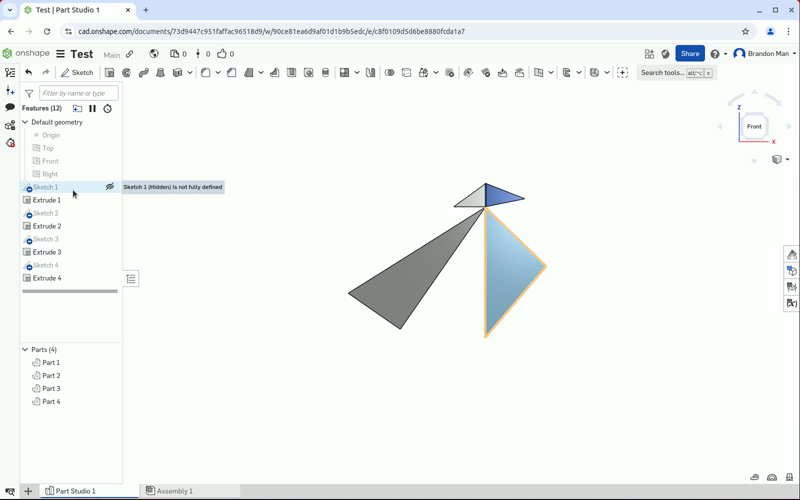
click(73, 189)
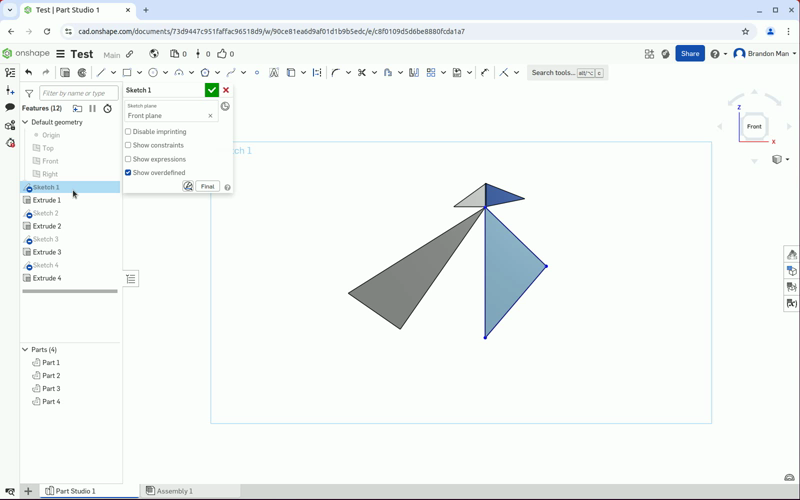
mouse_move(229, 92)
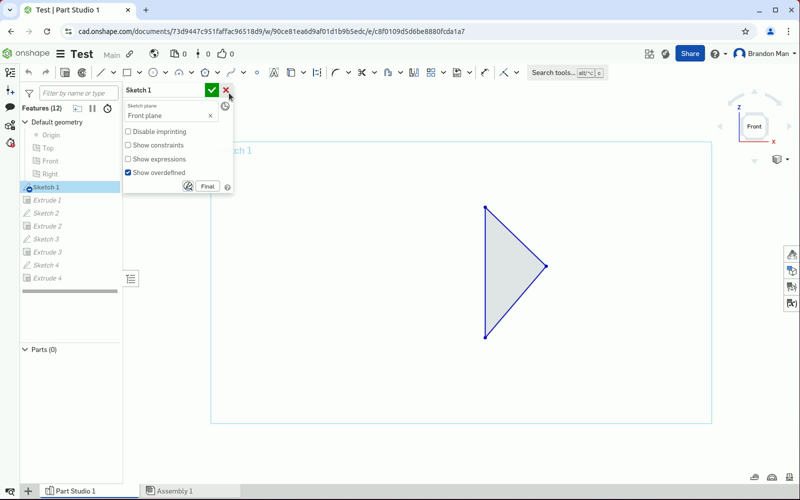
click(229, 92)
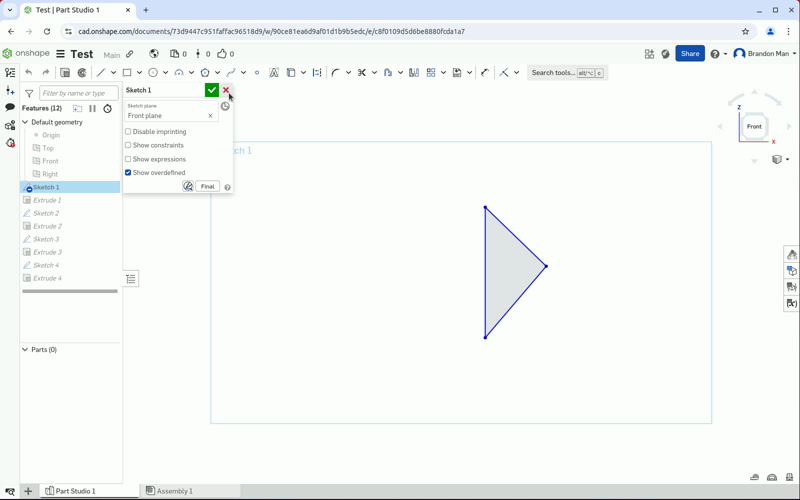
key(shift+s)
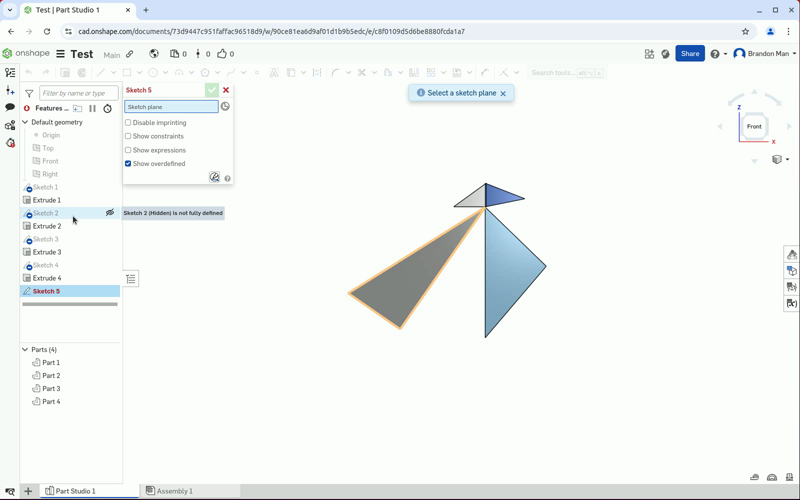
scroll(3)
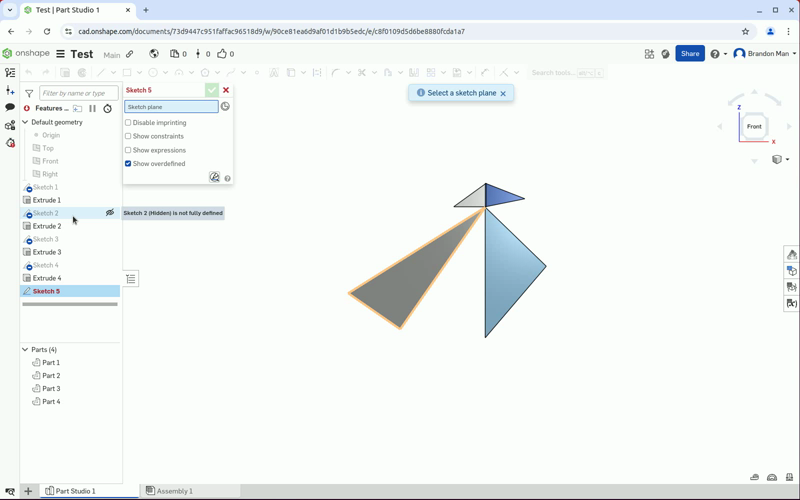
mouse_move(73, 163)
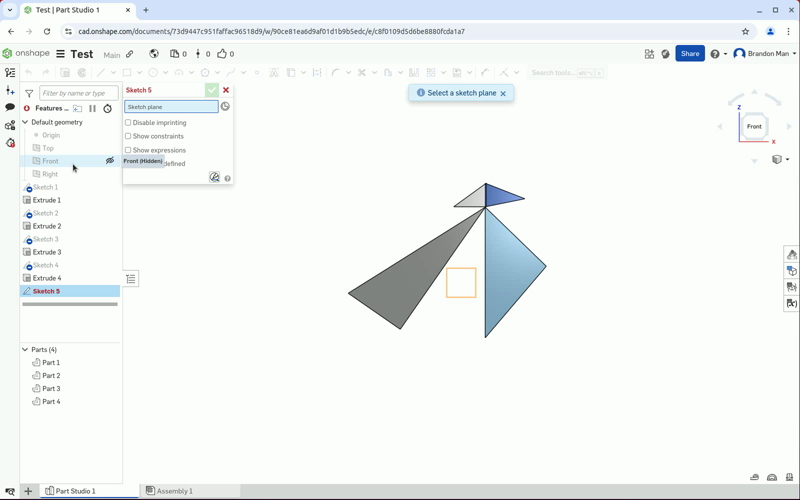
click(73, 163)
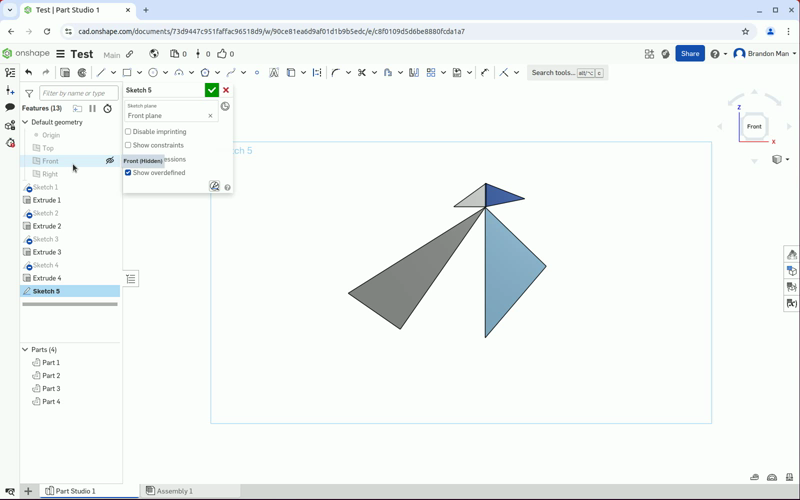
mouse_move(73, 352)
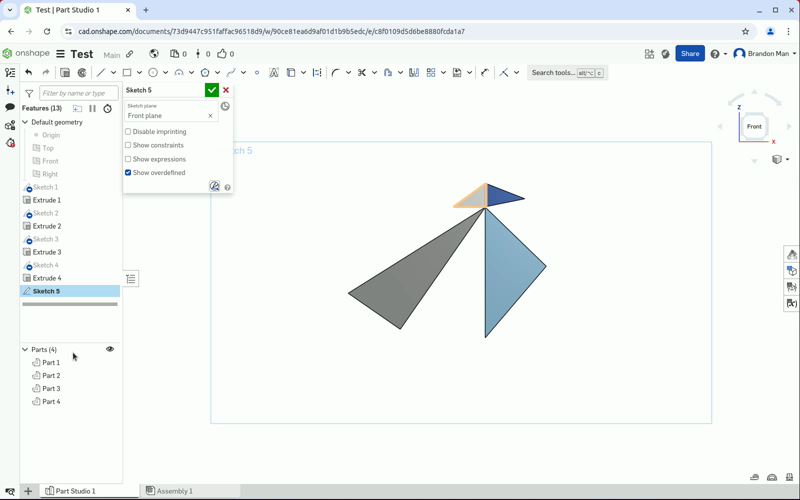
key(y)
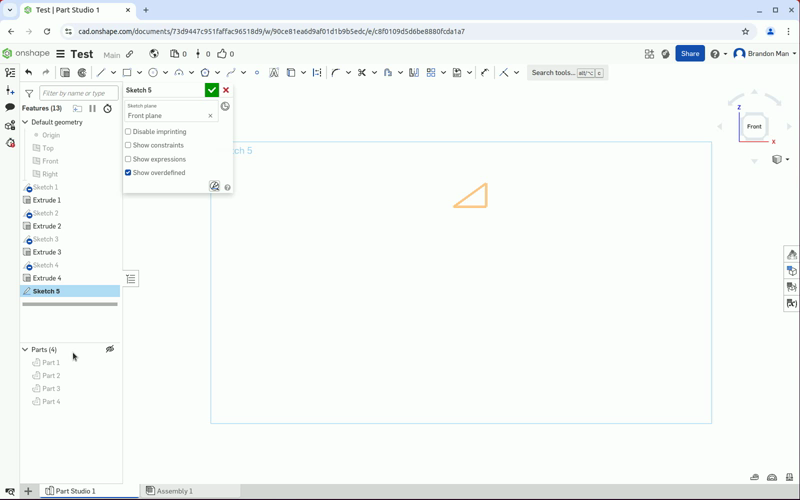
key(l)
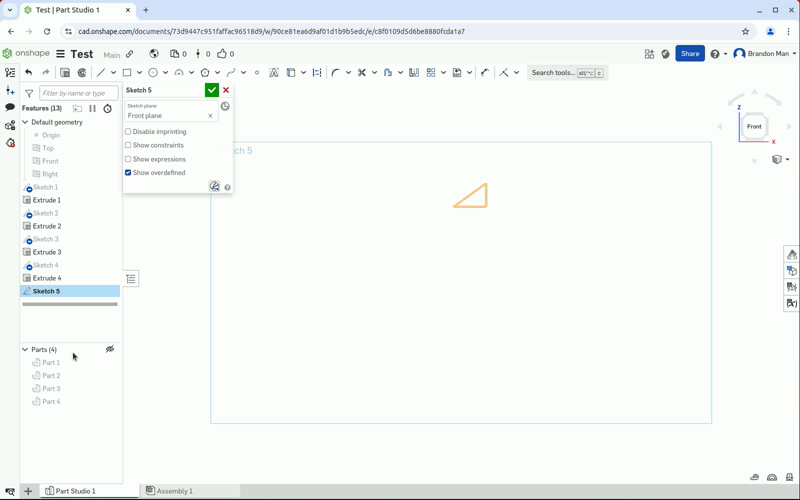
key_down(shift)
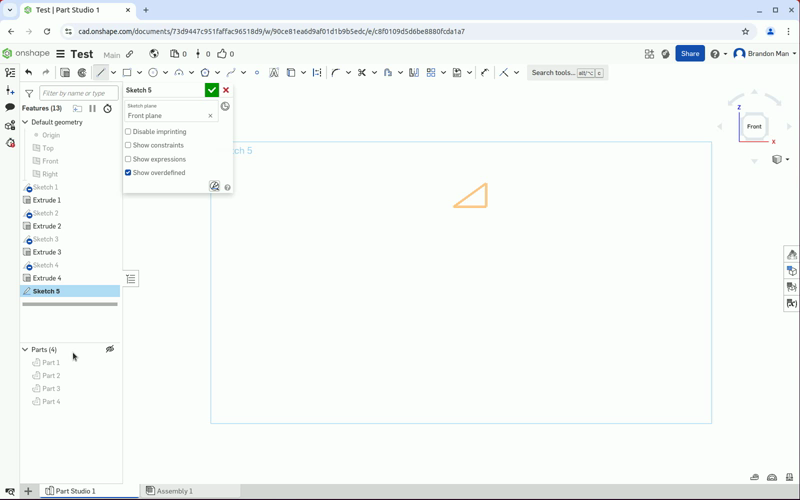
mouse_move(401, 329)
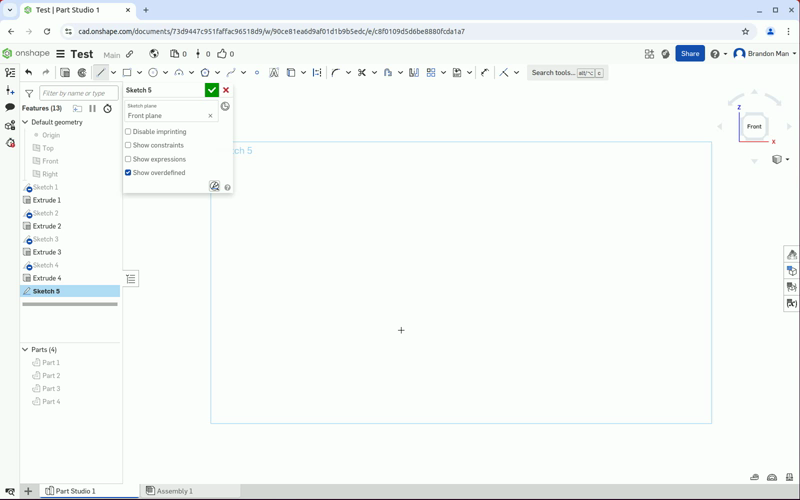
click(401, 329)
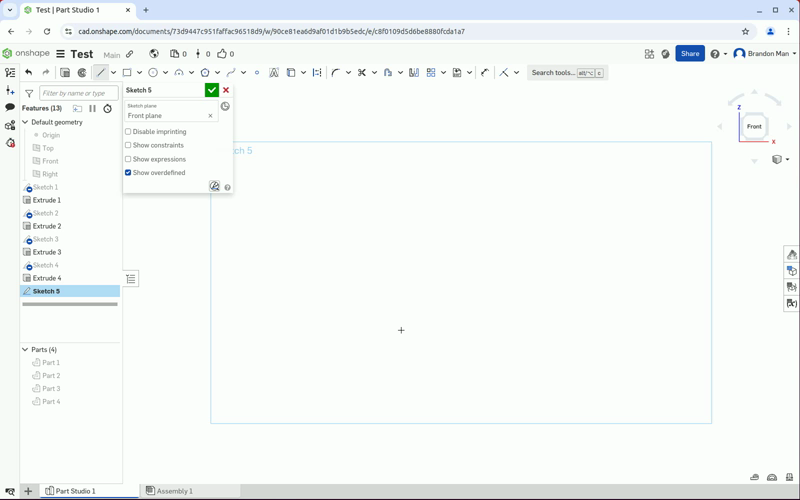
key_up(shift)
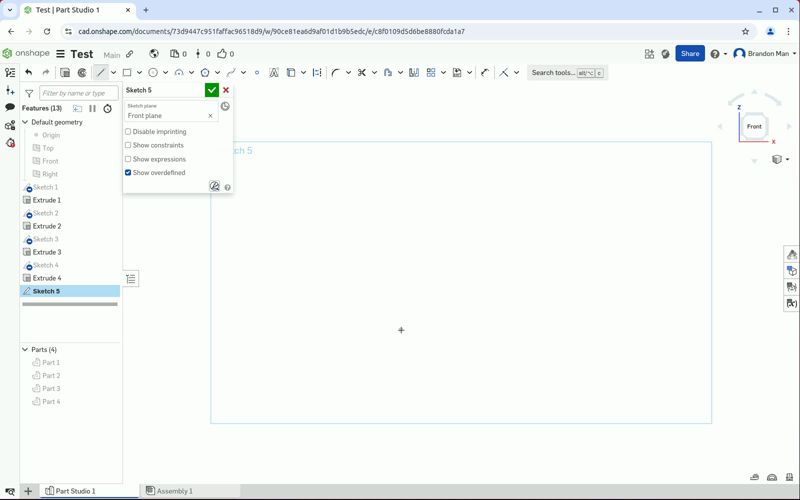
key_down(shift)
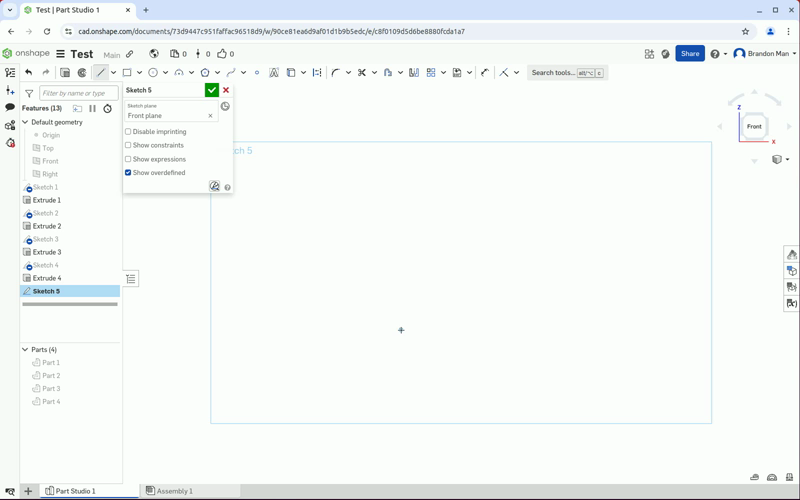
mouse_move(486, 337)
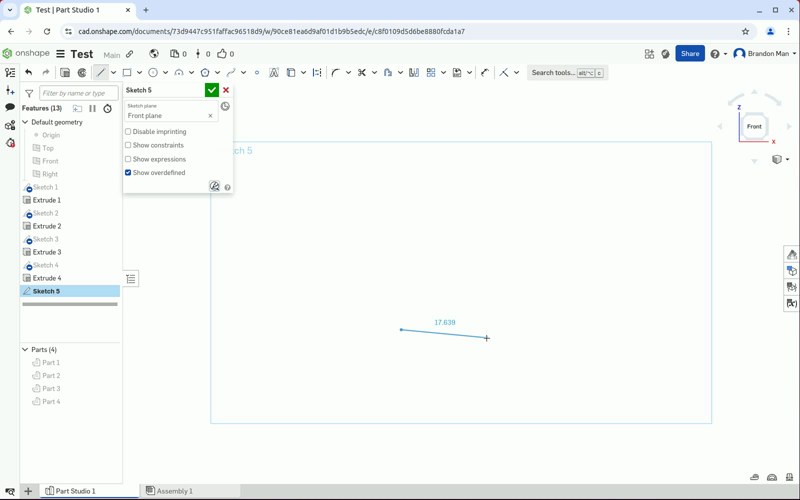
click(486, 337)
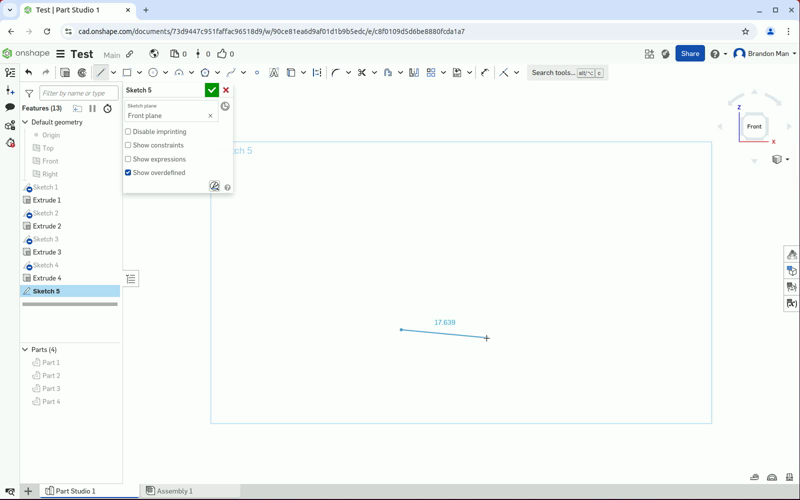
key_up(shift)
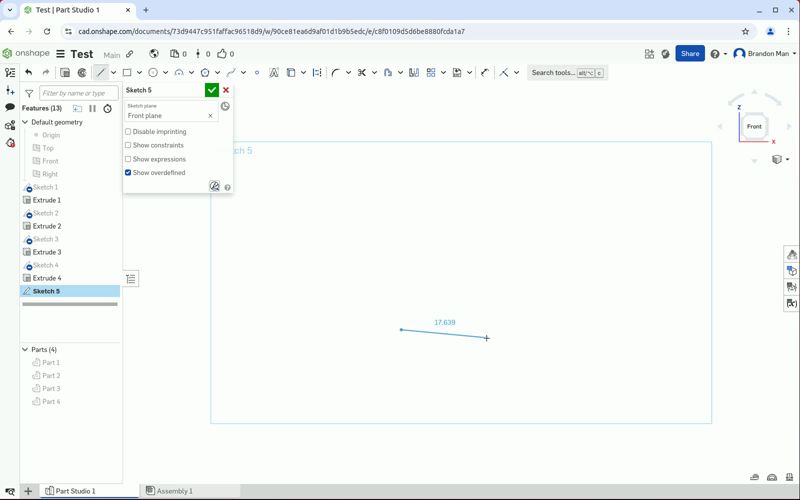
key_down(shift)
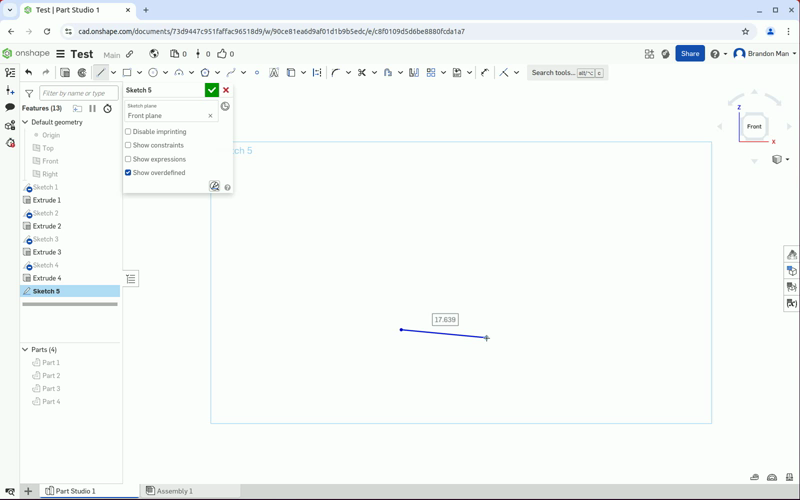
mouse_move(486, 206)
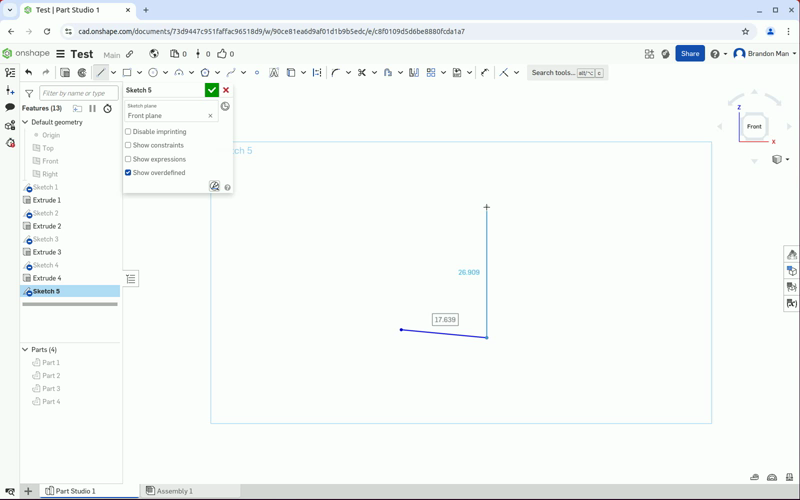
click(486, 206)
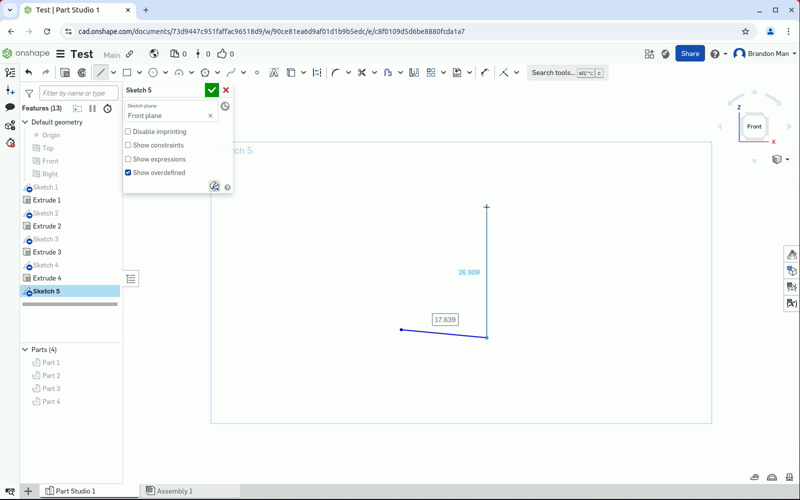
key_up(shift)
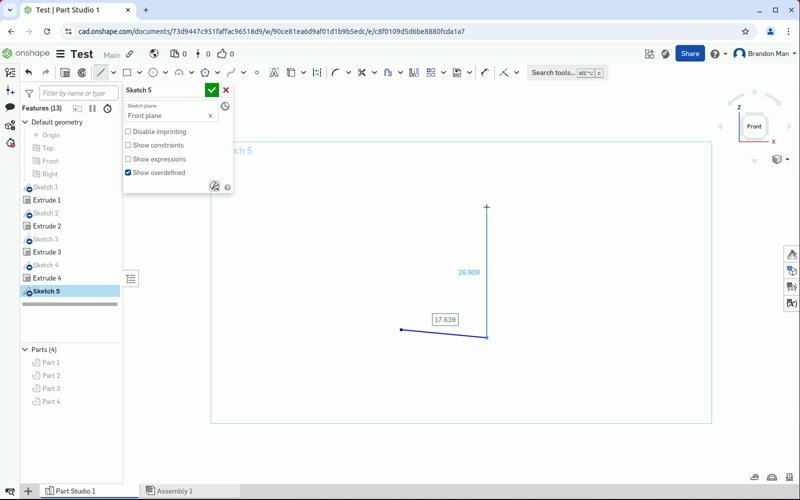
key_down(shift)
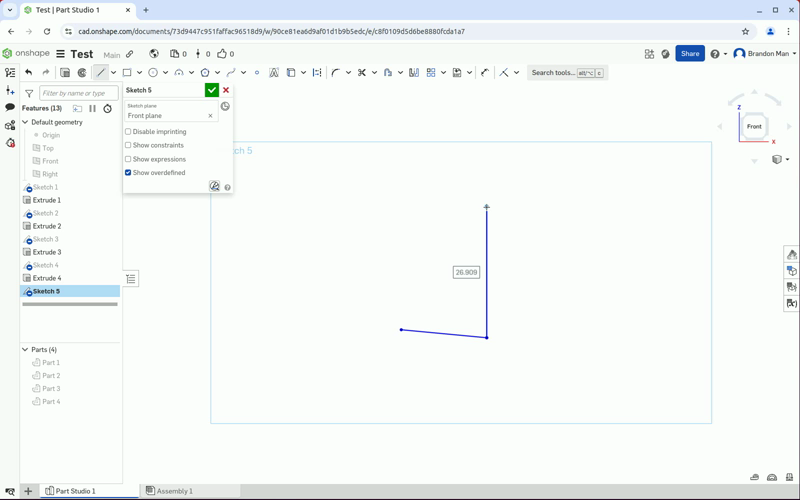
mouse_move(401, 329)
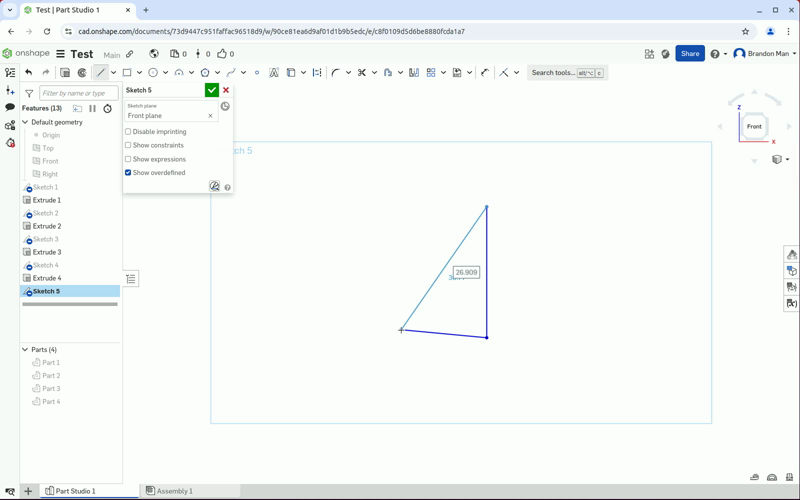
key_up(shift)
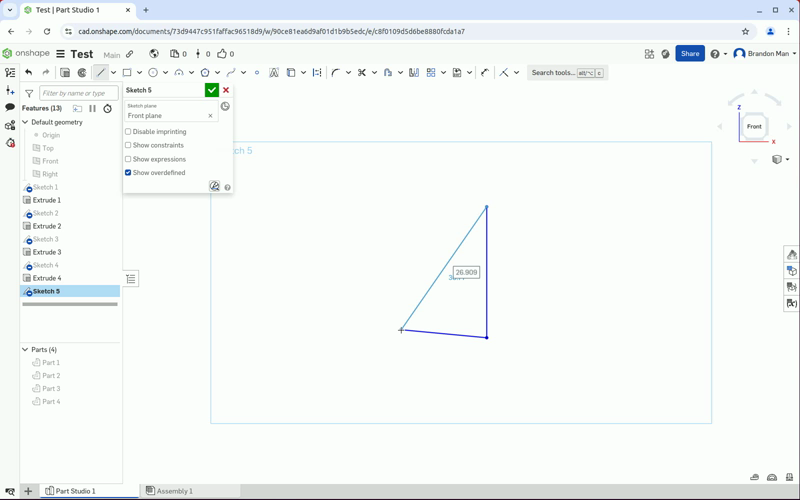
click(401, 329)
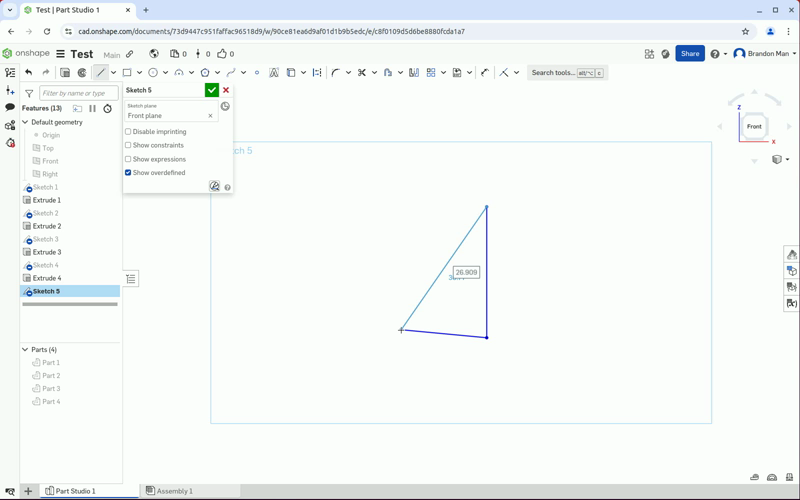
key(esc)
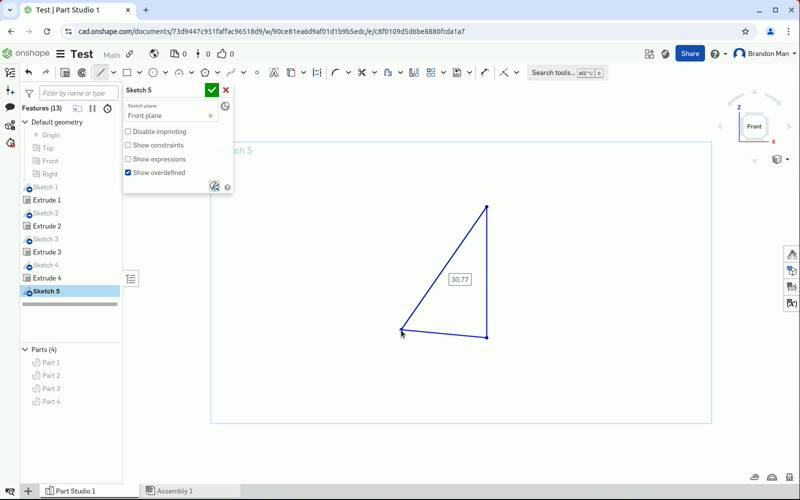
mouse_move(436, 290)
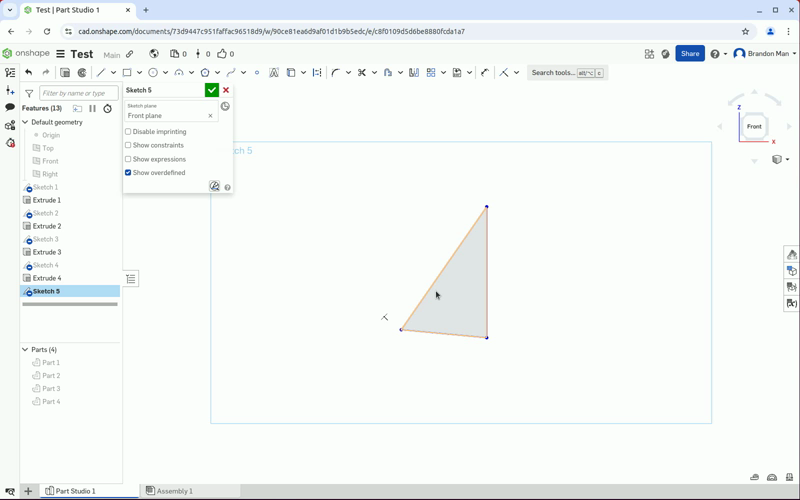
click(436, 290)
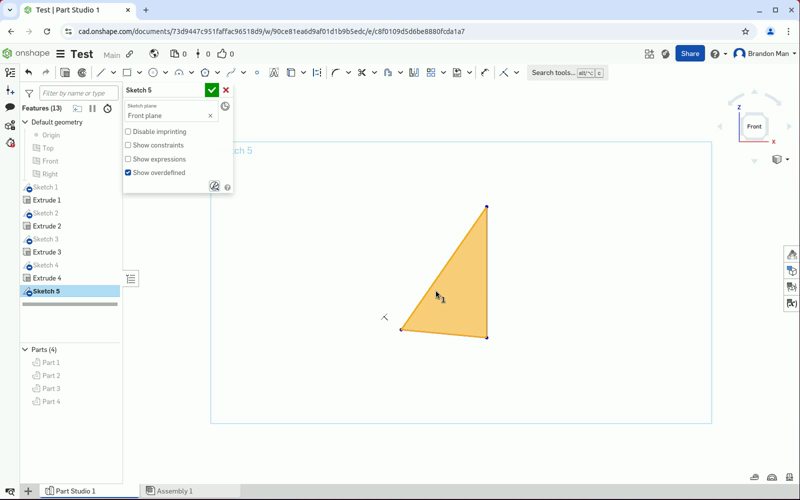
mouse_move(73, 352)
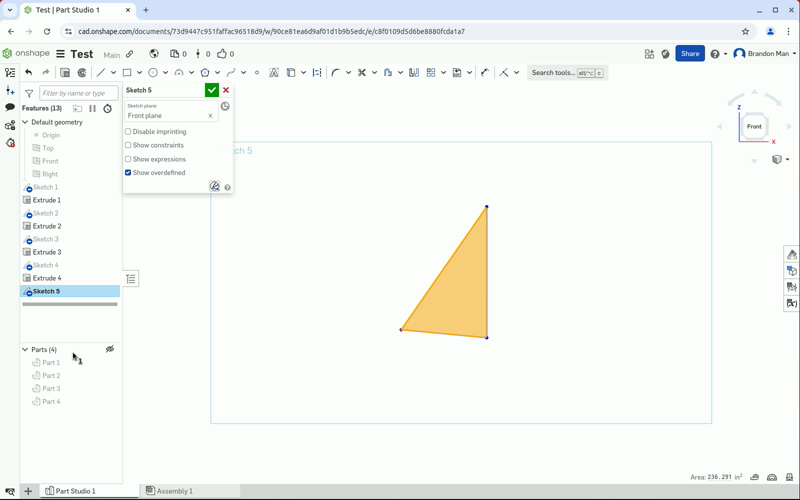
key(shift+y)
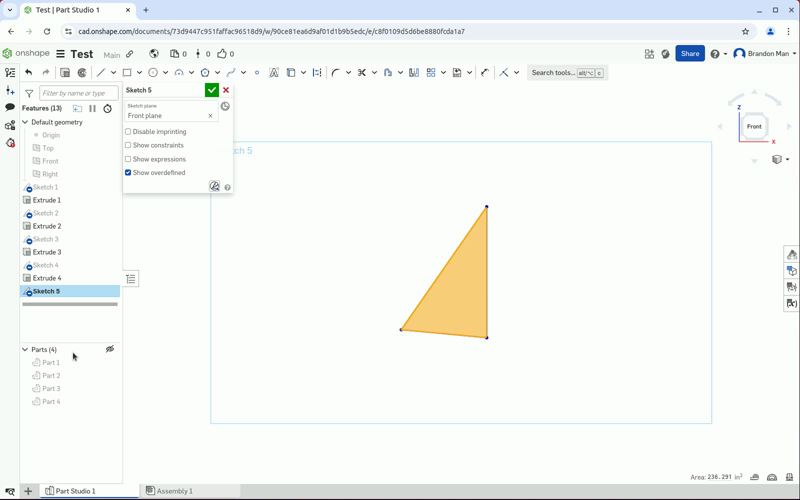
key(shift+e)
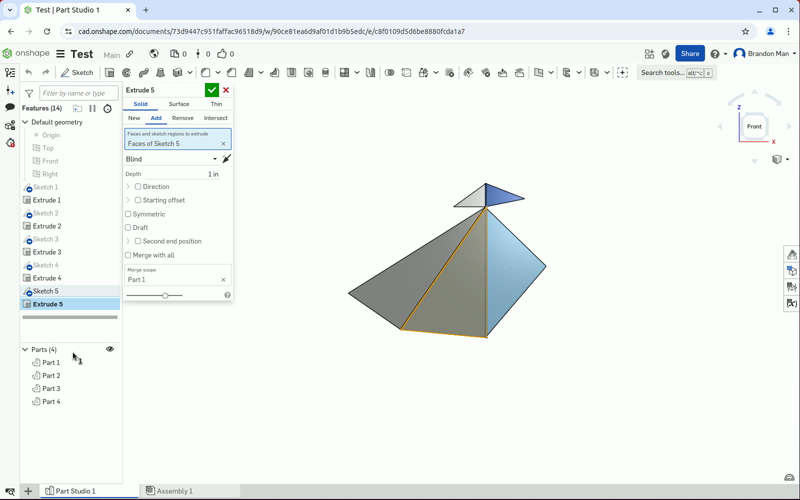
mouse_move(143, 106)
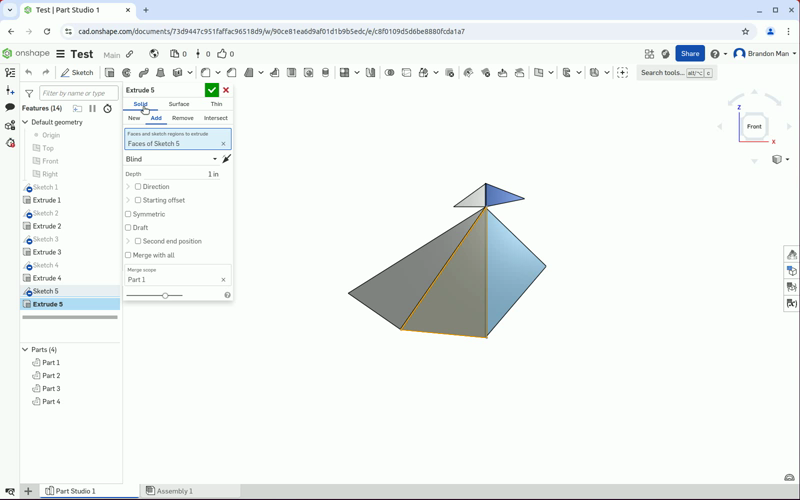
click(143, 106)
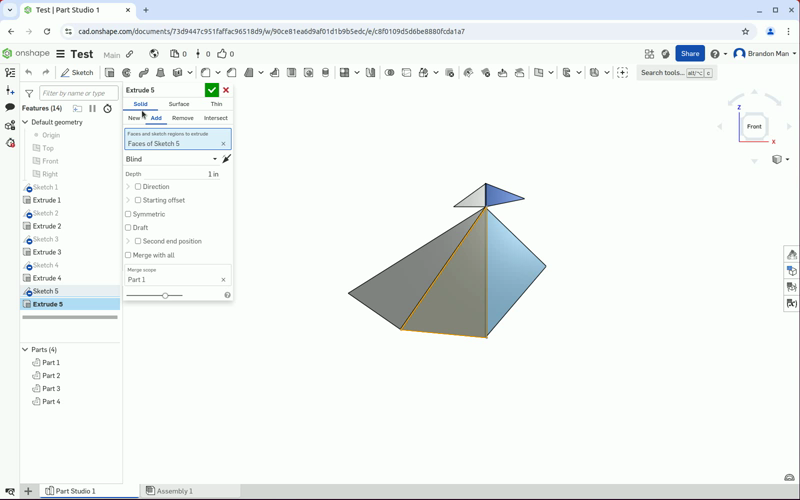
mouse_move(137, 120)
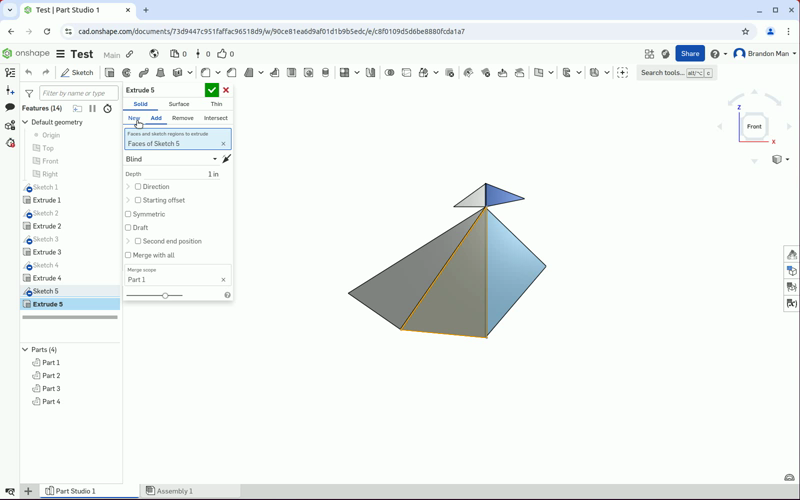
click(137, 120)
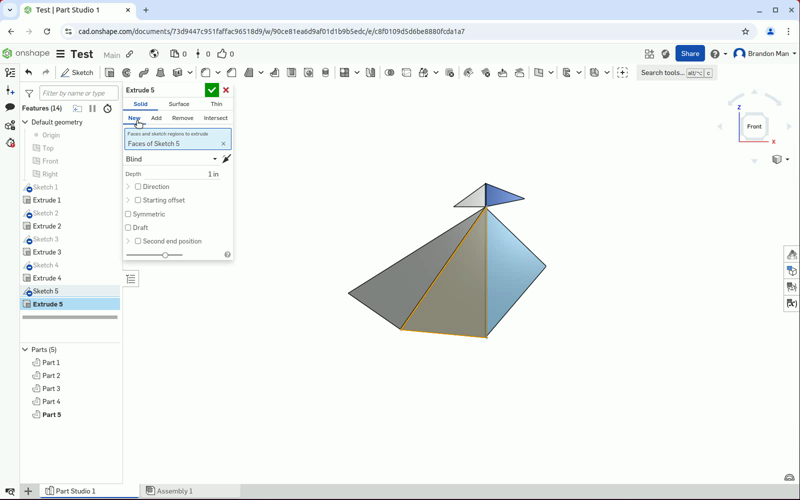
key(tab, 4)
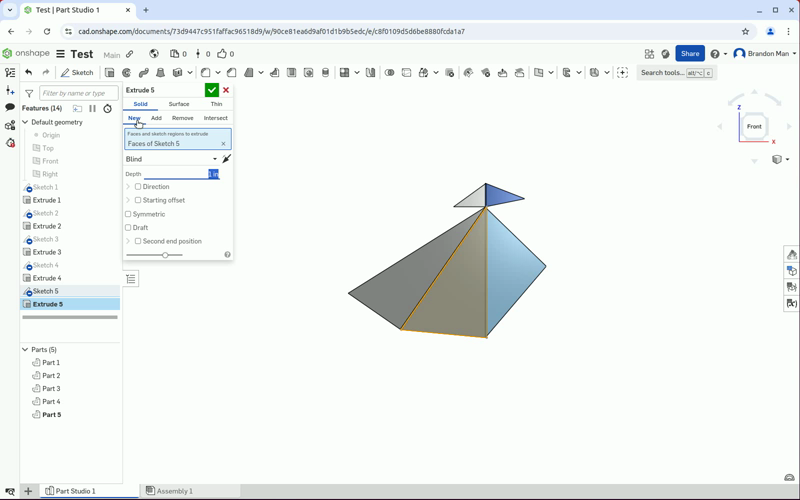
text(0.722)
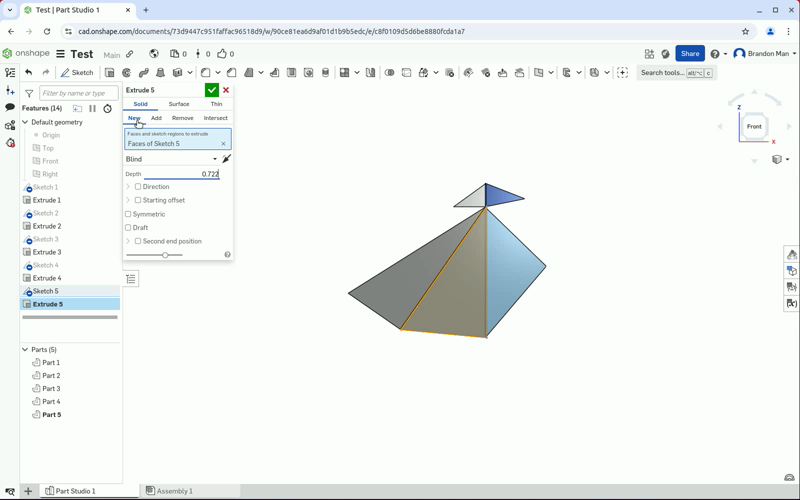
key(enter)
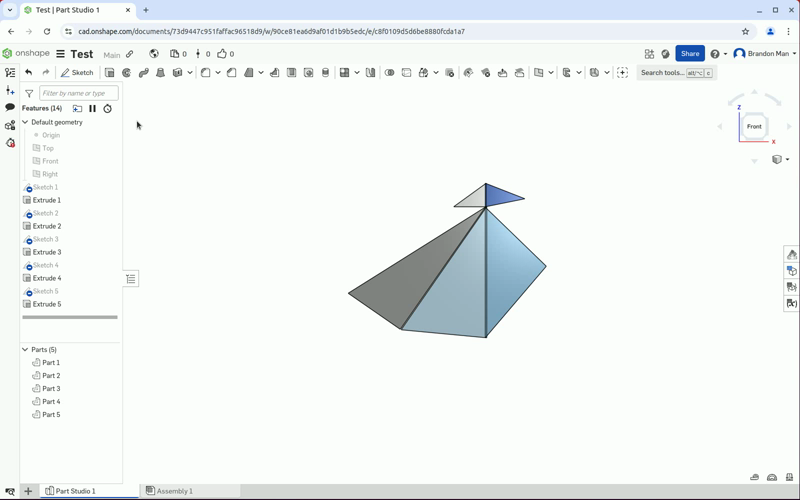
key(shift+h)
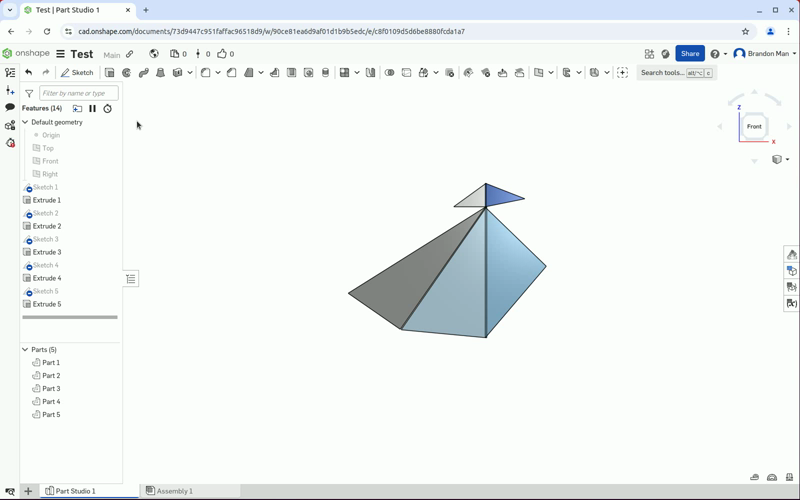
key(shift+h)
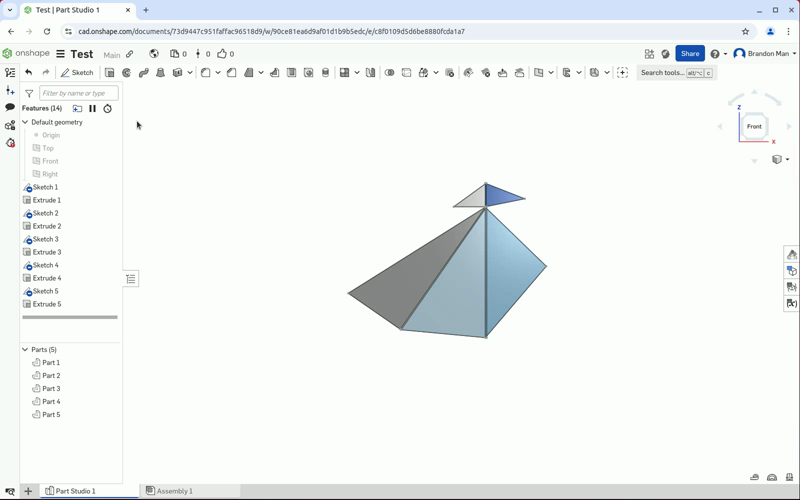
key(shift+7)
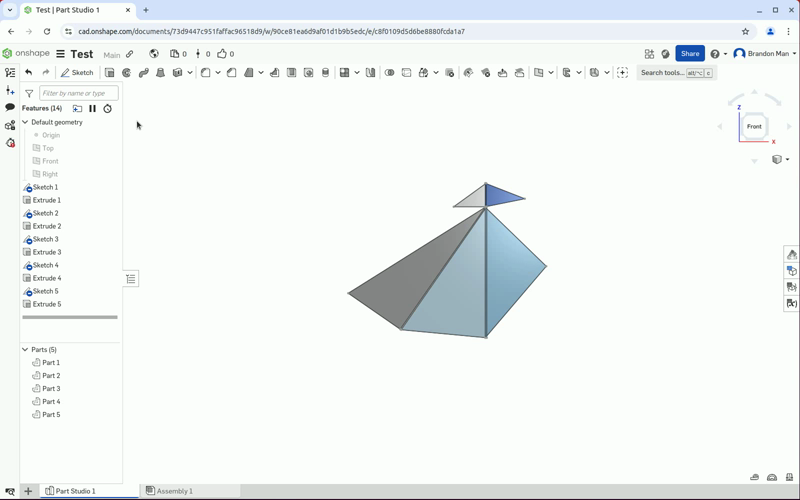
key(left, 2)
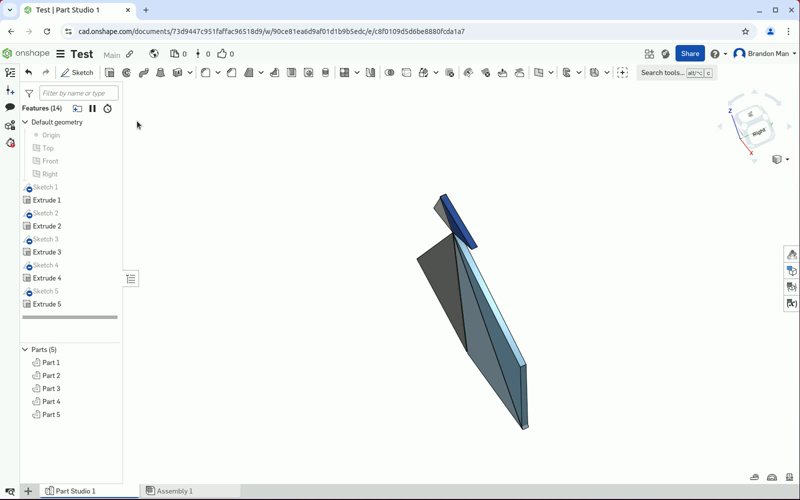
key(down, 2)
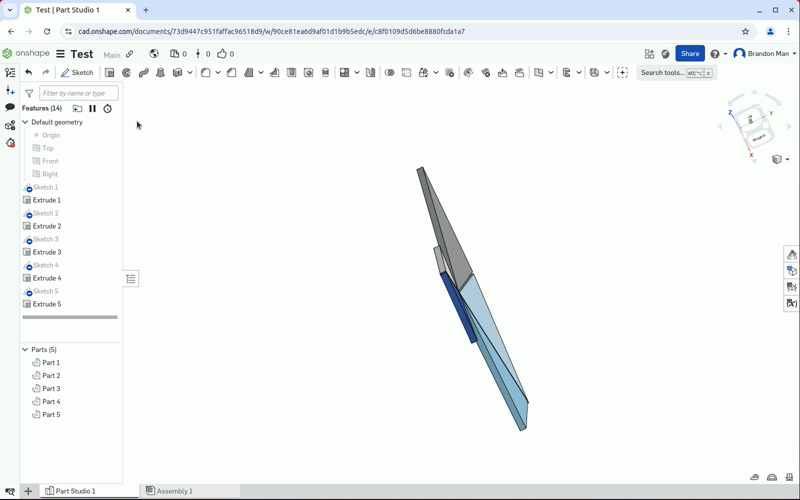
key(up, 2)
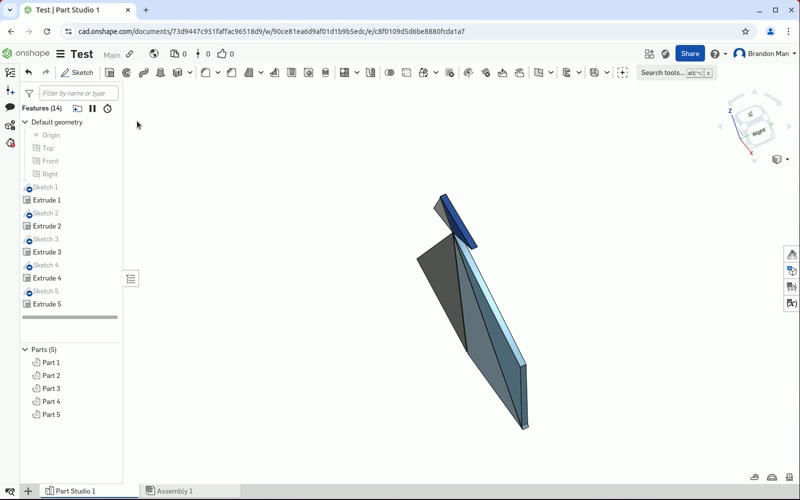
key(right, 2)
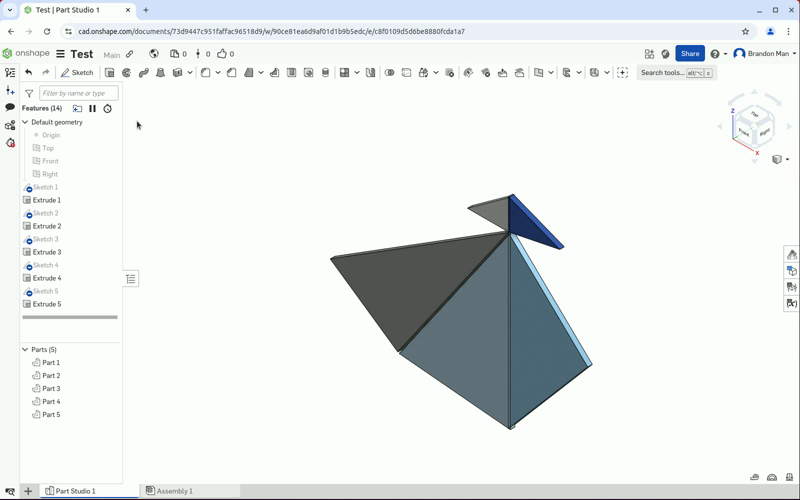
mouse_move(73, 189)
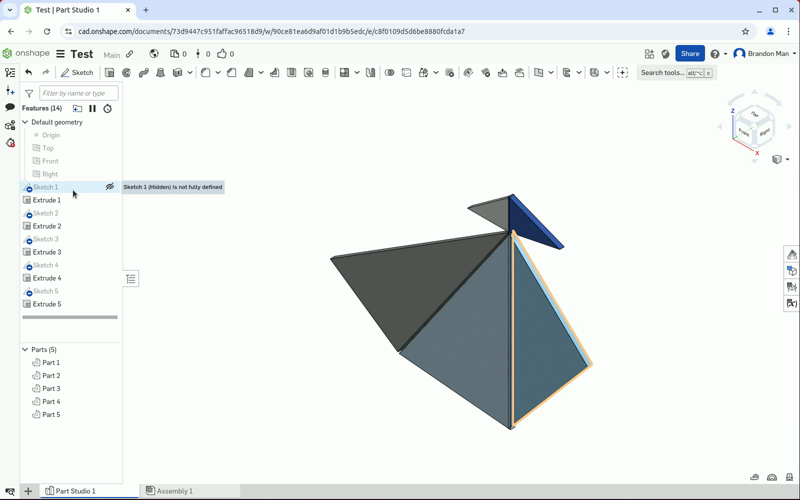
click(73, 189)